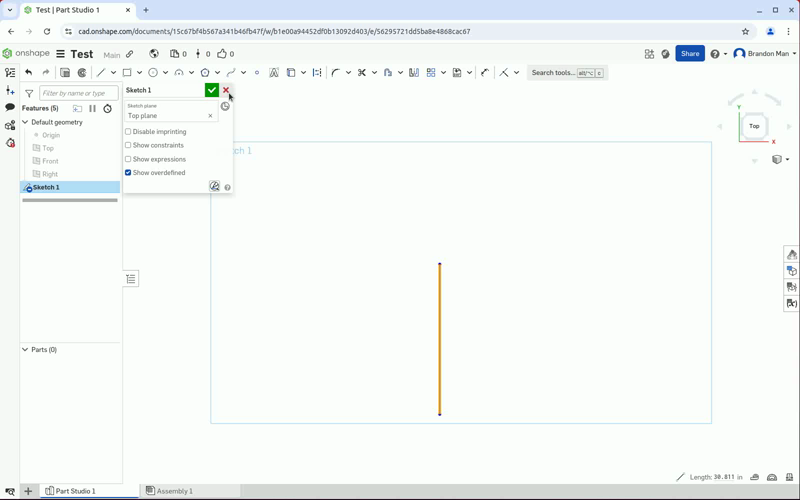
key(shift+h)
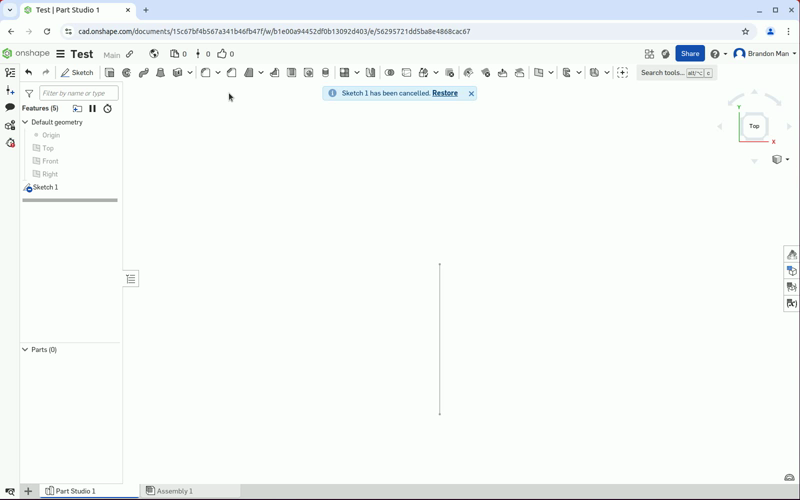
mouse_move(73, 352)
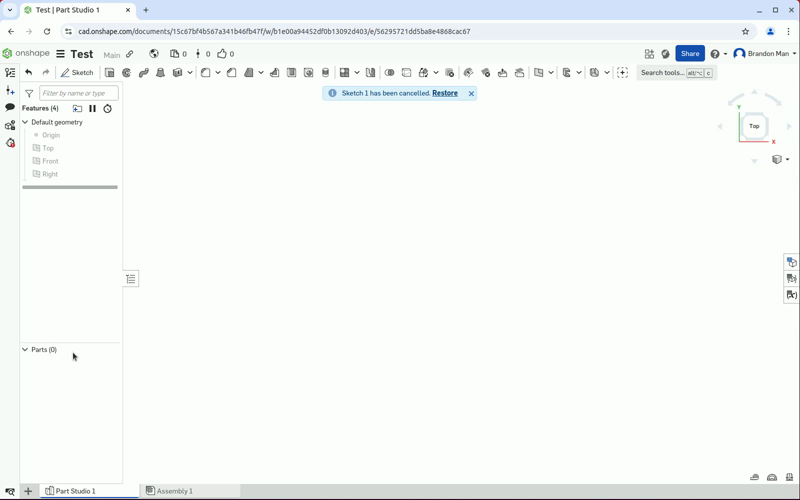
key(y)
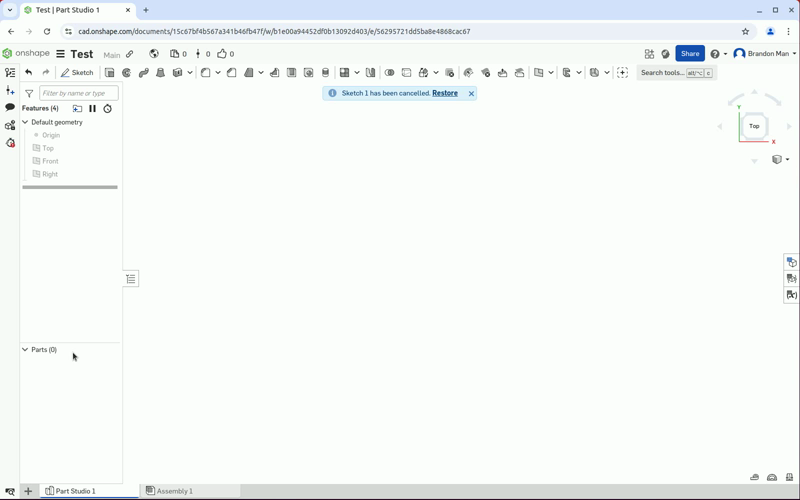
key(shift+p)
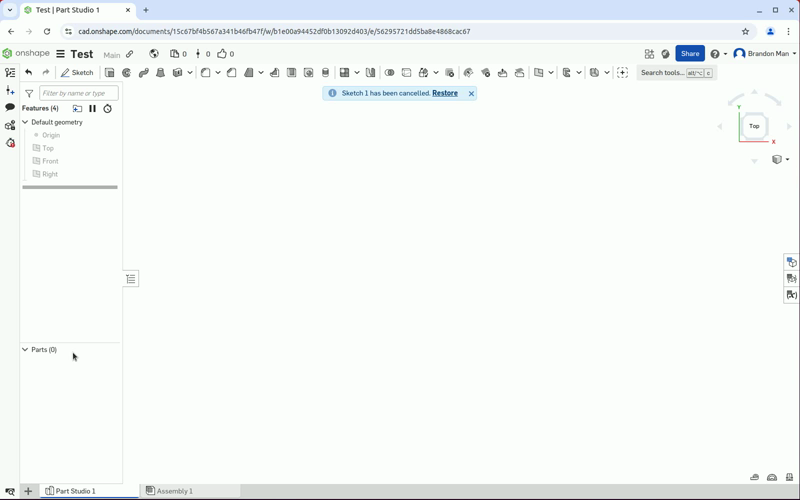
key(space)
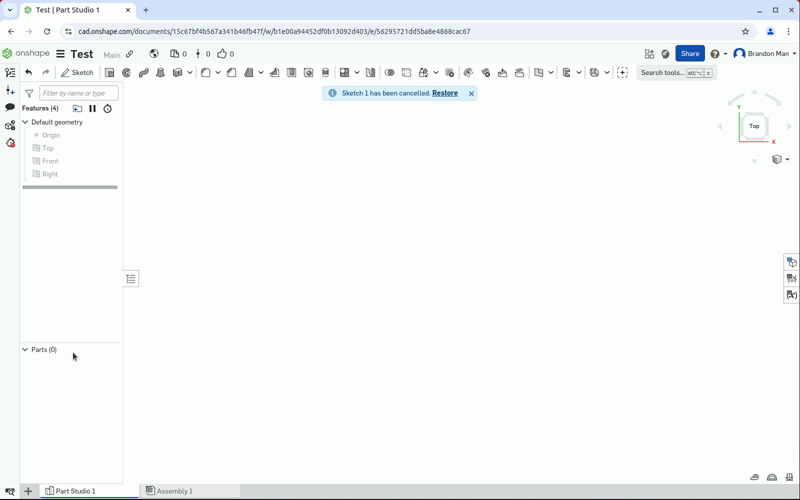
key_down(shift)
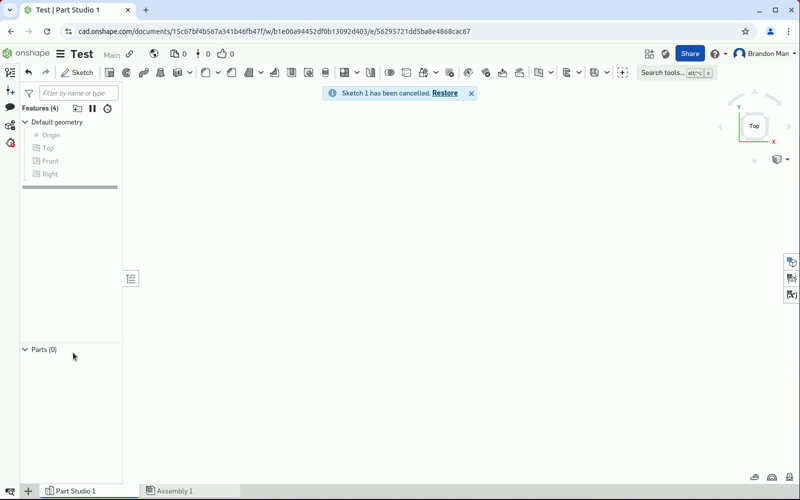
key(up)
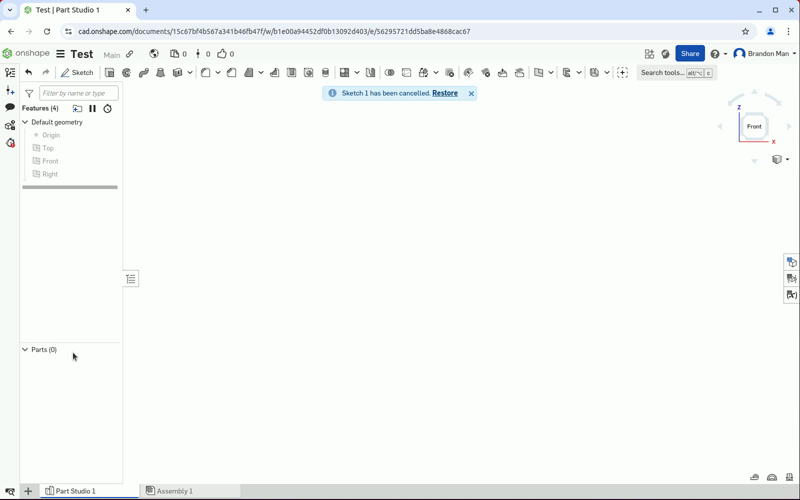
key_up(shift)
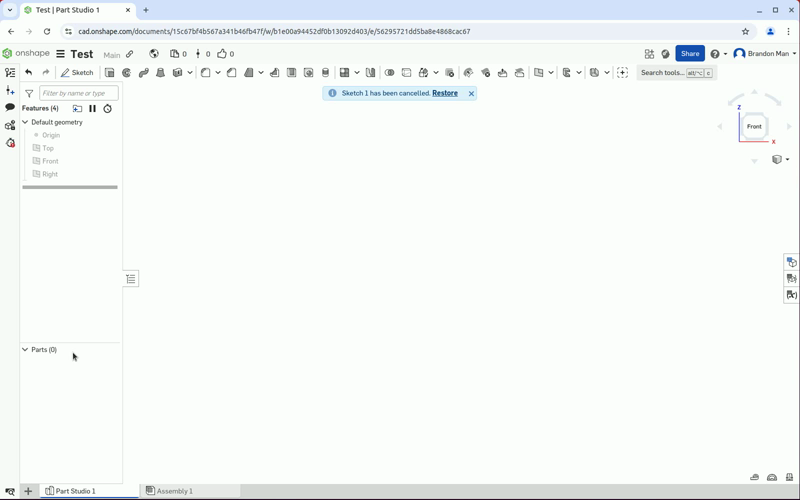
mouse_move(73, 352)
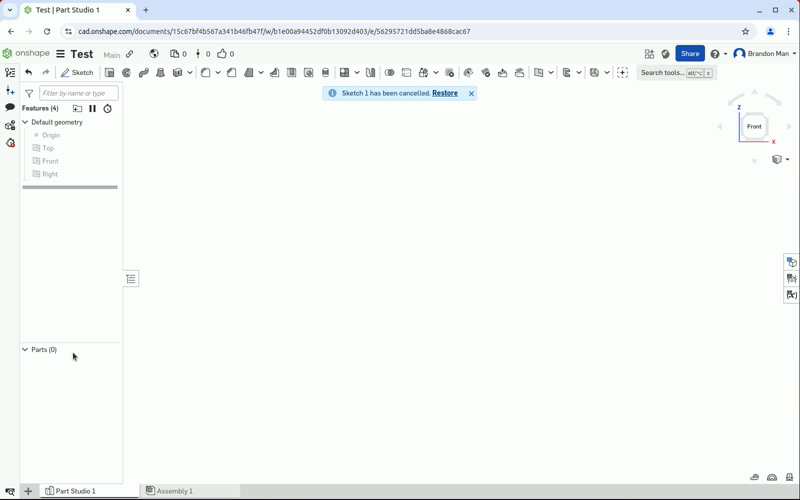
key(shift+y)
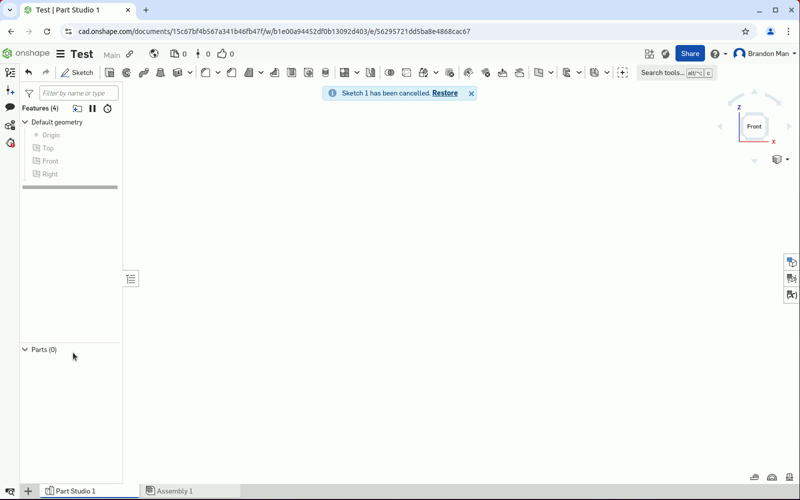
key(shift+s)
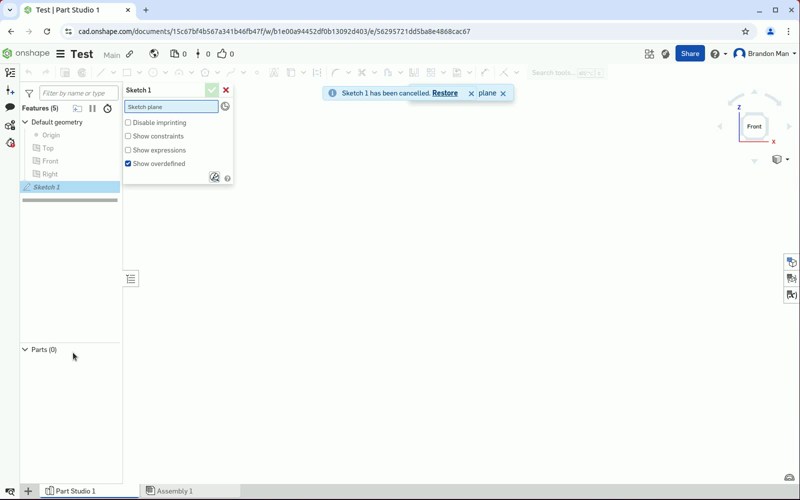
mouse_move(73, 163)
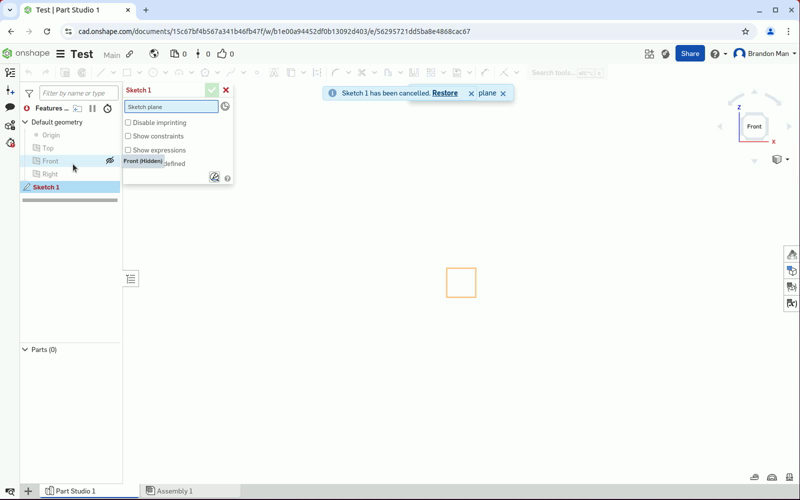
click(73, 163)
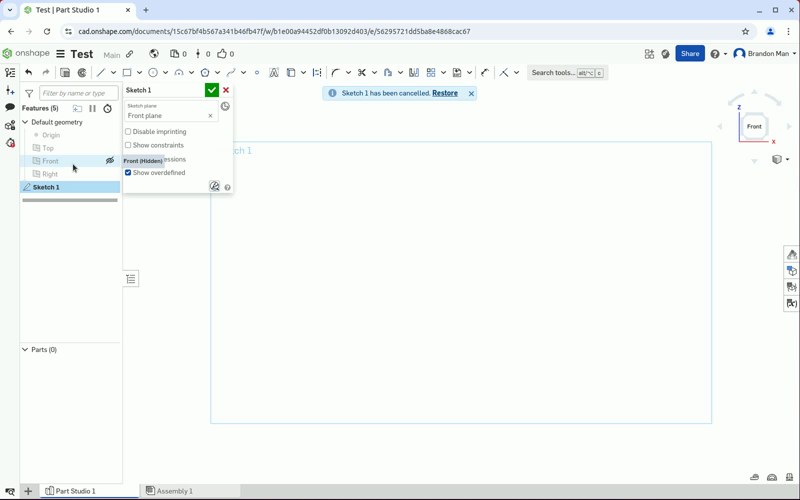
mouse_move(73, 352)
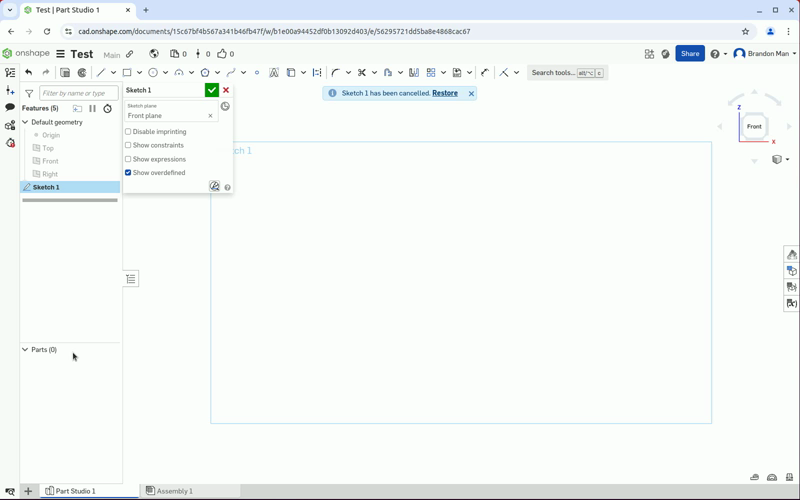
key(y)
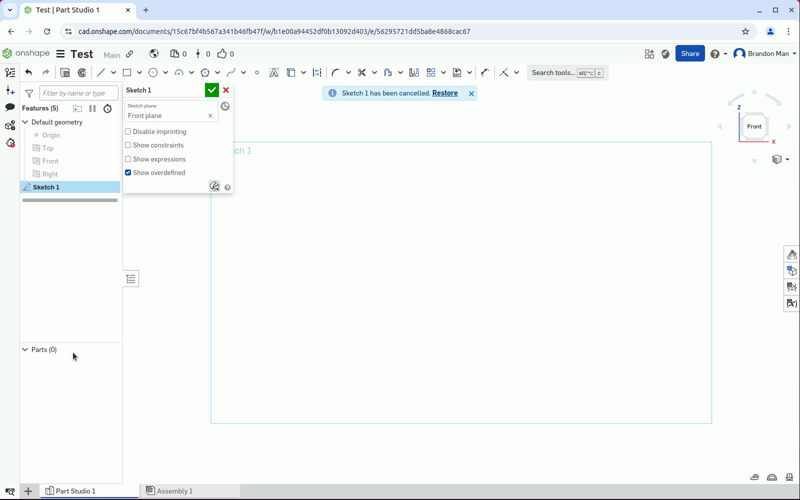
key(l)
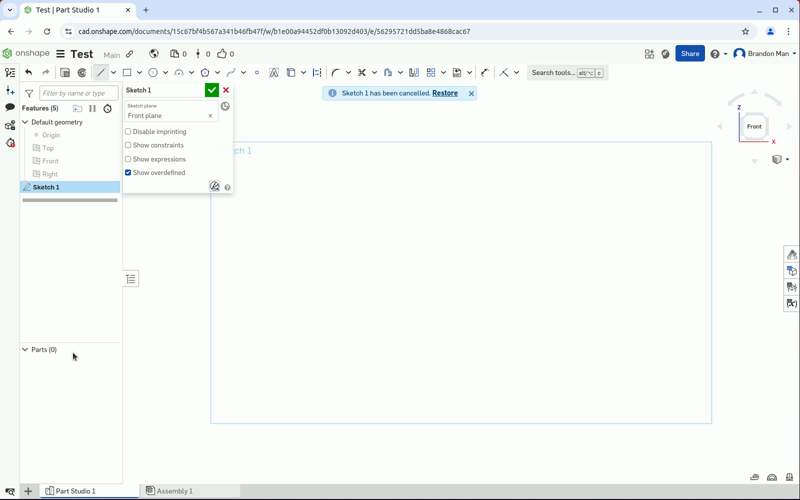
key_down(shift)
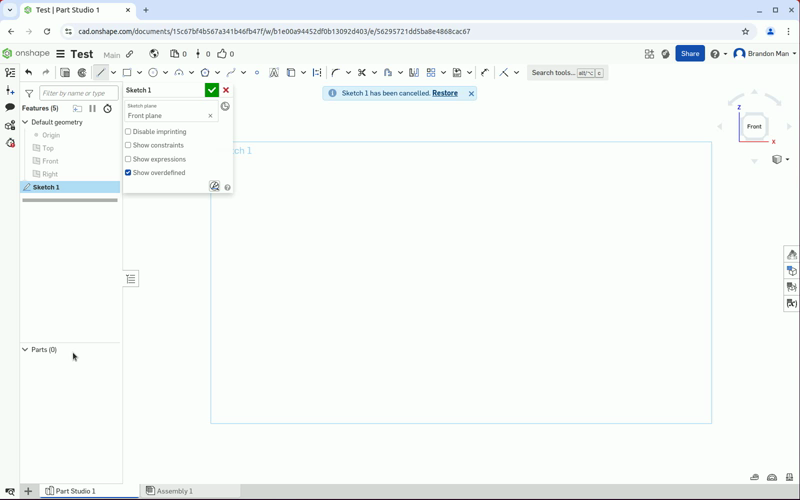
mouse_move(348, 365)
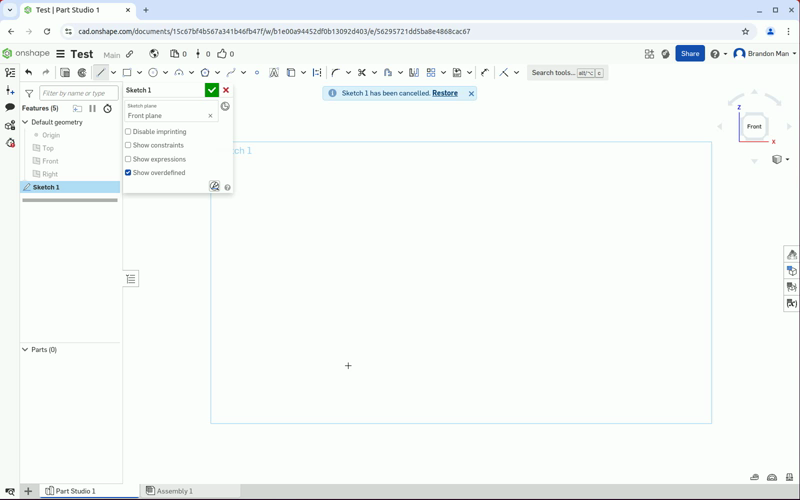
click(348, 365)
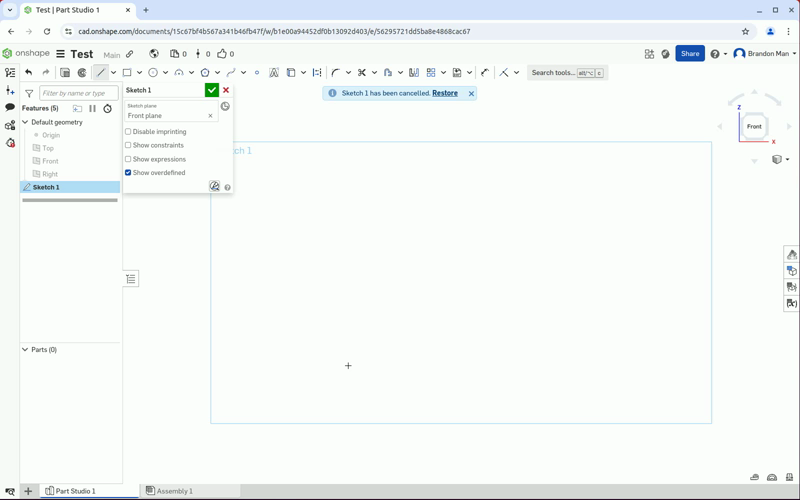
key_up(shift)
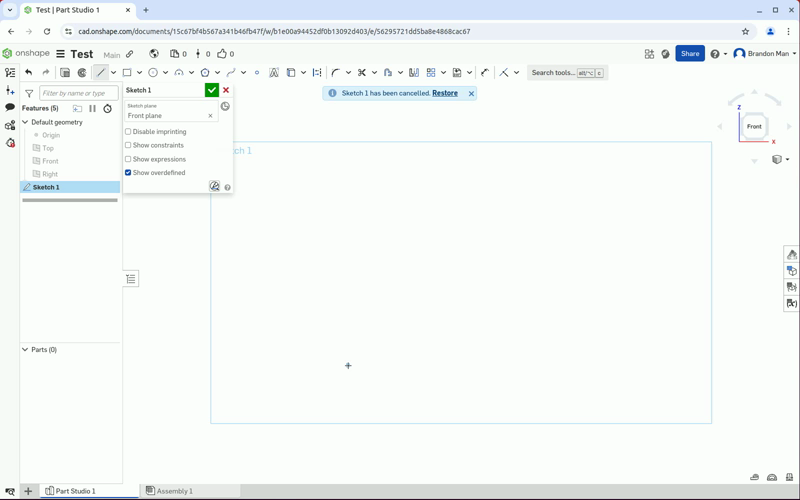
key_down(shift)
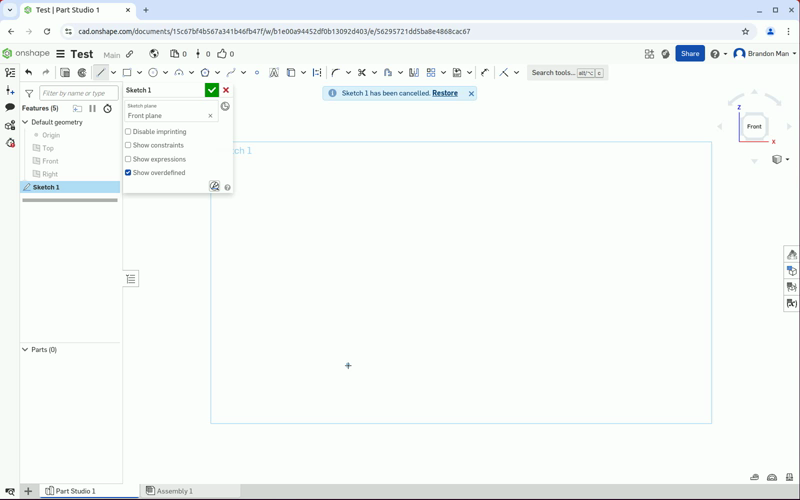
mouse_move(572, 365)
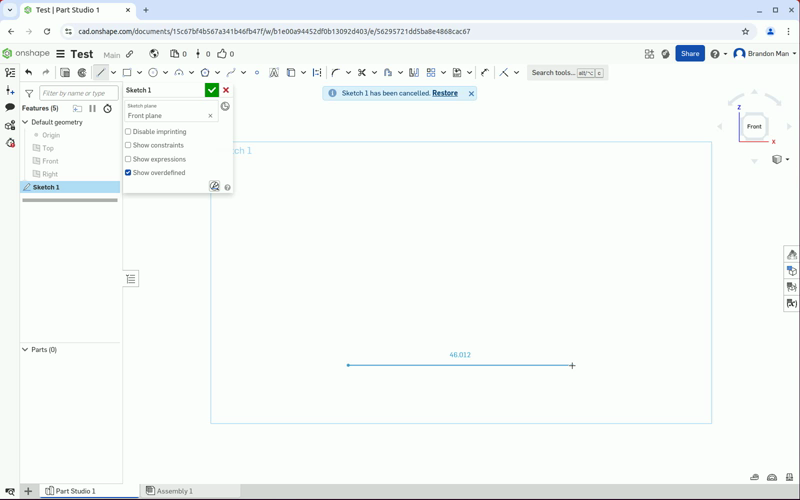
click(572, 365)
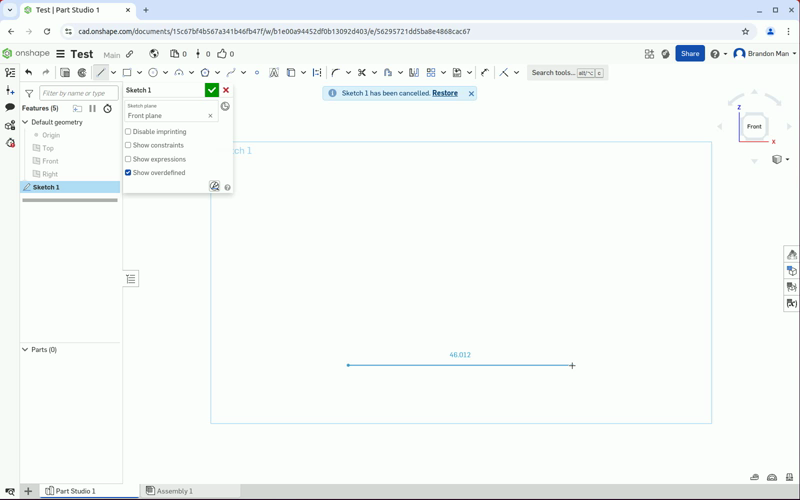
key_up(shift)
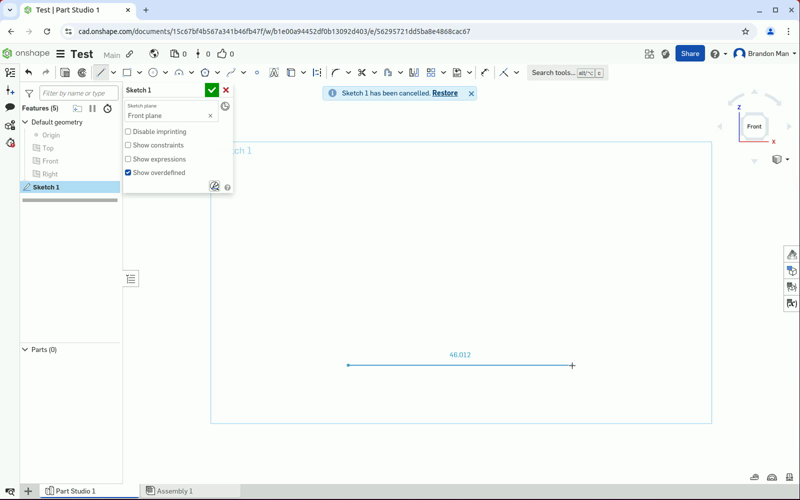
key_down(shift)
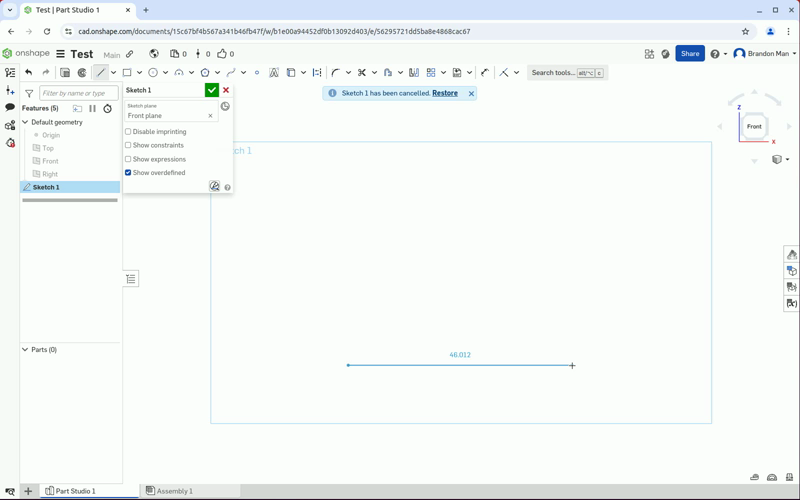
mouse_move(572, 200)
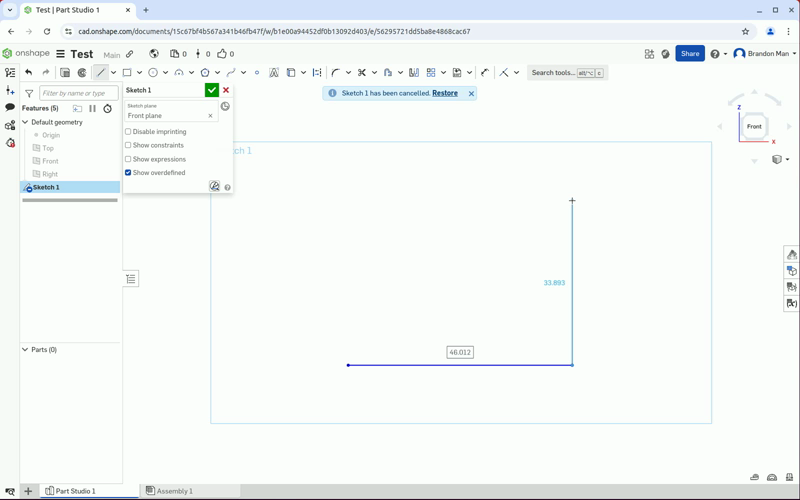
click(572, 200)
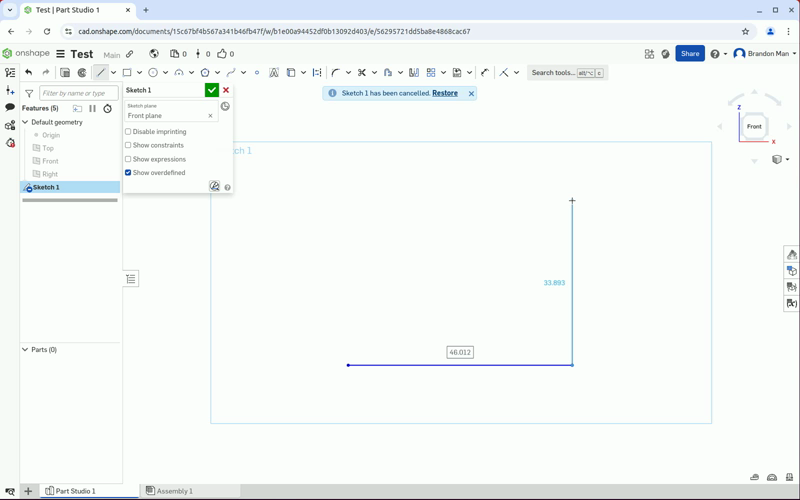
key_up(shift)
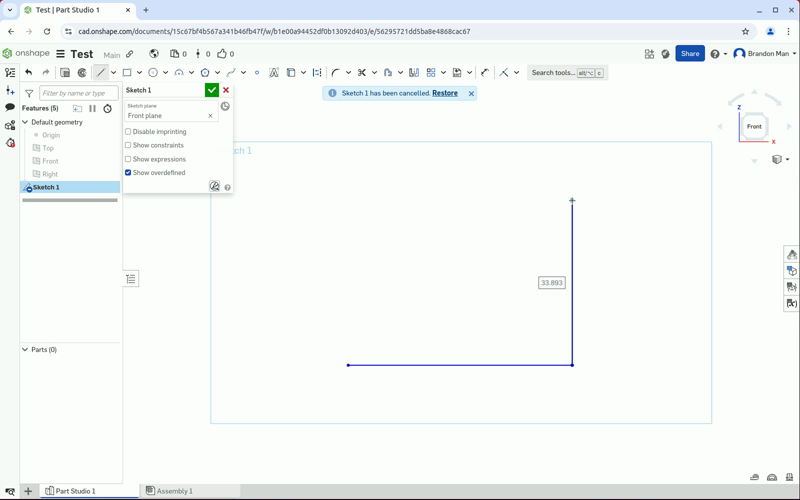
key_down(shift)
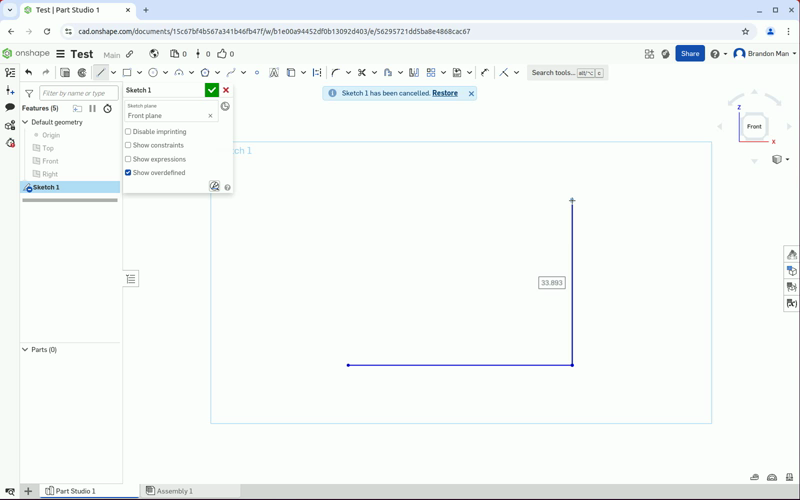
mouse_move(348, 200)
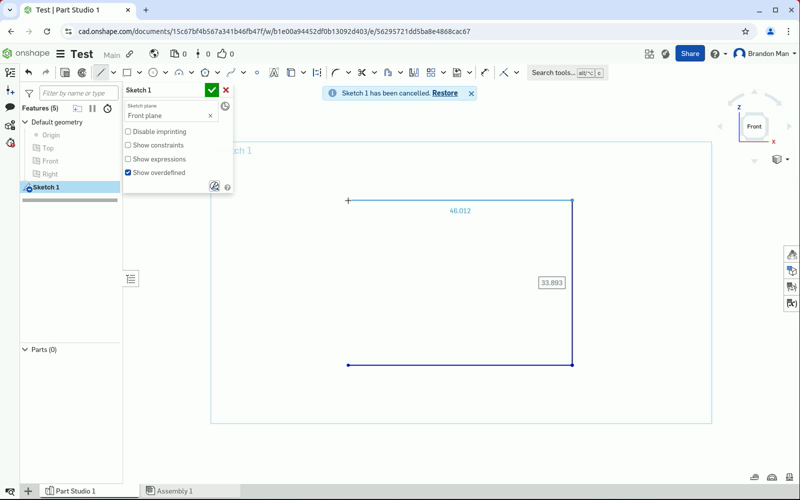
click(348, 200)
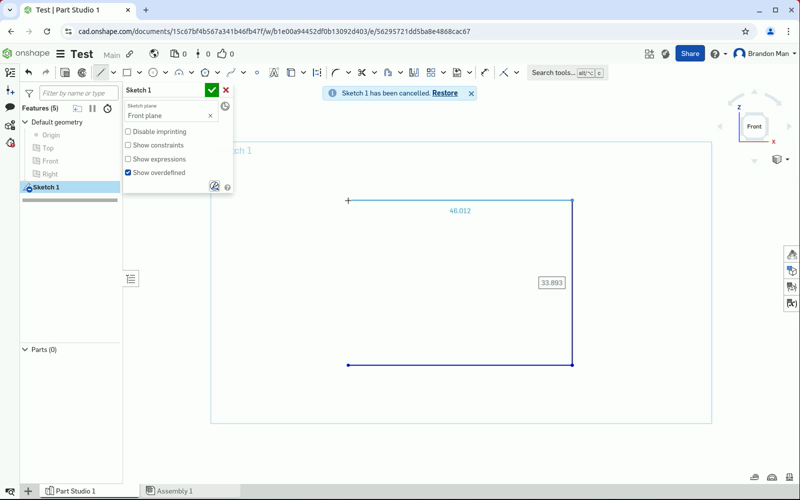
key_up(shift)
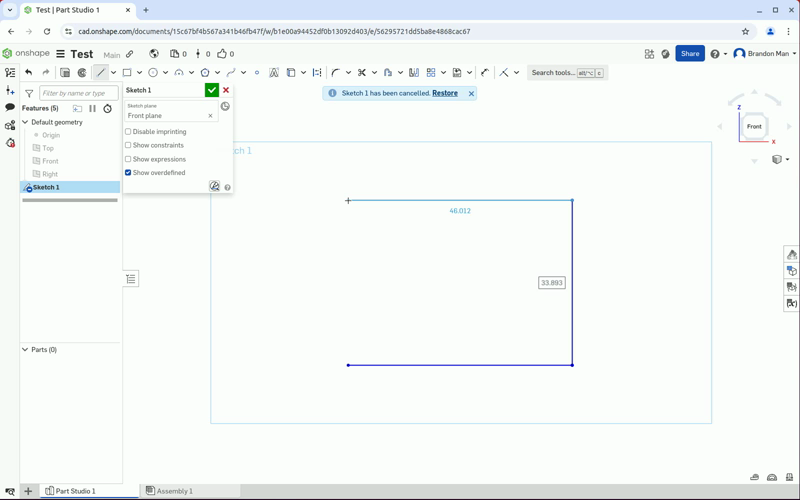
key_down(shift)
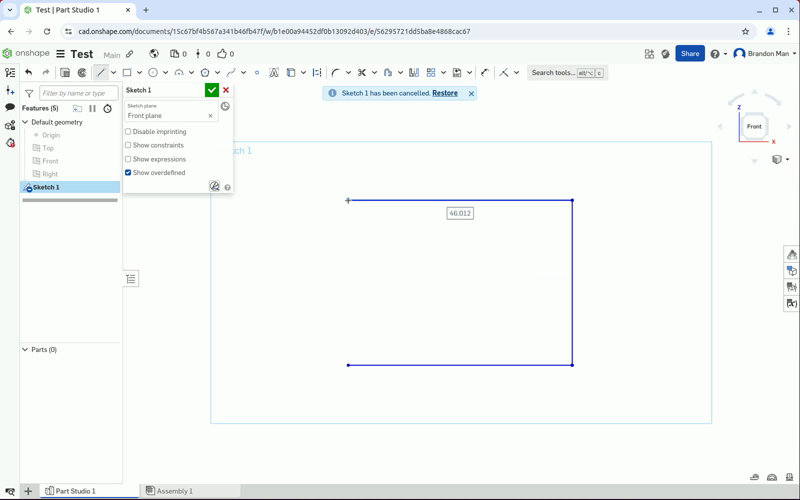
mouse_move(348, 365)
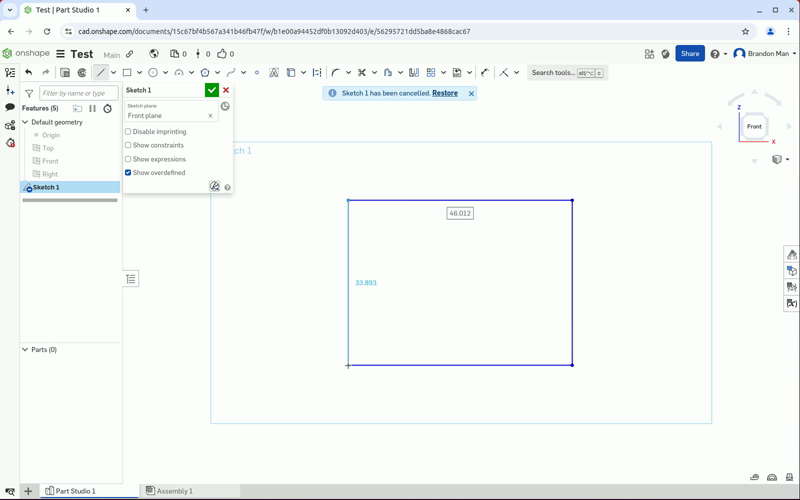
key_up(shift)
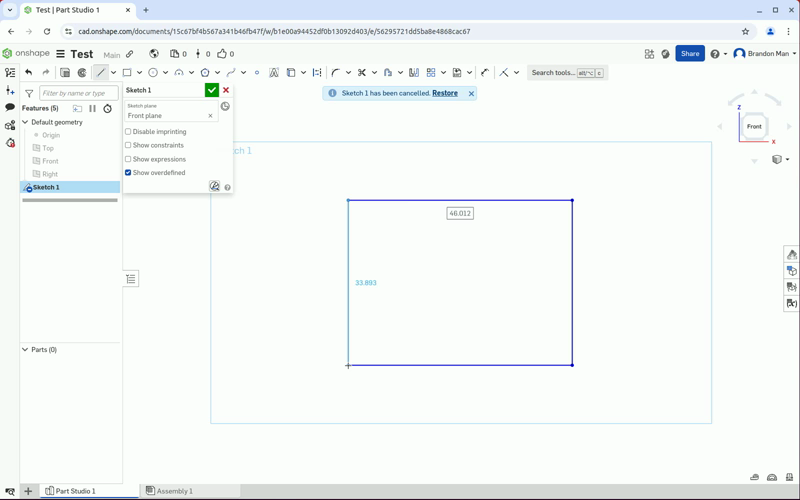
click(348, 365)
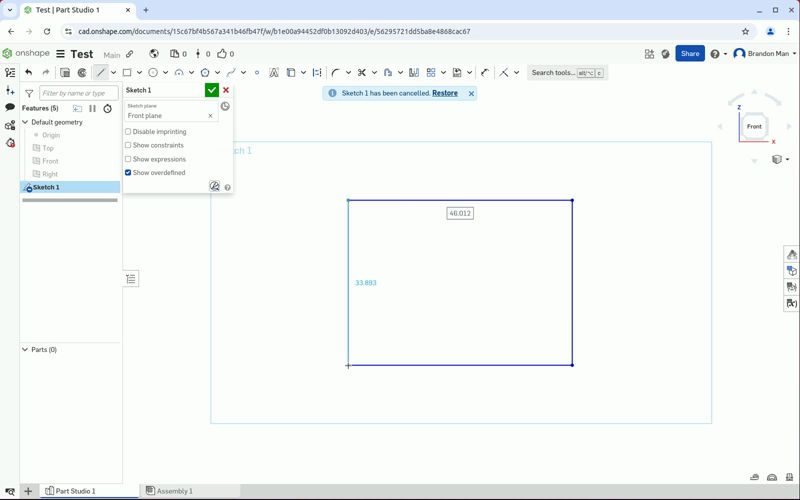
key(esc)
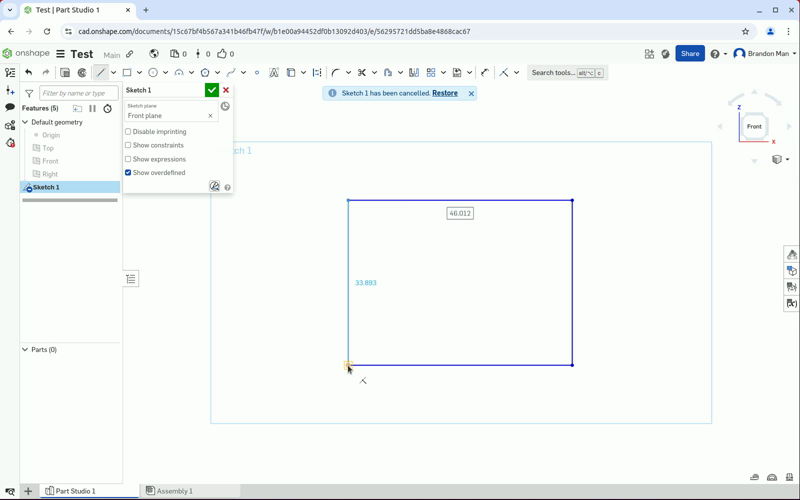
key(l)
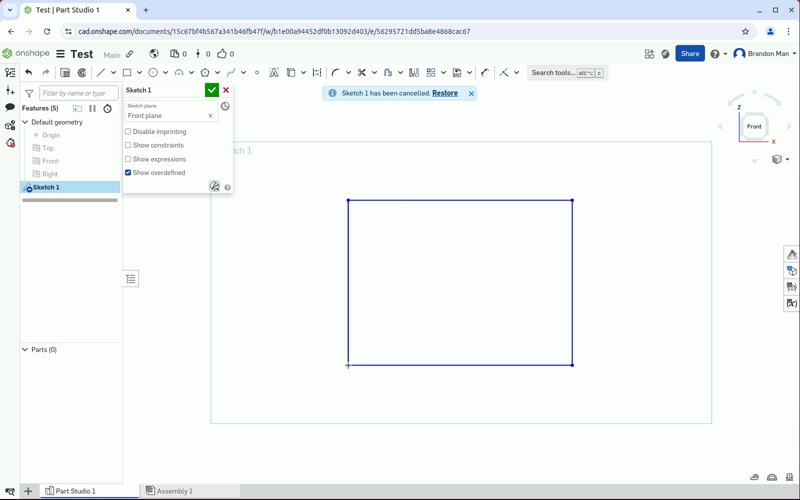
key_down(shift)
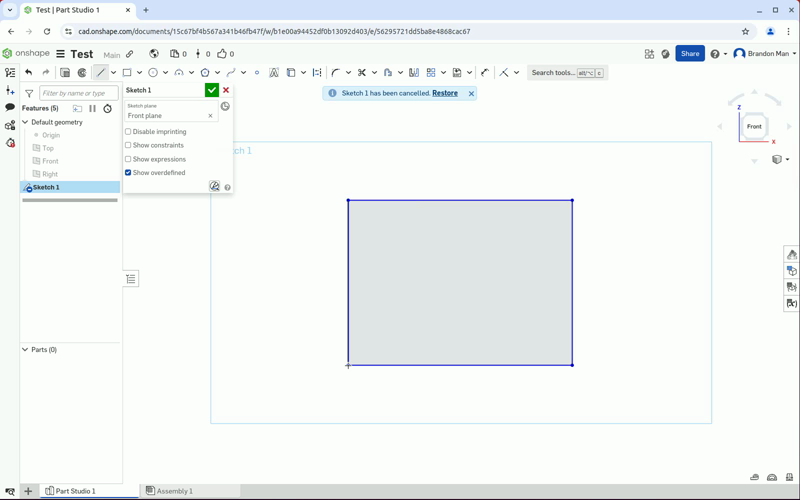
mouse_move(355, 353)
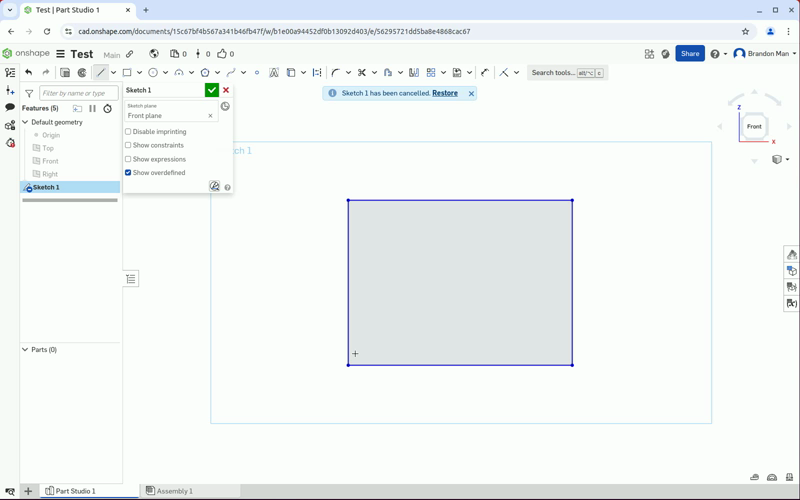
click(355, 353)
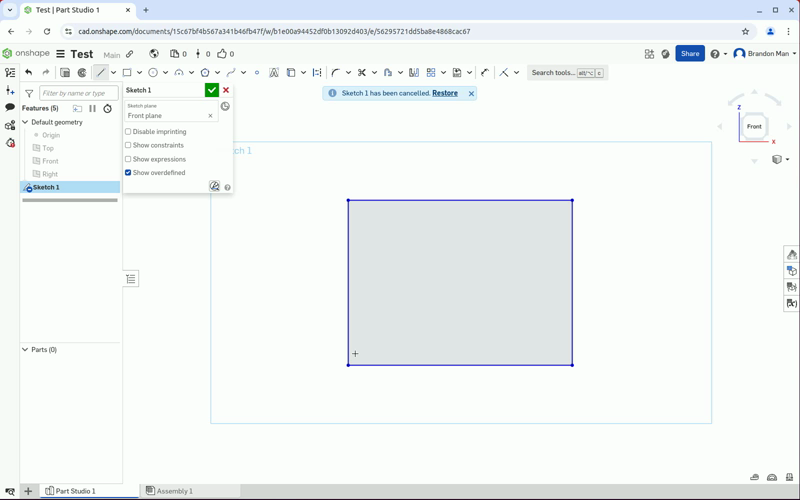
key_up(shift)
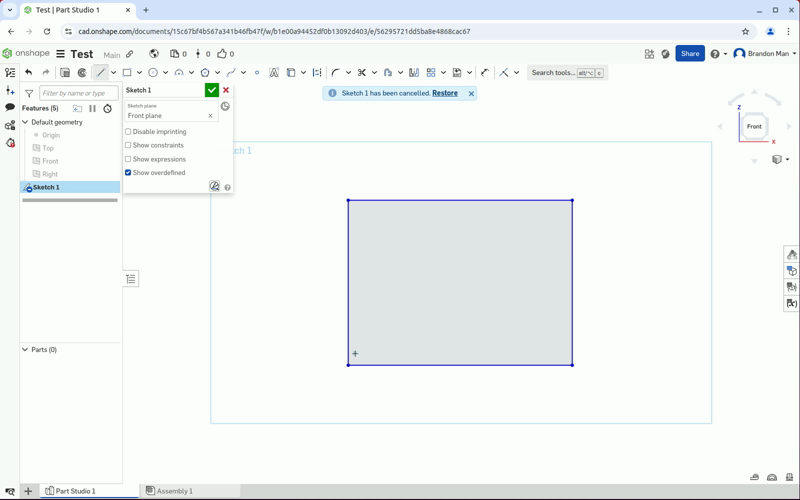
key_down(shift)
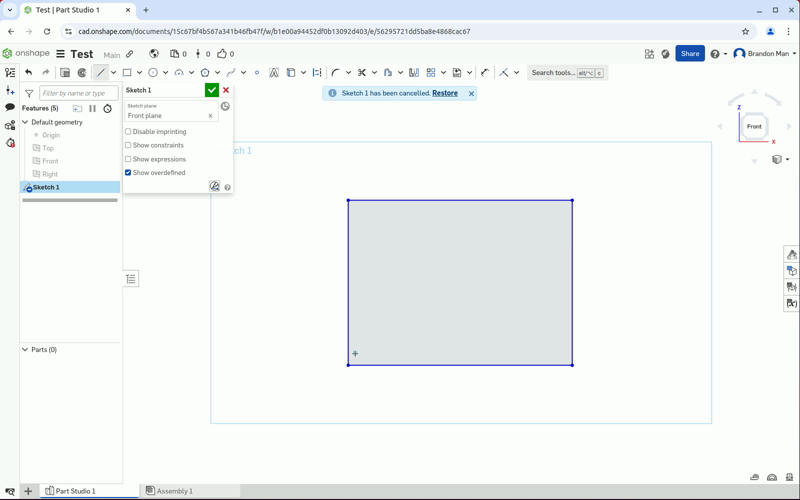
mouse_move(562, 353)
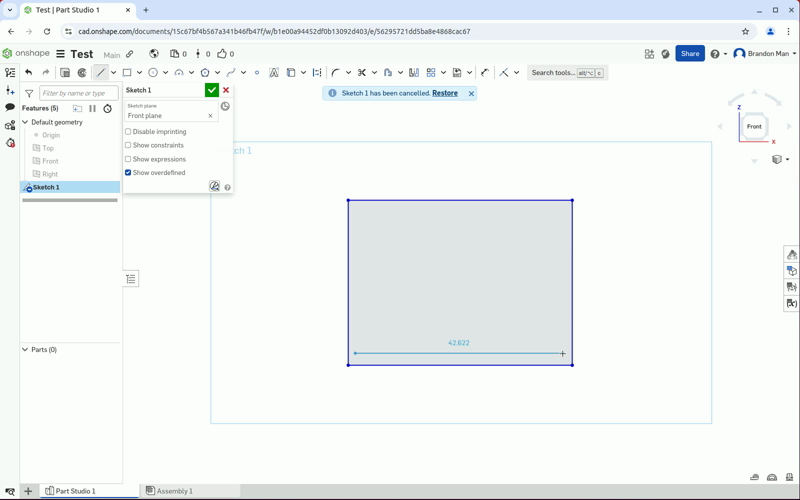
click(562, 353)
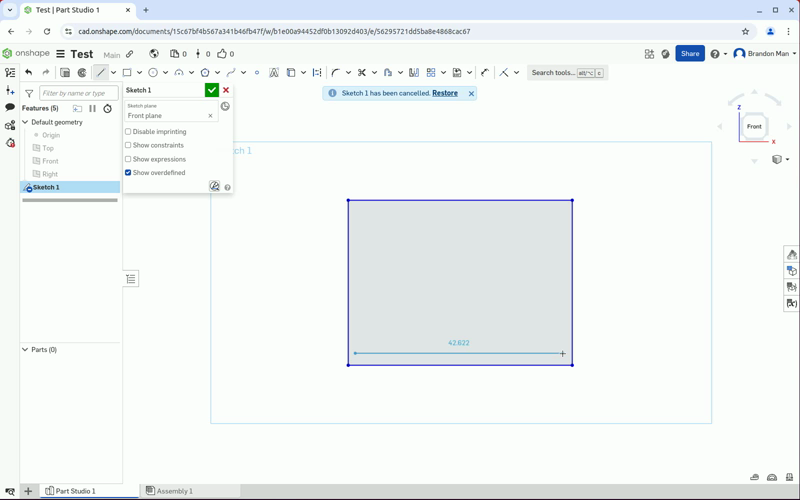
key_up(shift)
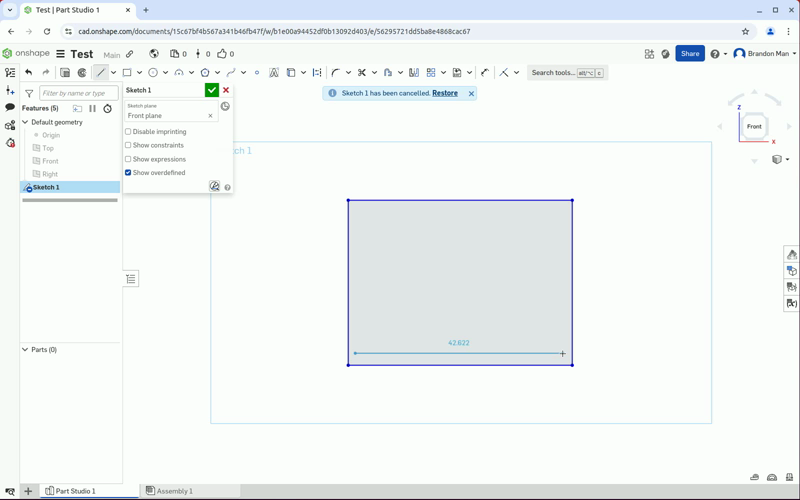
key_down(shift)
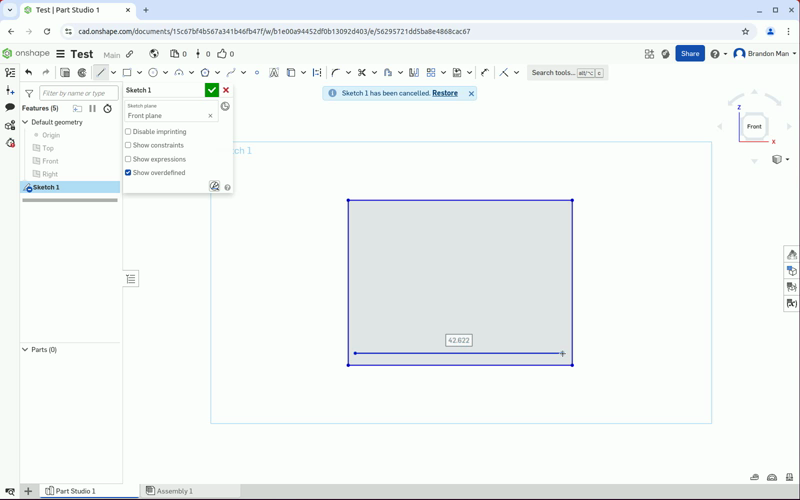
mouse_move(562, 211)
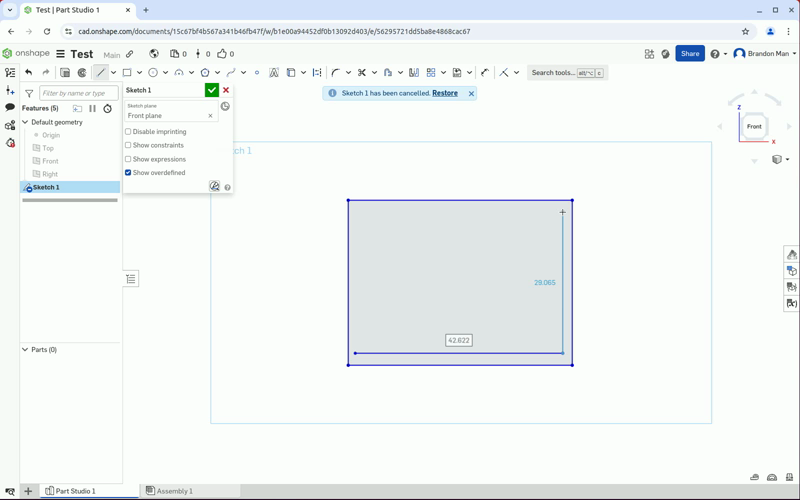
click(562, 211)
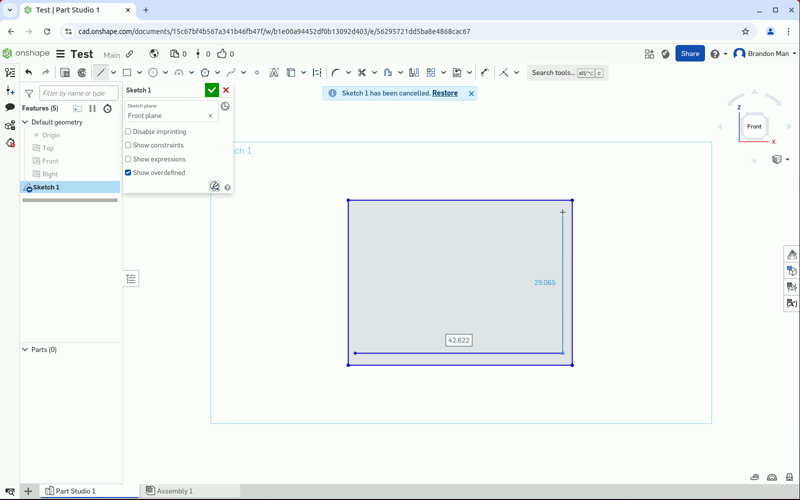
key_up(shift)
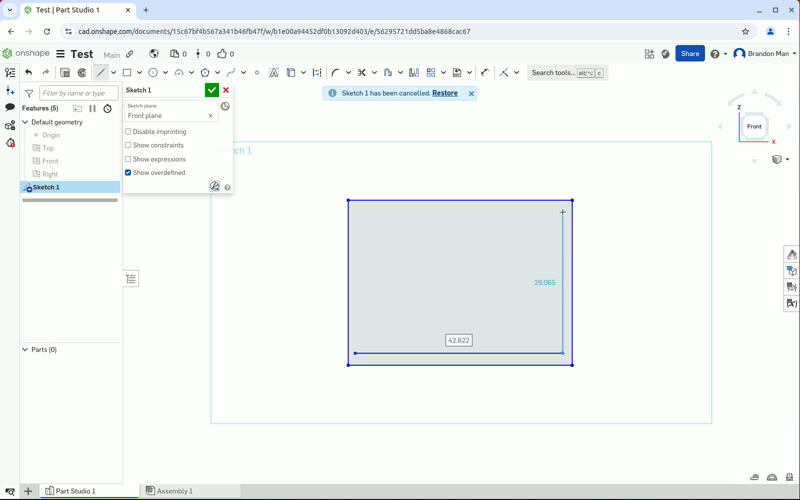
key_down(shift)
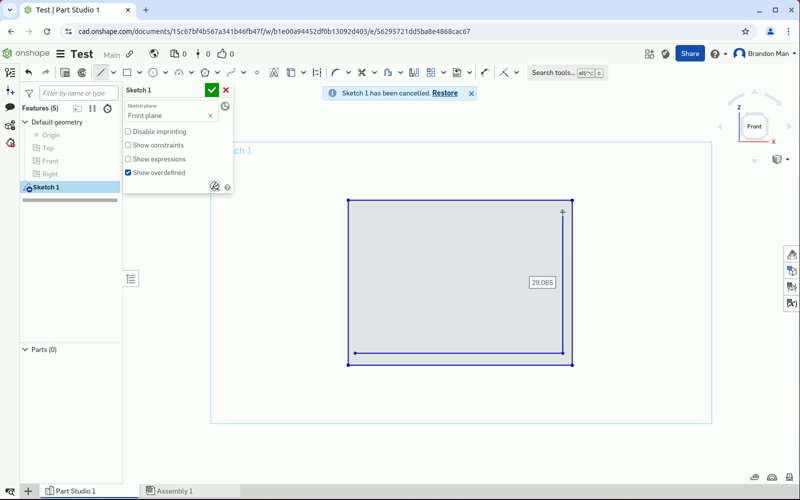
mouse_move(355, 211)
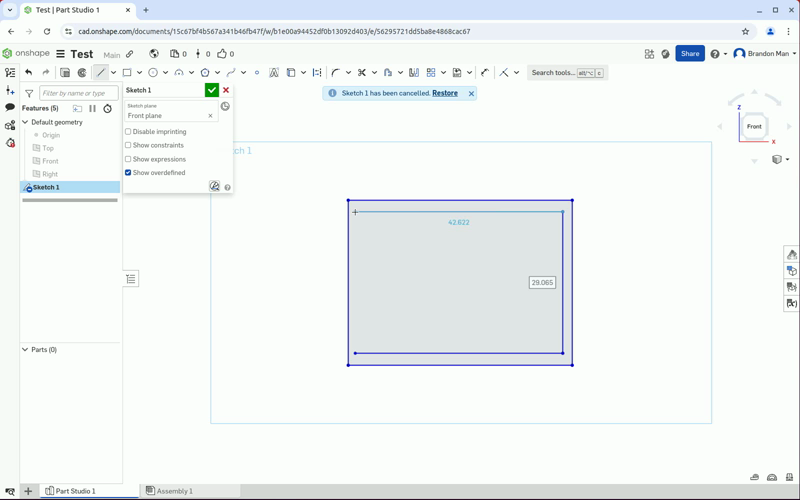
click(355, 211)
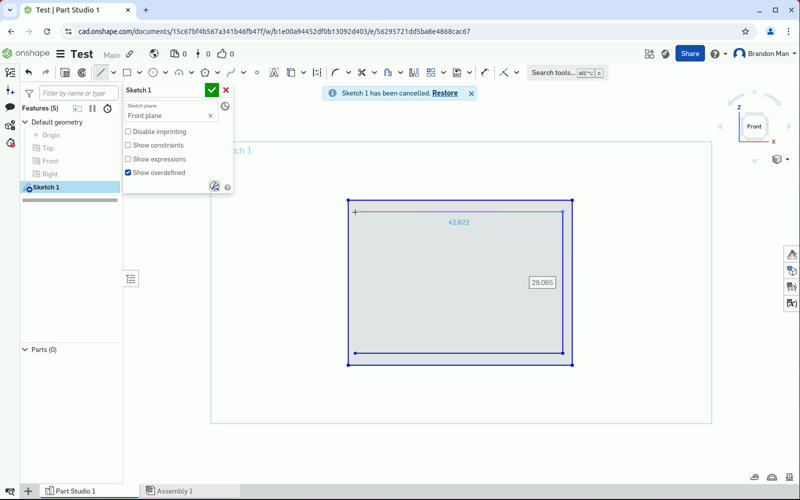
key_up(shift)
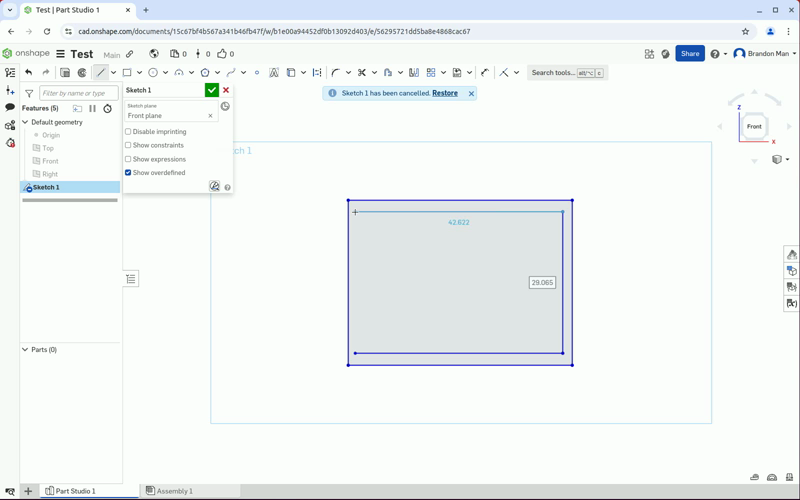
key_down(shift)
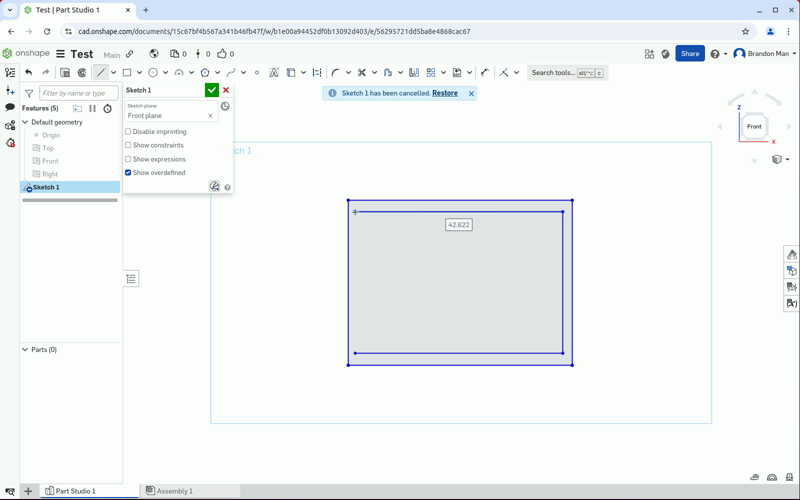
mouse_move(355, 353)
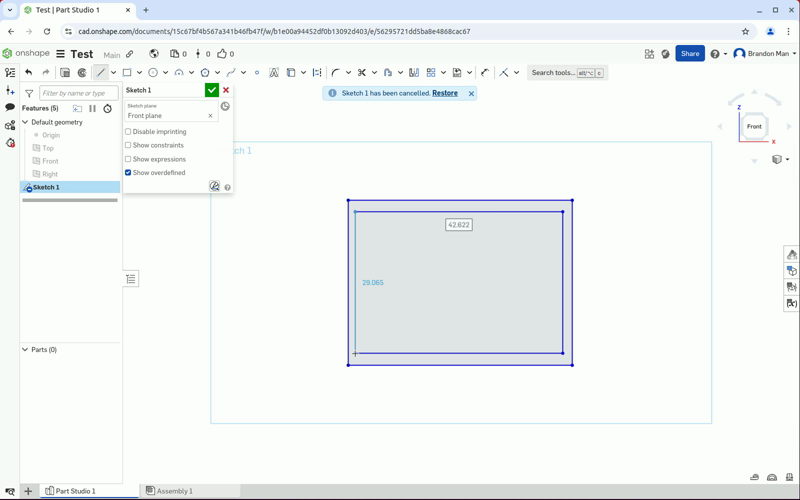
key_up(shift)
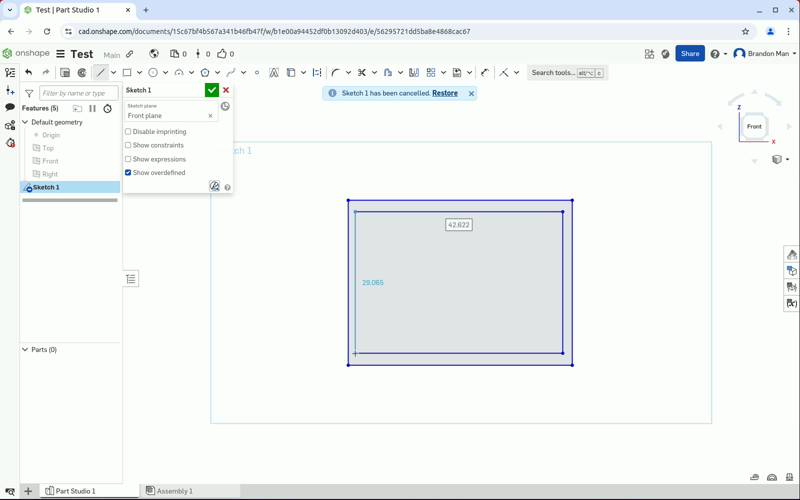
click(355, 353)
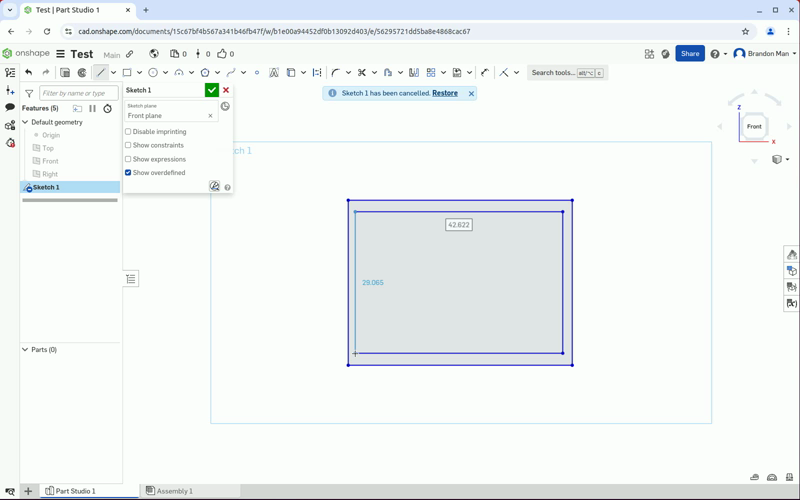
key(esc)
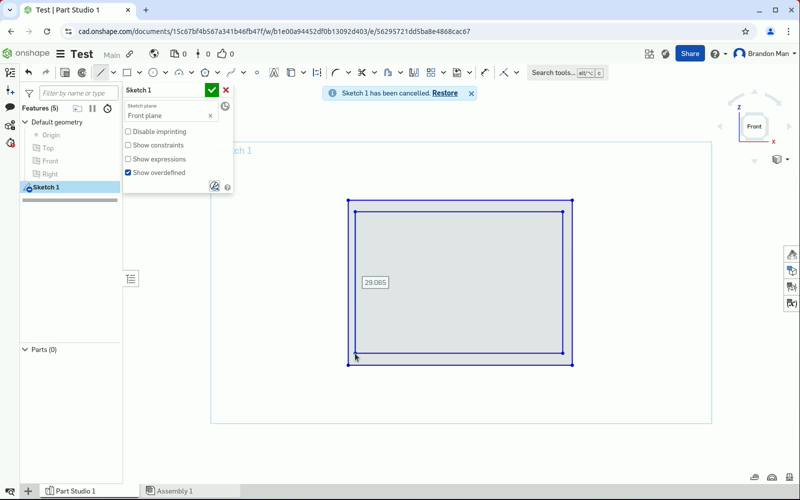
mouse_move(564, 206)
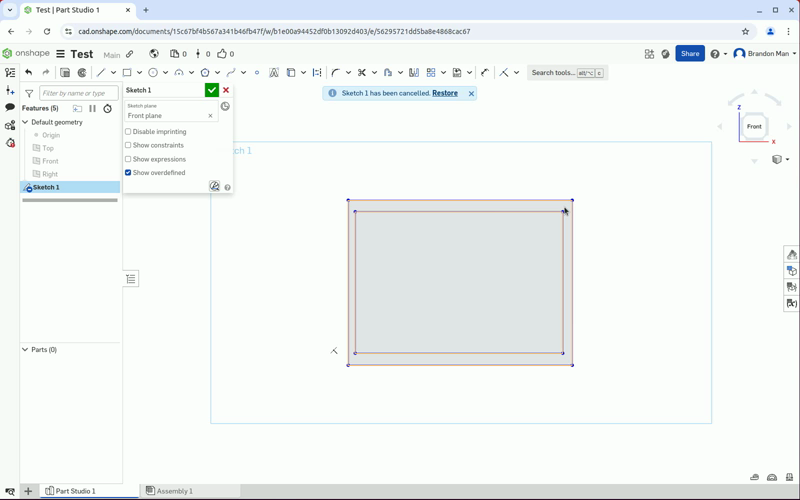
click(564, 206)
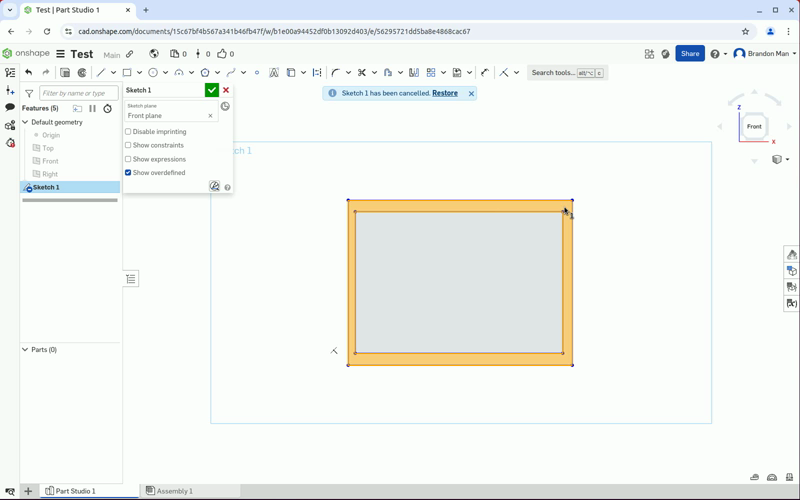
mouse_move(73, 352)
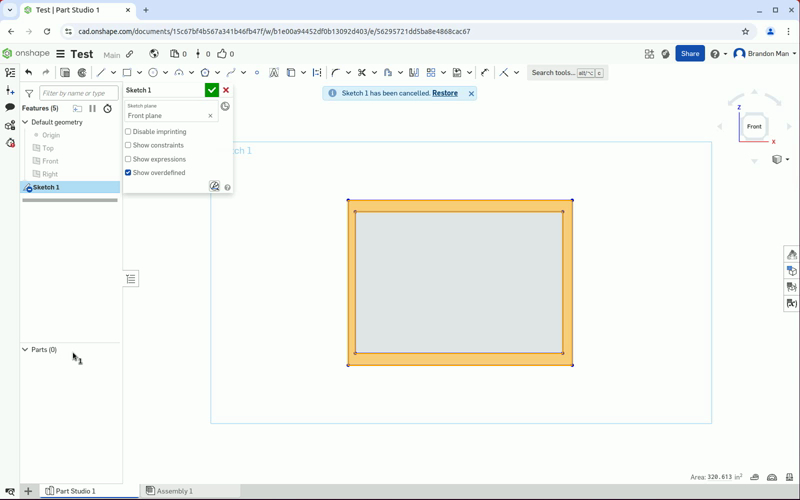
key(shift+y)
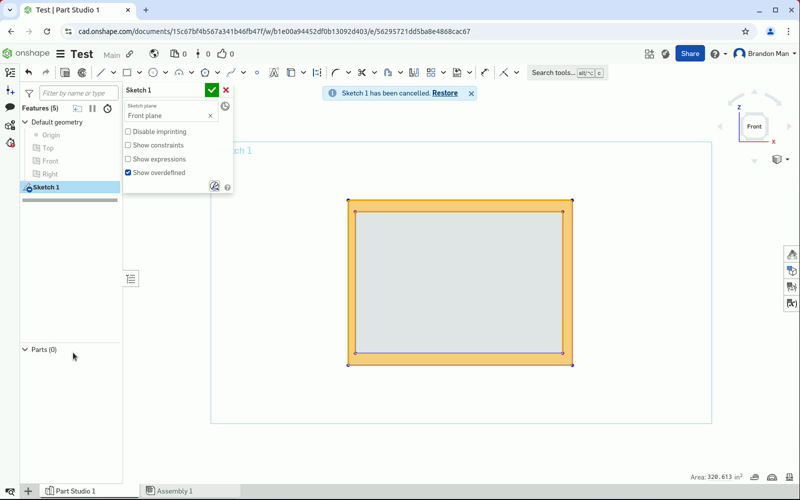
key(shift+e)
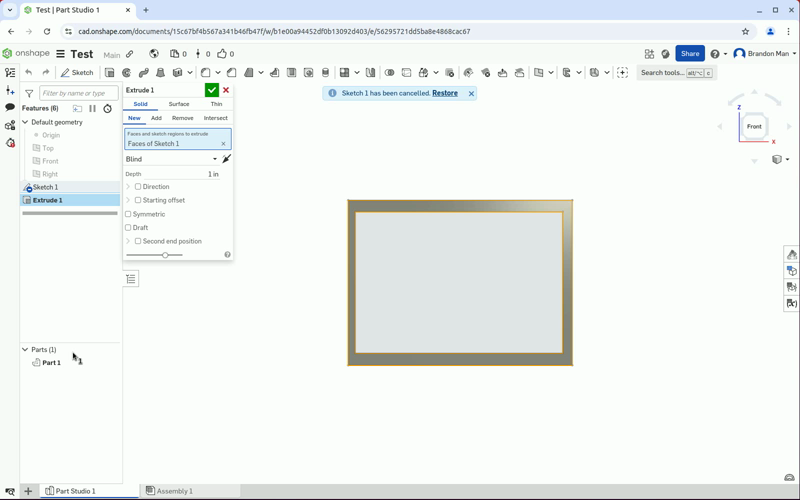
mouse_move(143, 106)
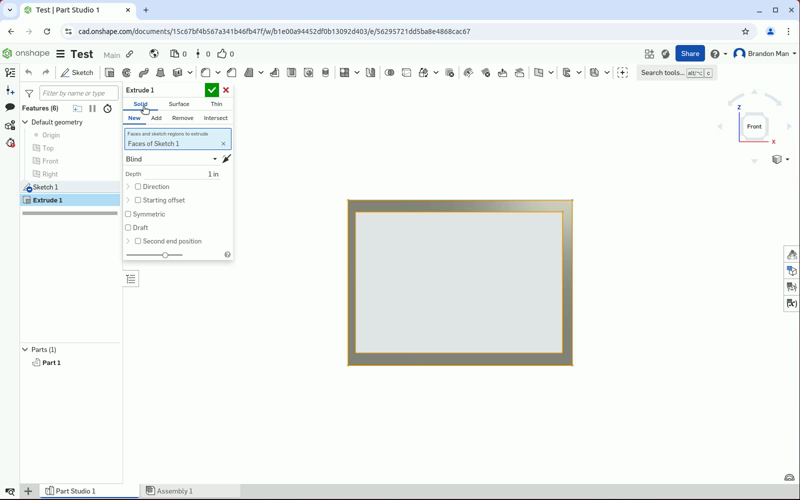
click(143, 106)
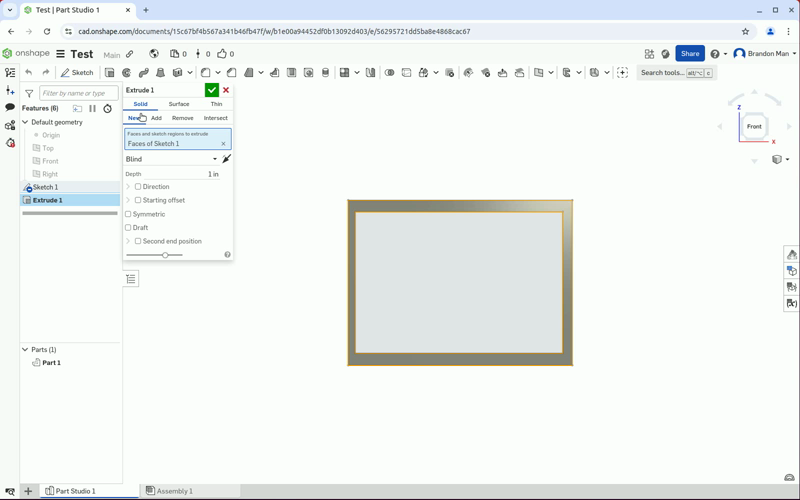
mouse_move(137, 120)
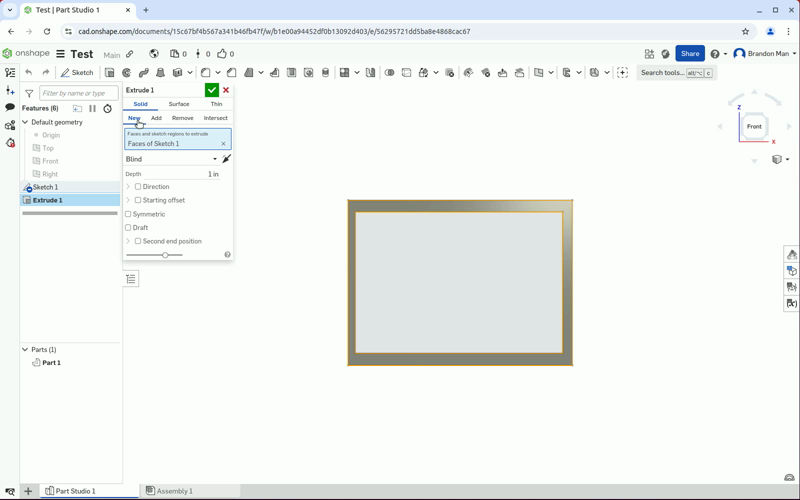
click(137, 120)
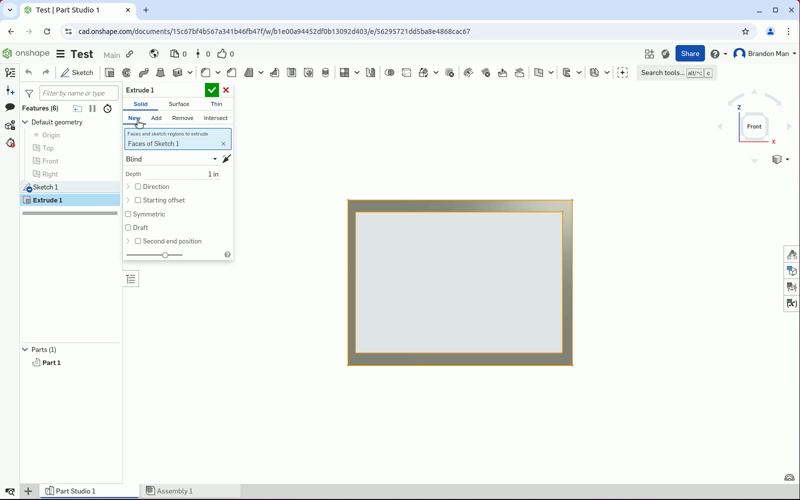
key(tab, 4)
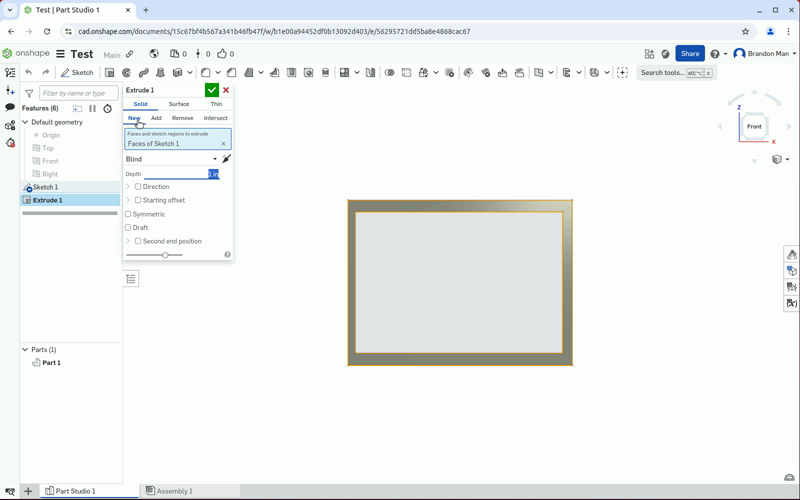
text(7.703)
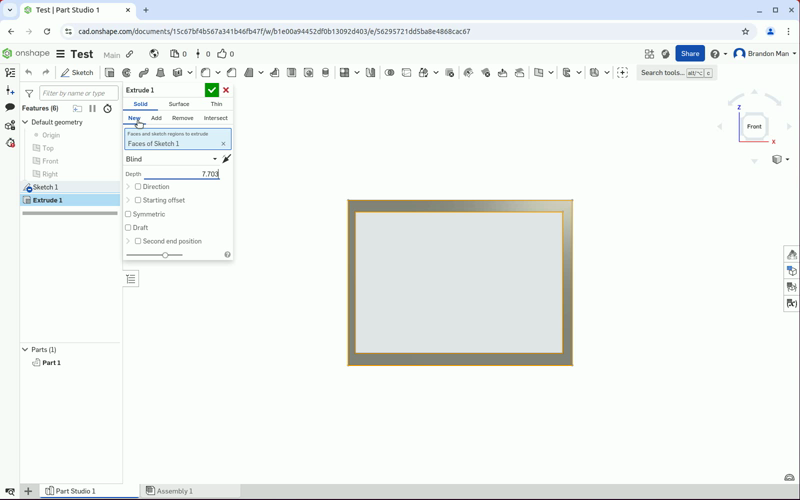
key(enter)
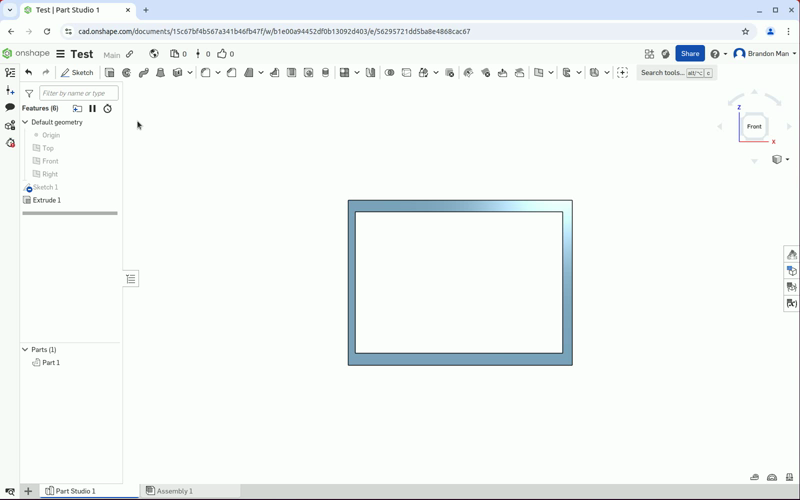
key(shift+h)
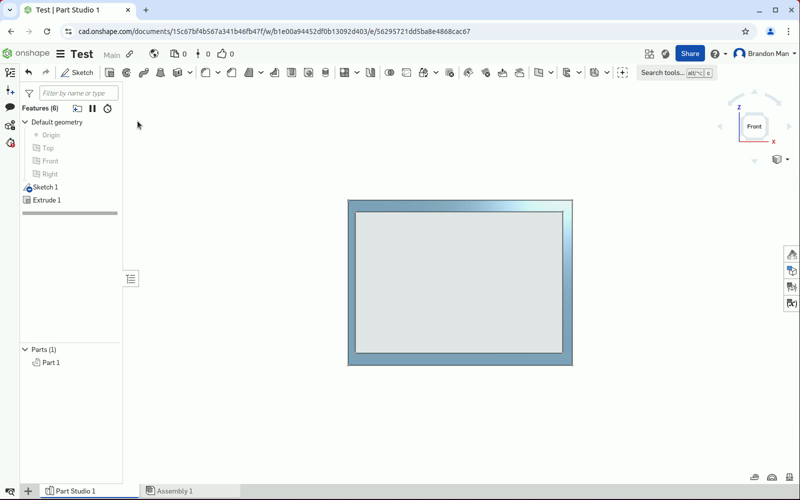
key(shift+h)
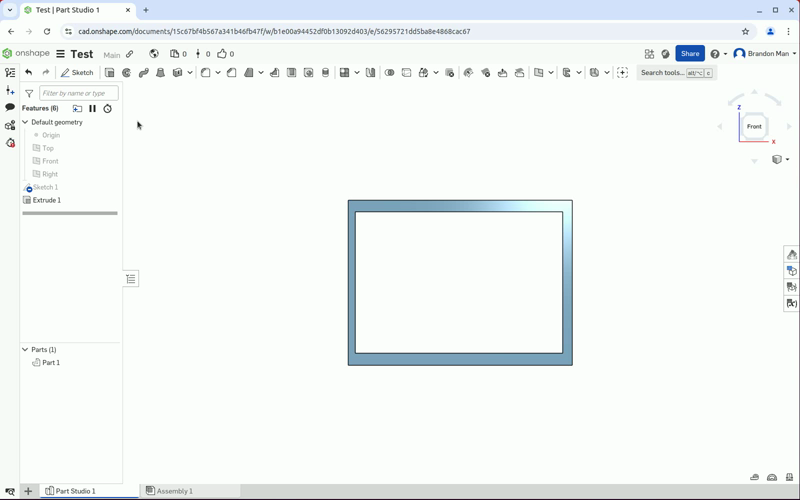
mouse_move(73, 189)
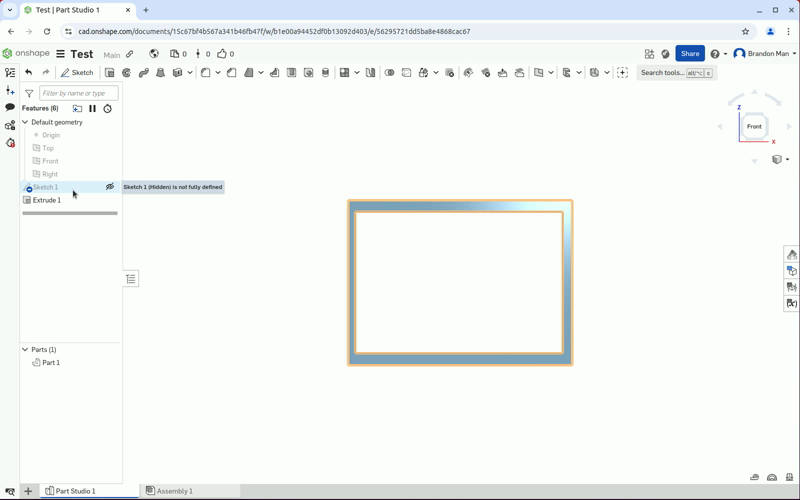
click(73, 189)
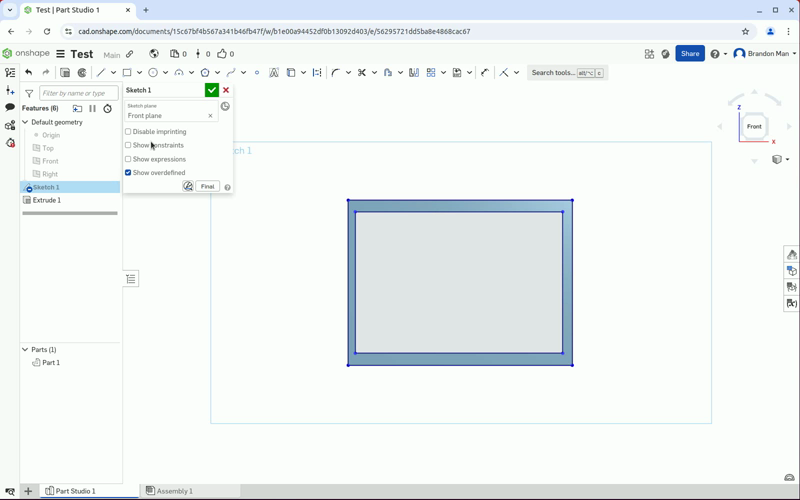
mouse_move(229, 92)
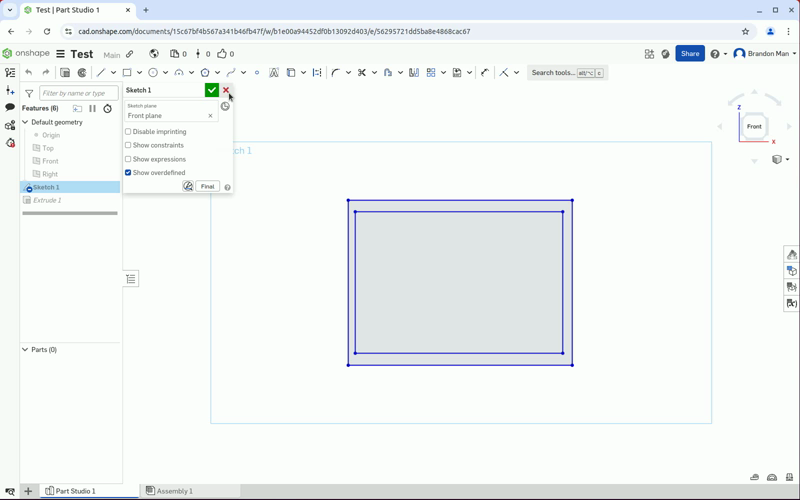
click(229, 92)
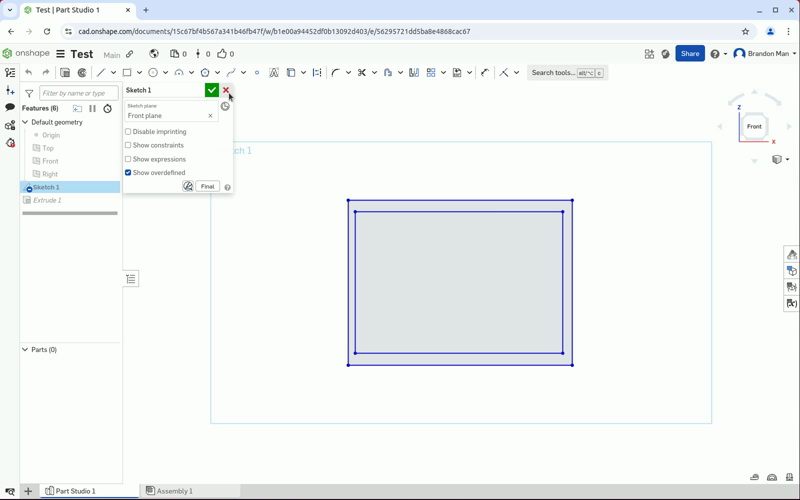
key(shift+s)
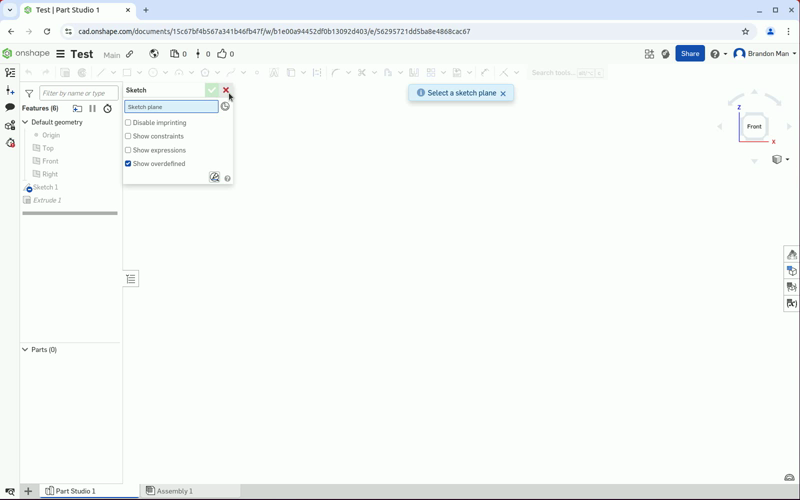
mouse_move(73, 163)
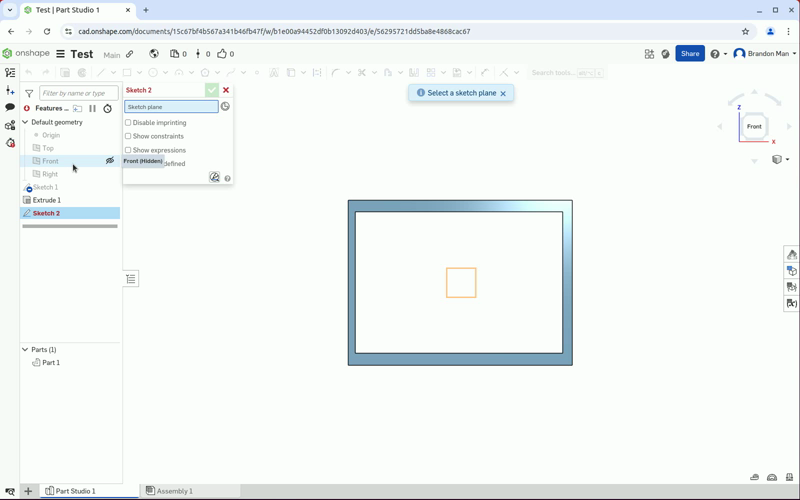
click(73, 163)
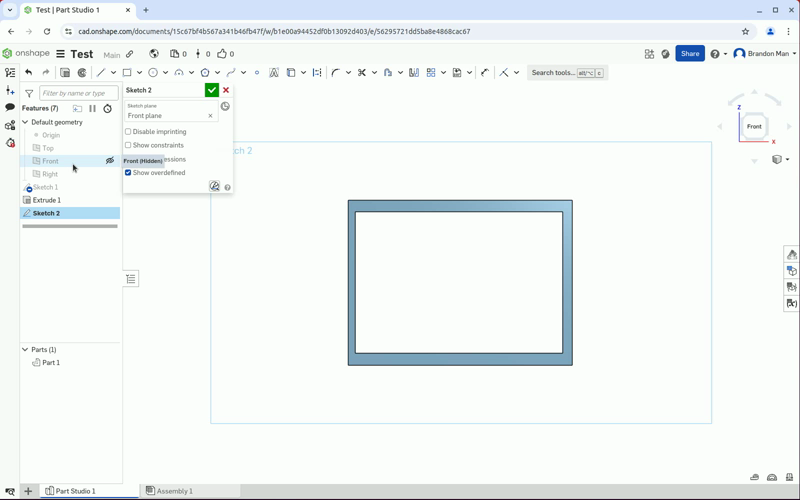
mouse_move(73, 352)
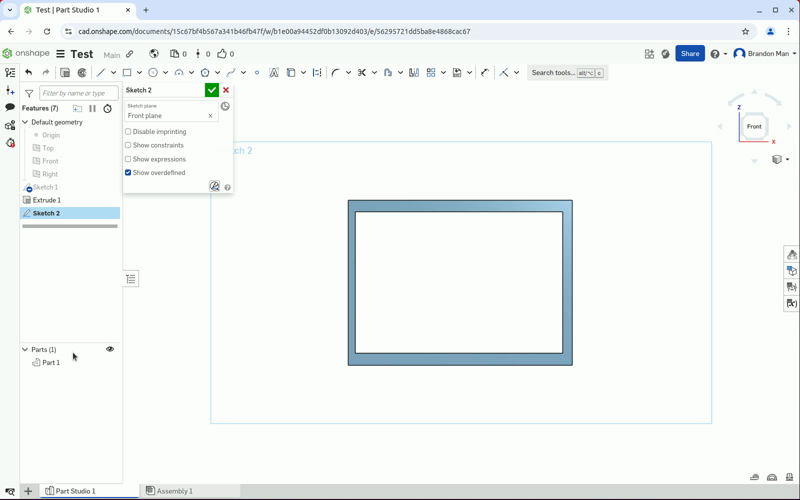
key(y)
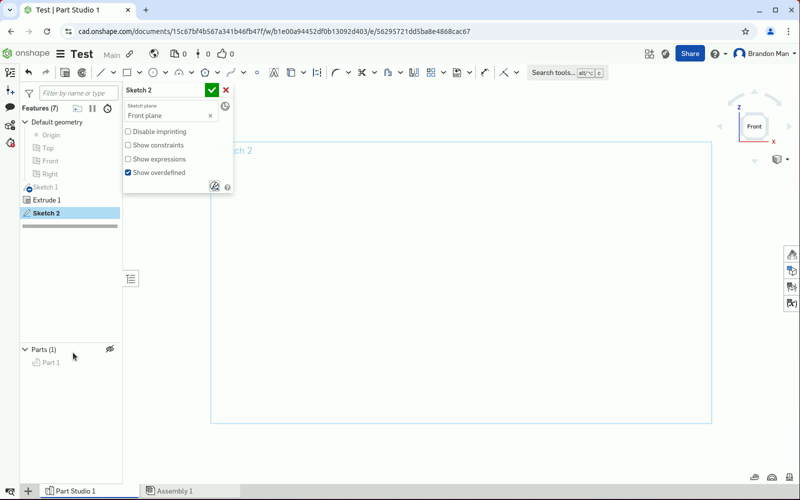
key(l)
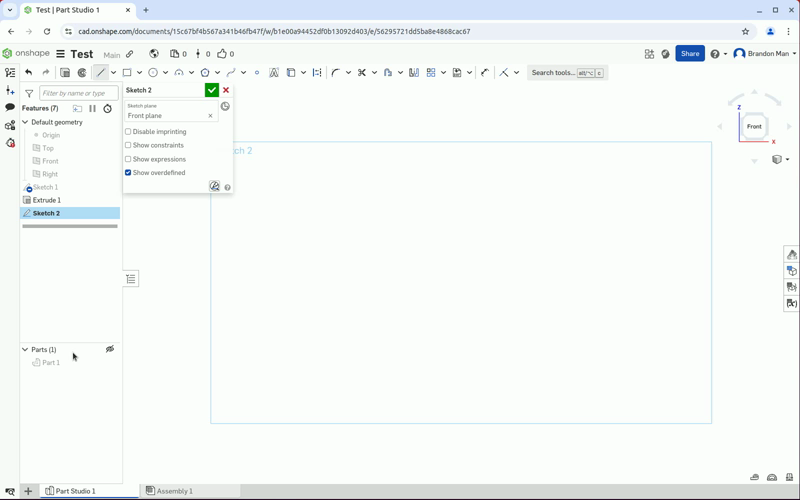
key_down(shift)
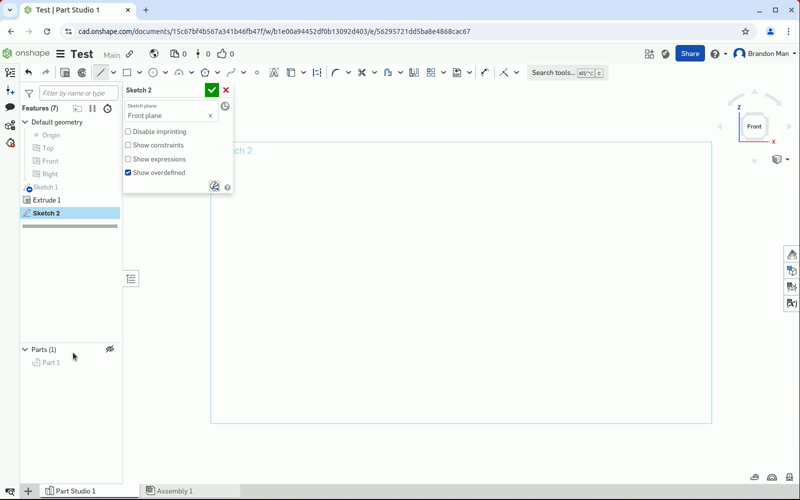
mouse_move(510, 247)
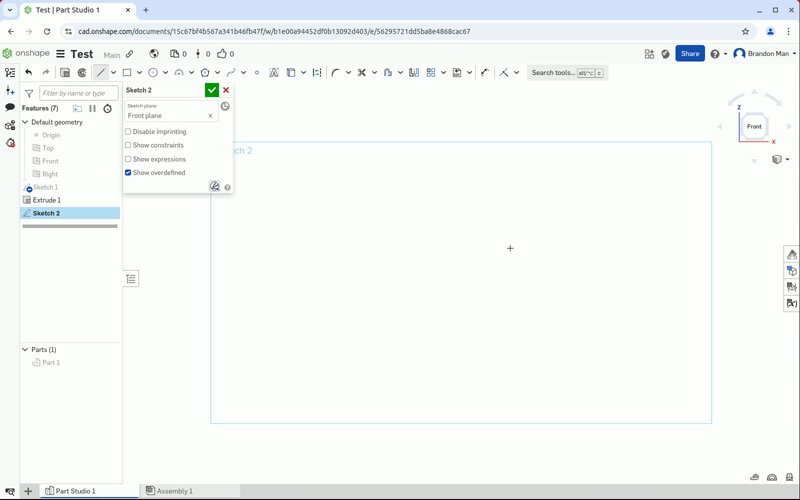
click(510, 247)
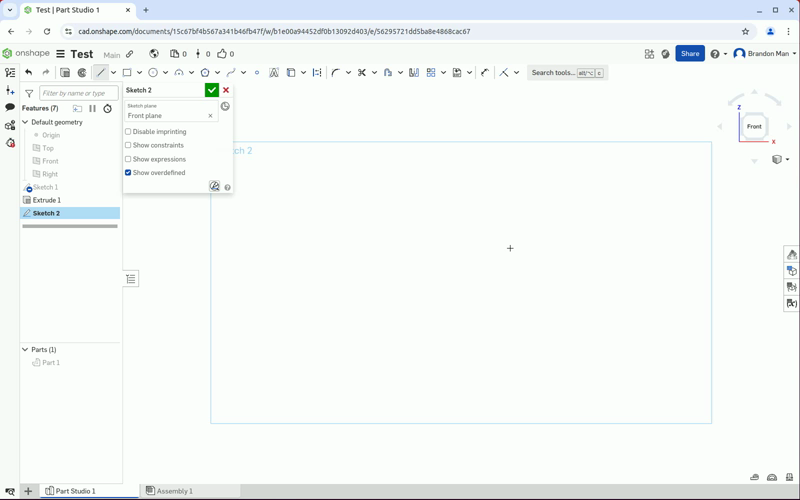
key_up(shift)
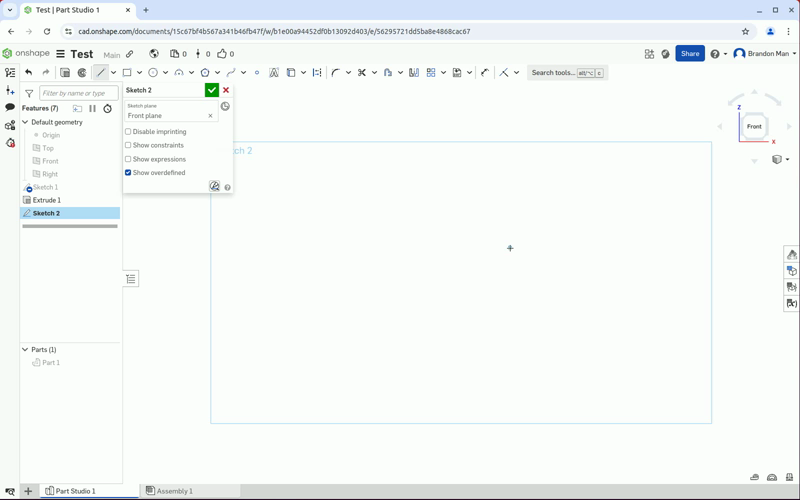
key_down(shift)
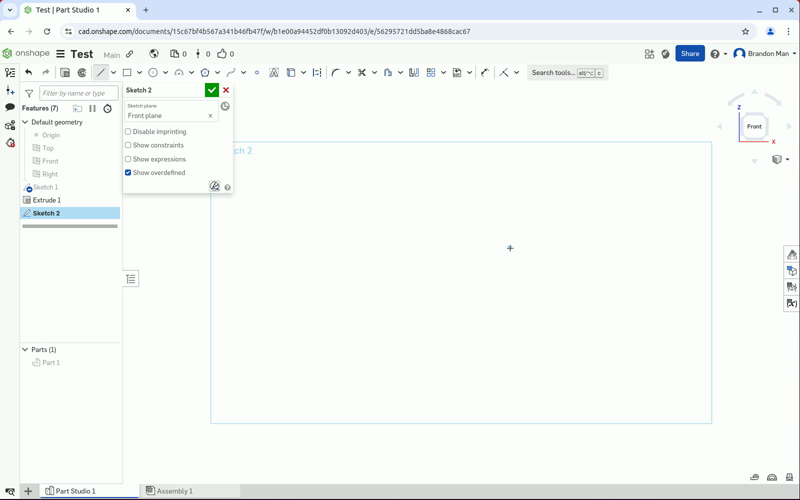
mouse_move(540, 247)
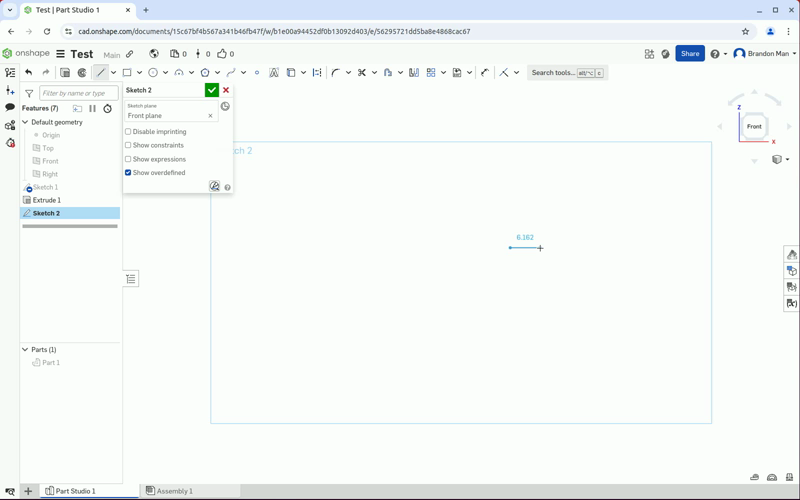
mouse_move(531, 247)
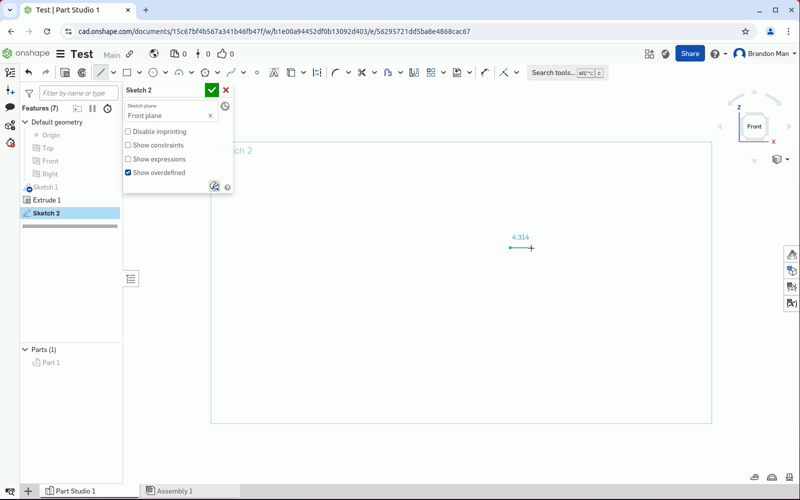
click(531, 247)
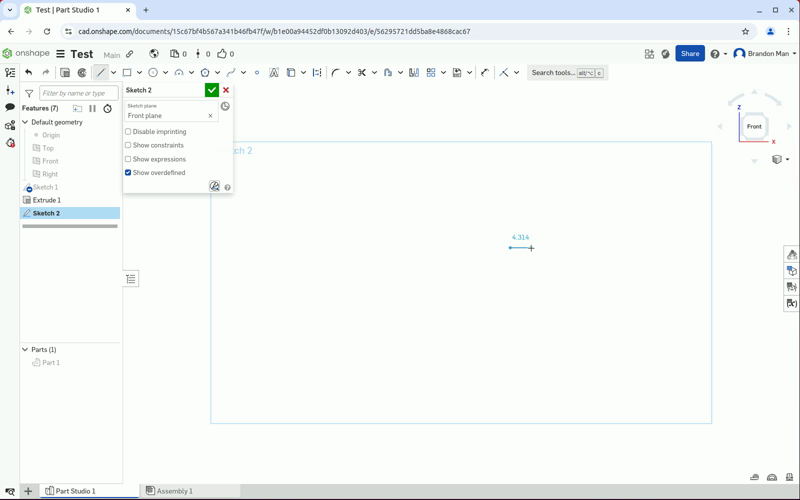
key_up(shift)
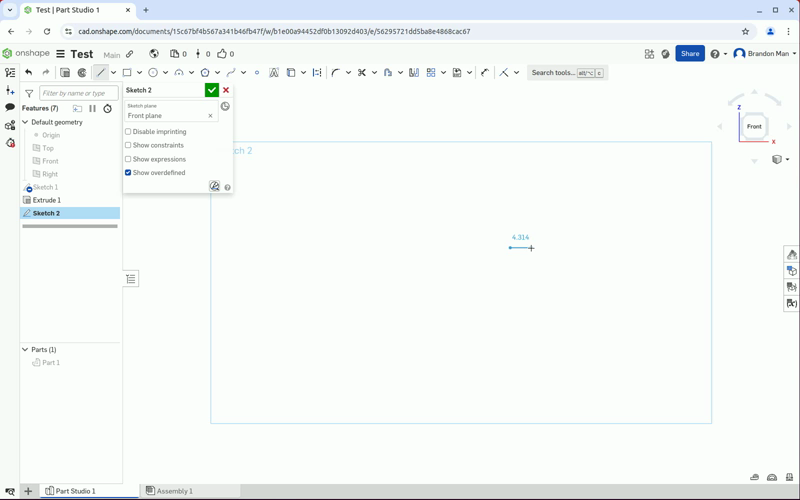
key_down(shift)
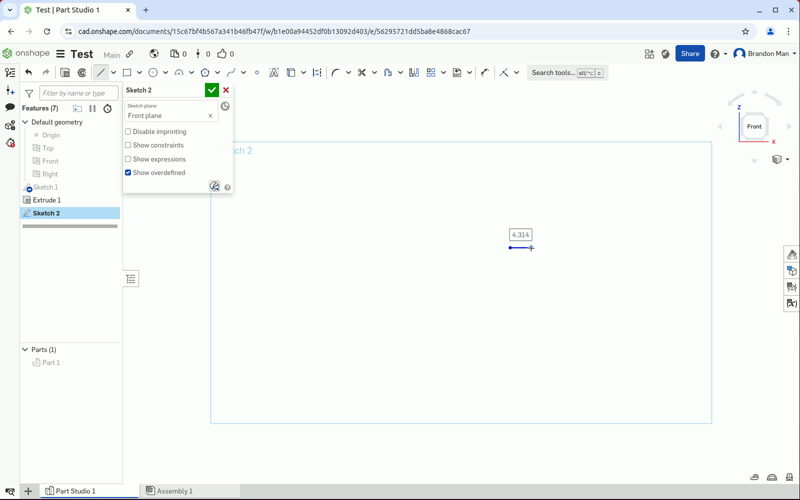
mouse_move(561, 247)
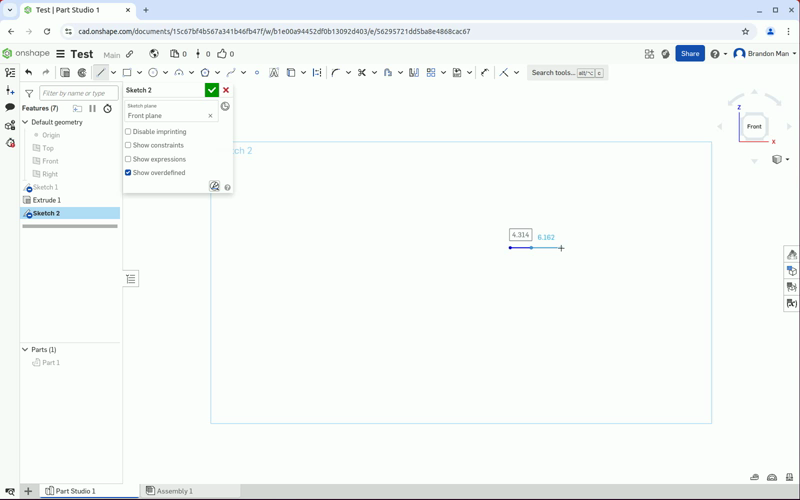
mouse_move(531, 229)
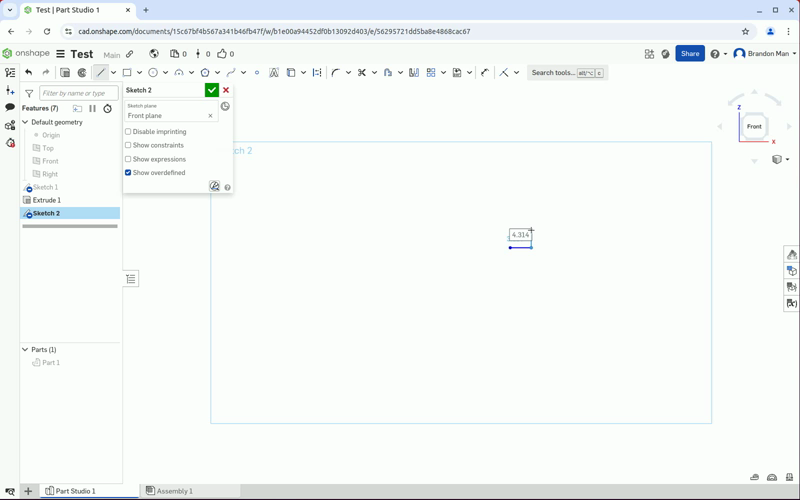
click(531, 229)
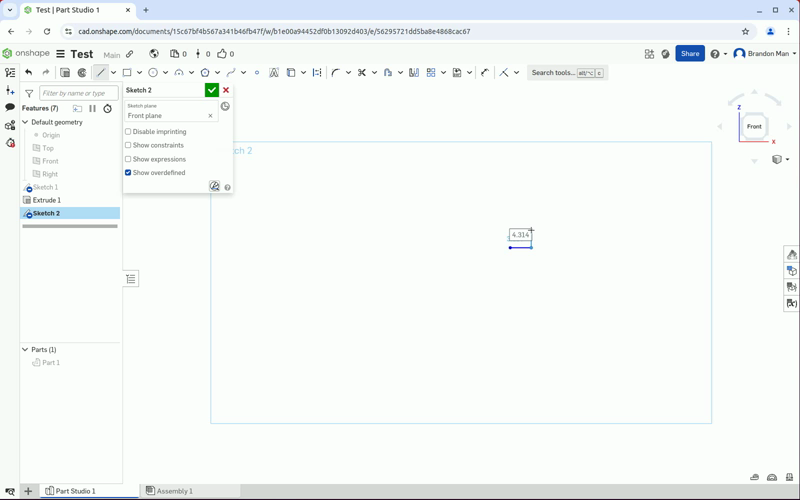
key_up(shift)
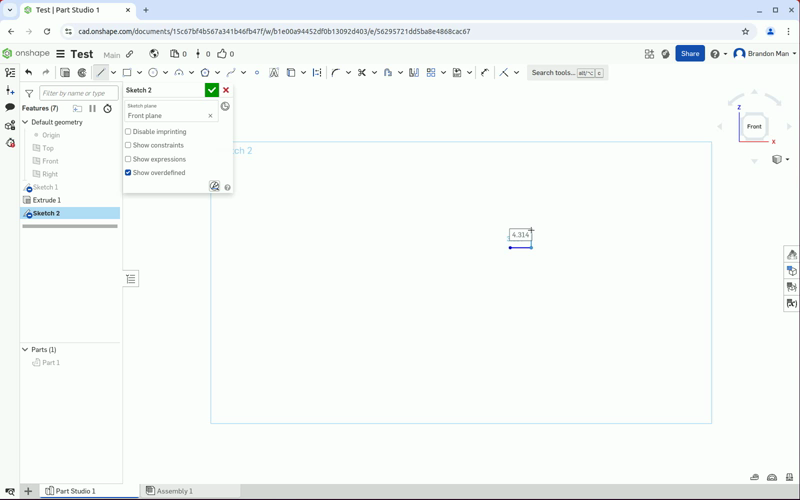
key_down(shift)
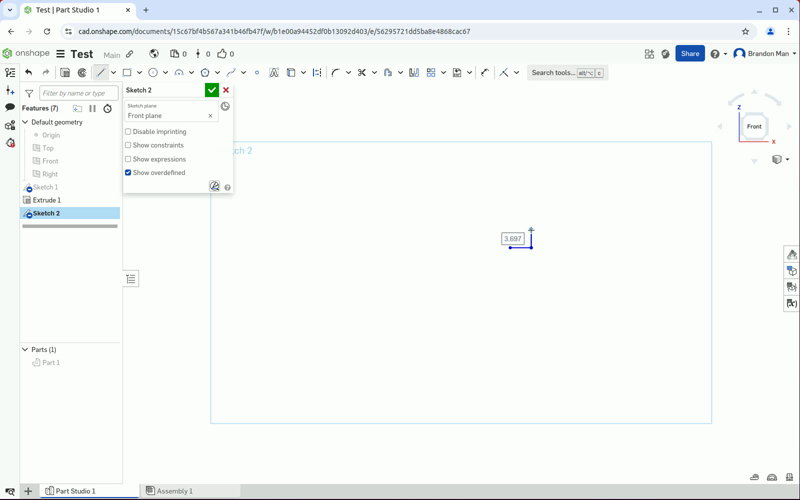
mouse_move(561, 229)
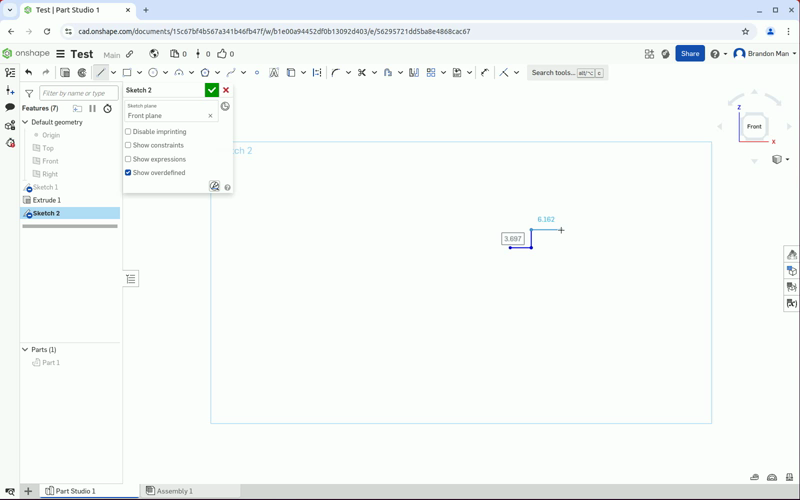
mouse_move(510, 229)
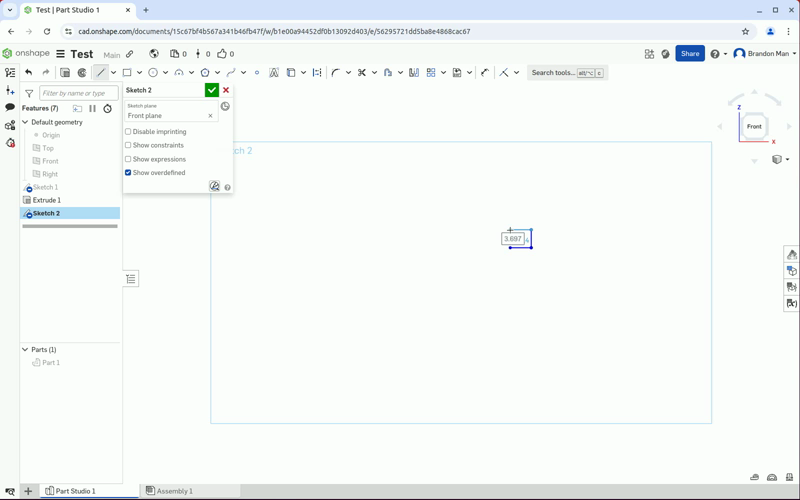
click(510, 229)
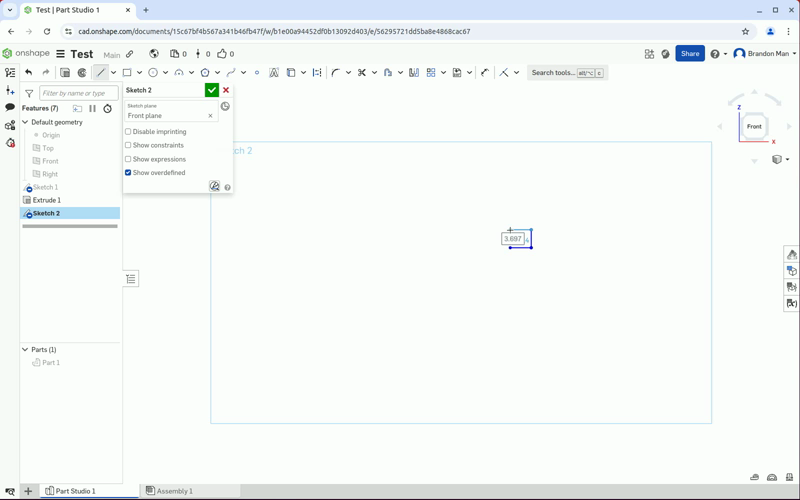
key_up(shift)
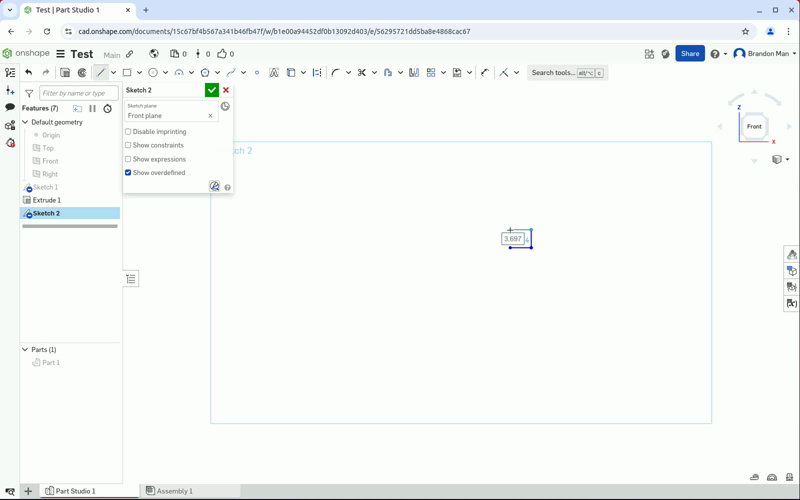
key_down(shift)
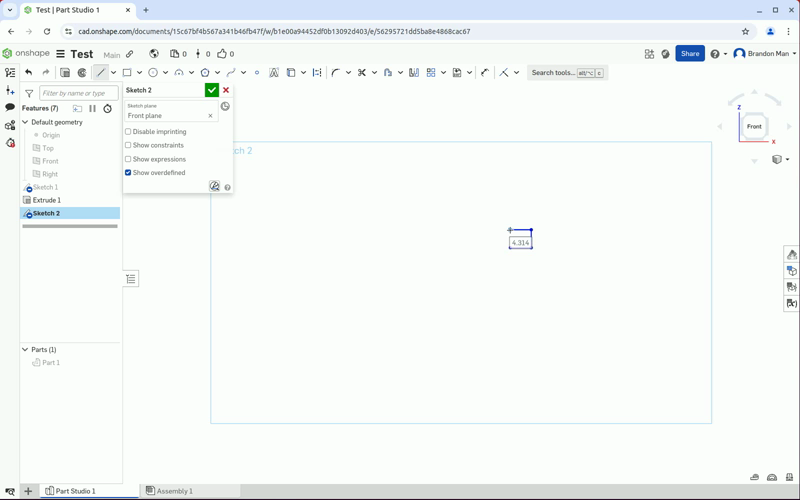
mouse_move(540, 229)
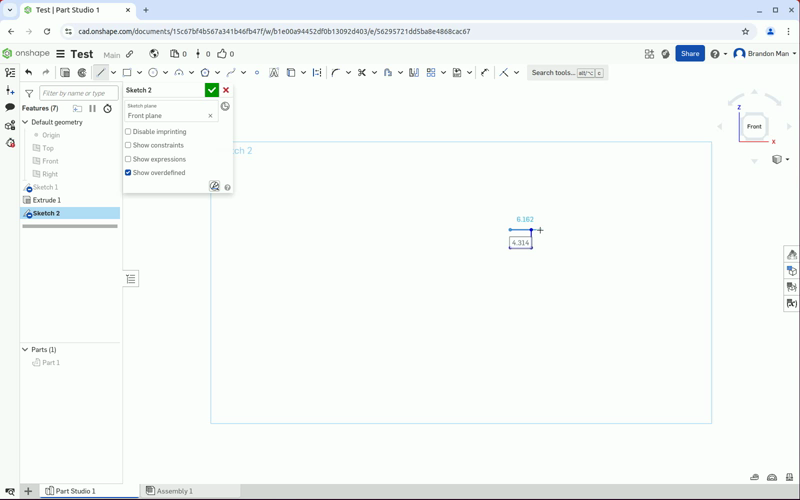
mouse_move(510, 234)
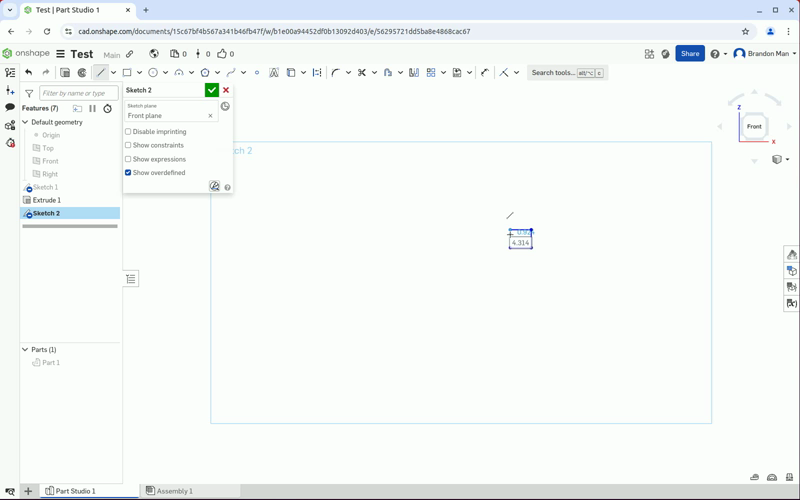
scroll(6)
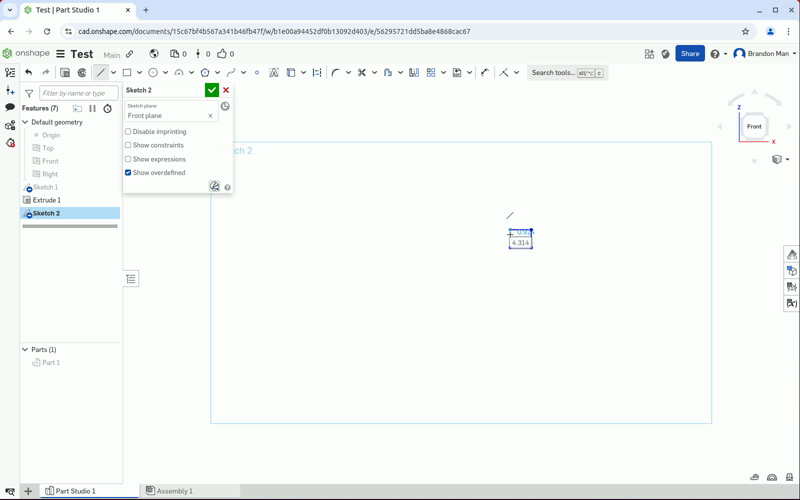
scroll(6)
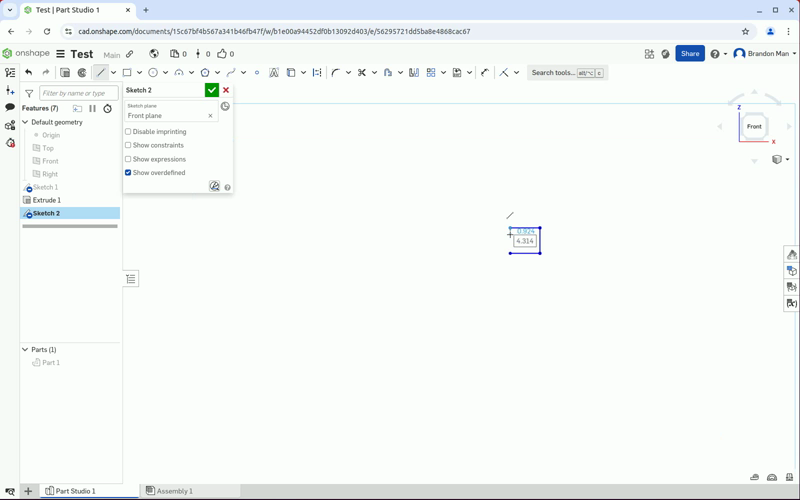
scroll(6)
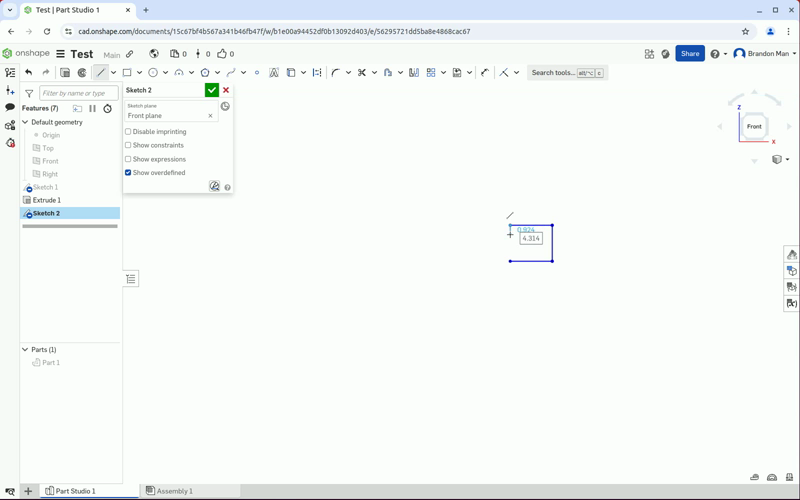
scroll(6)
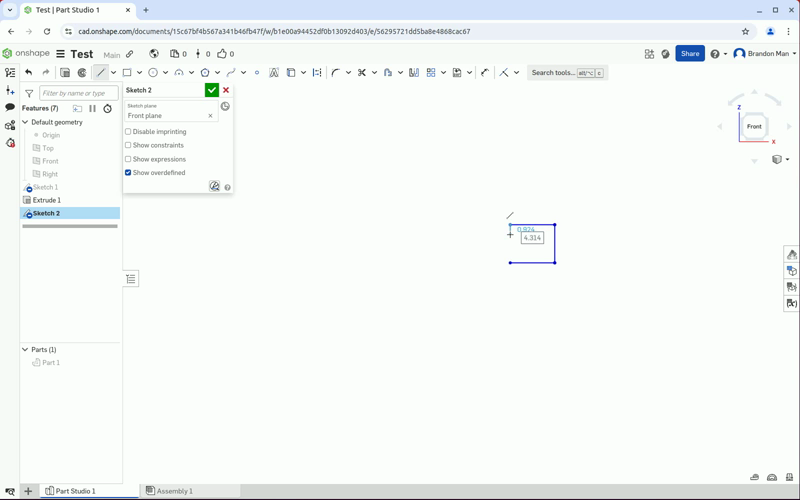
scroll(6)
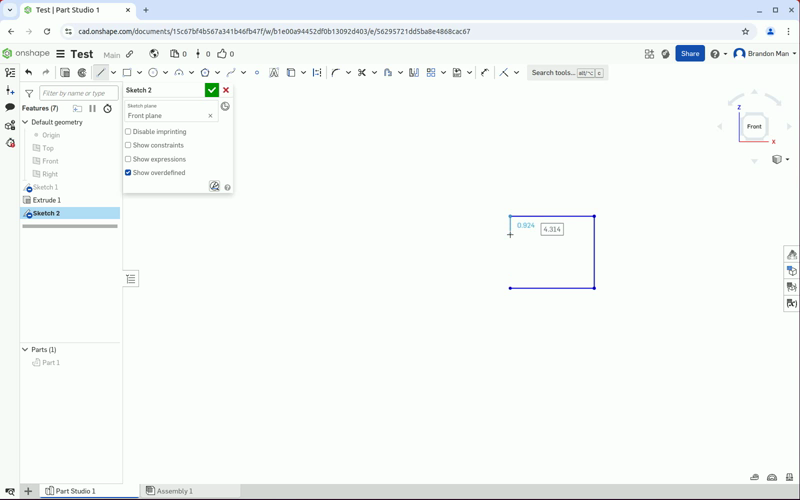
scroll(6)
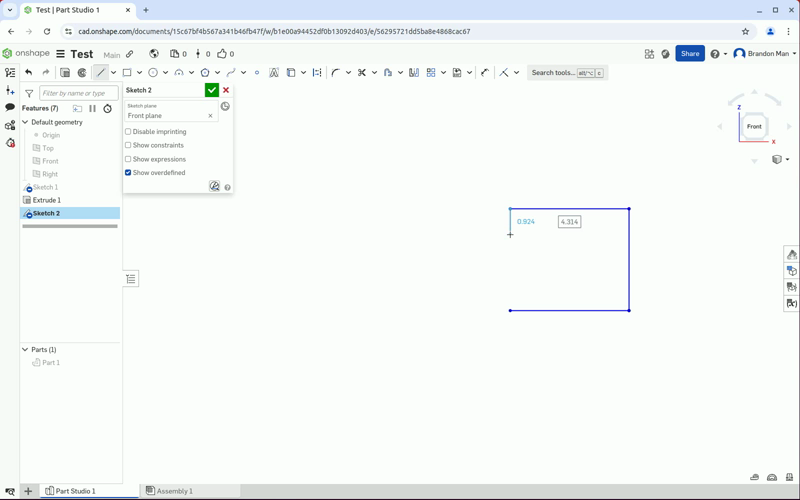
scroll(6)
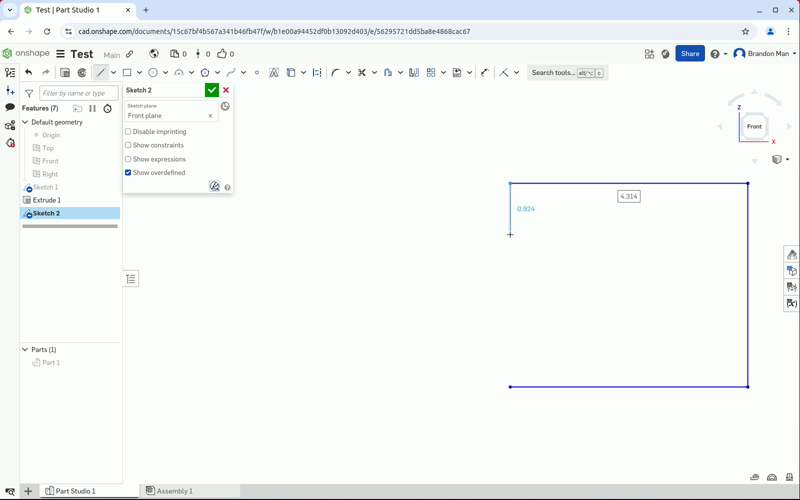
click(510, 234)
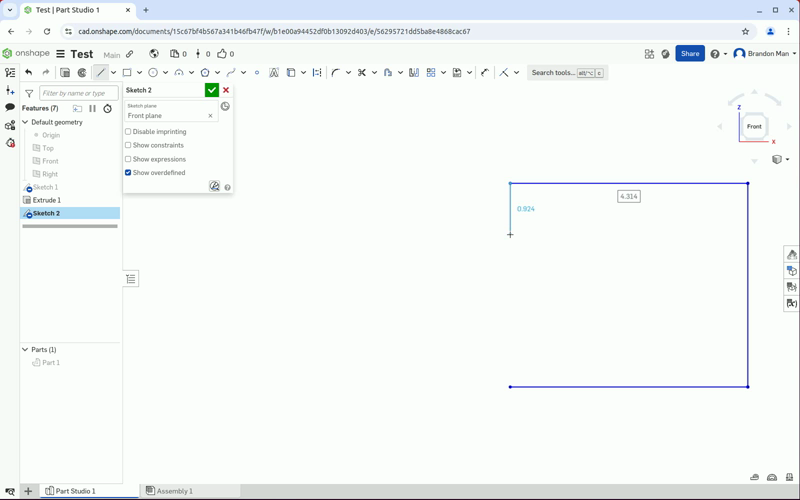
scroll(-6)
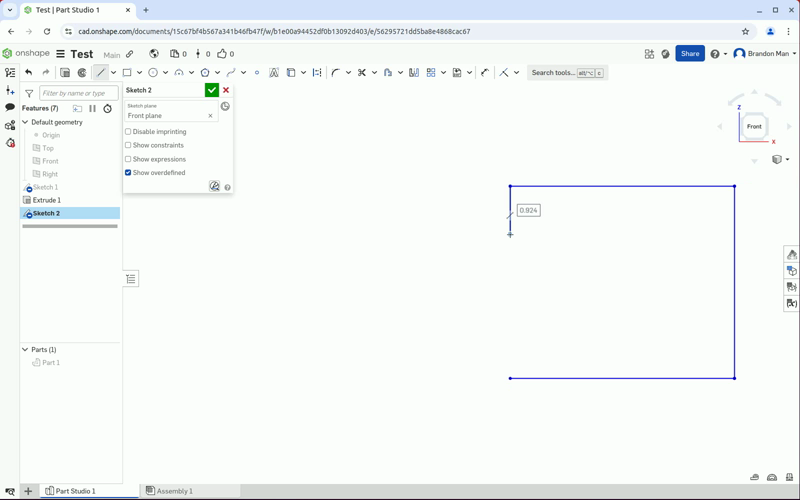
scroll(-6)
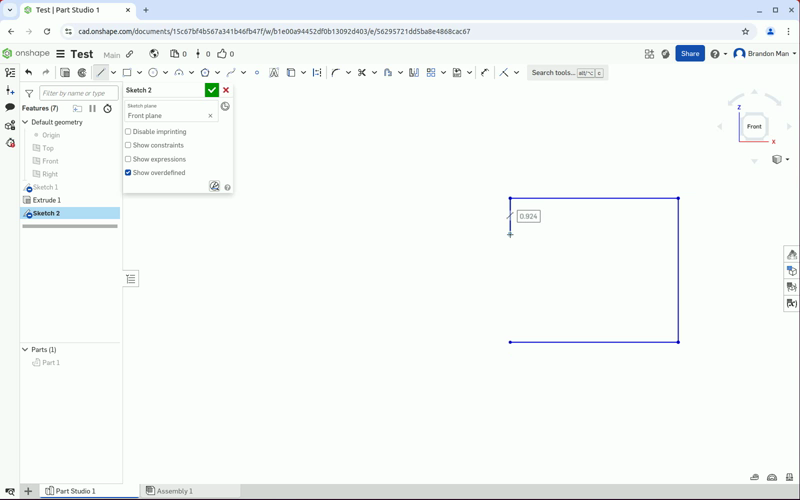
scroll(-6)
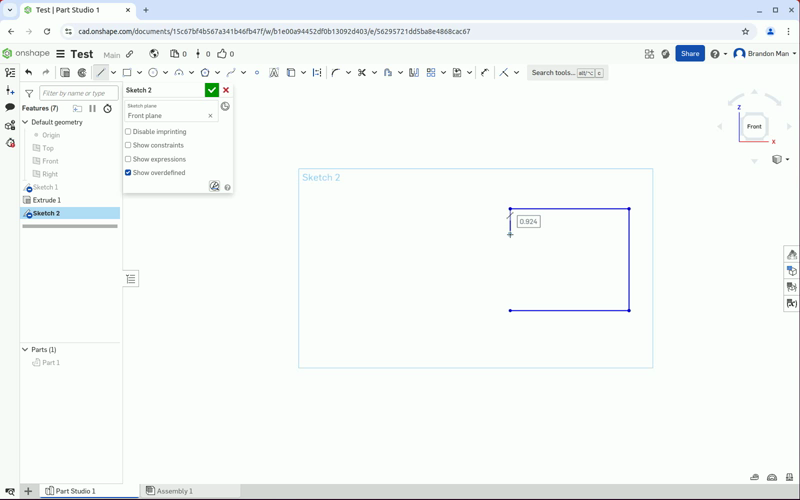
scroll(-6)
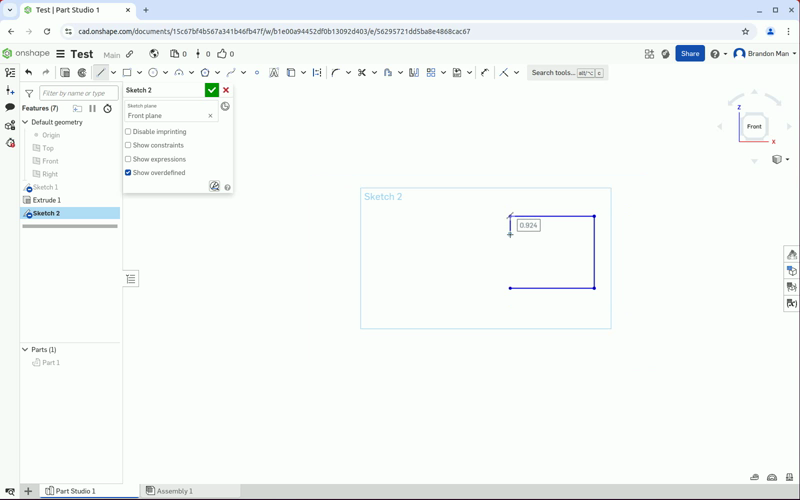
scroll(-6)
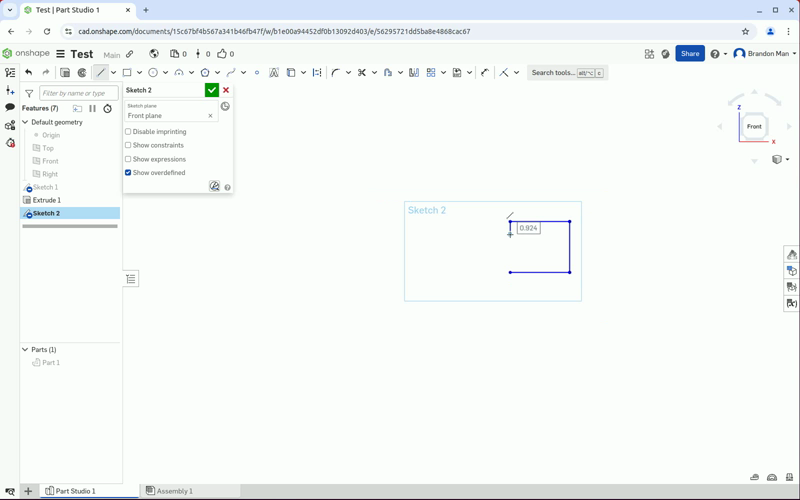
scroll(-6)
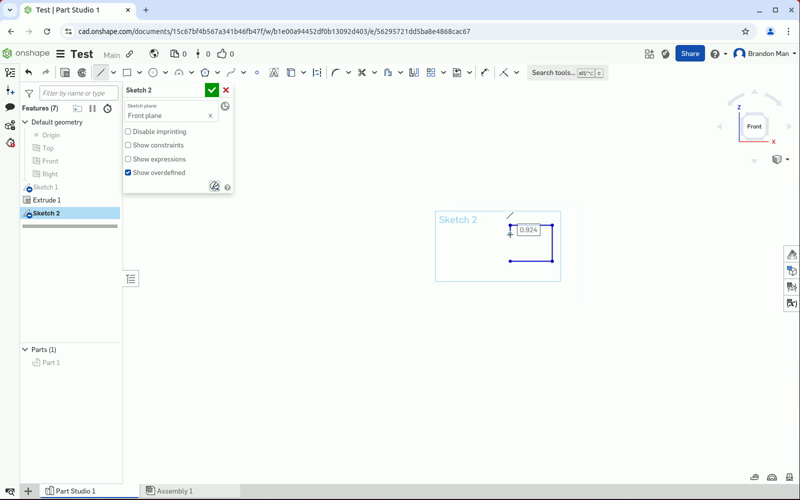
scroll(-6)
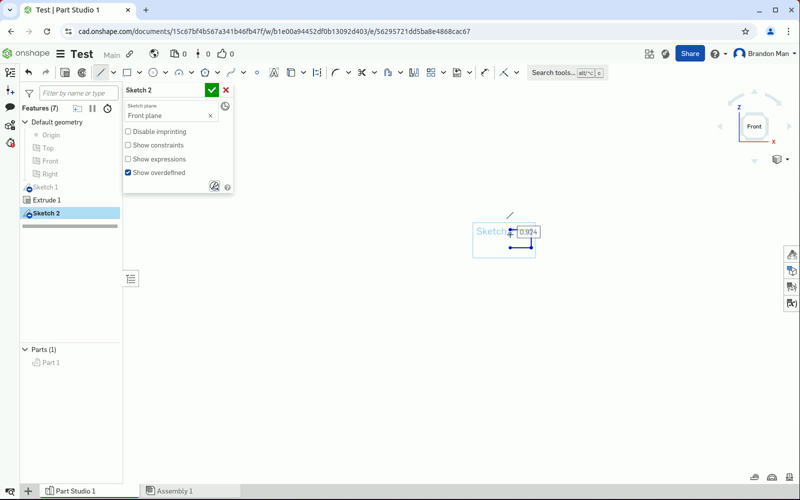
key_up(shift)
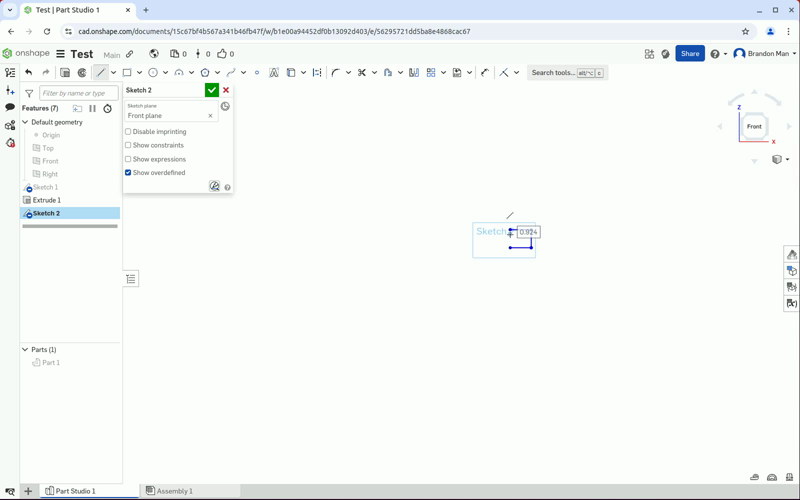
key_down(shift)
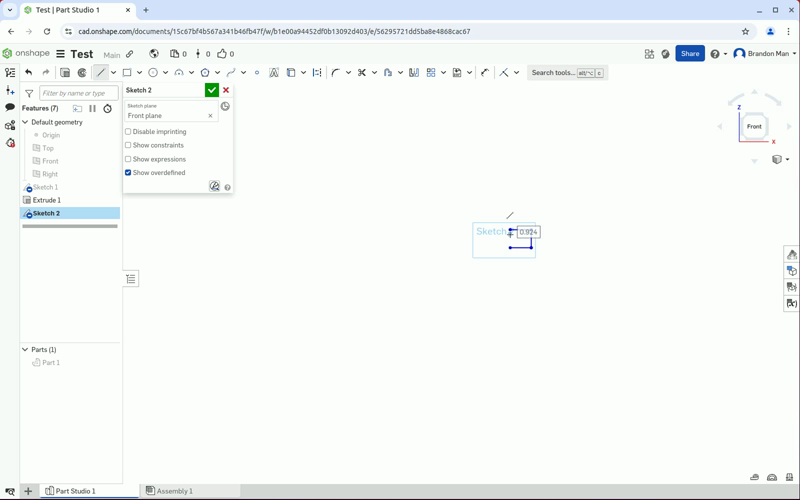
mouse_move(540, 234)
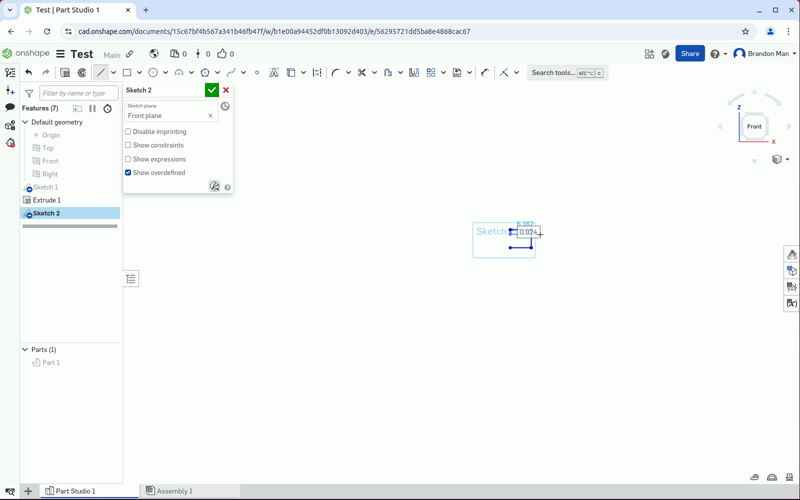
mouse_move(516, 234)
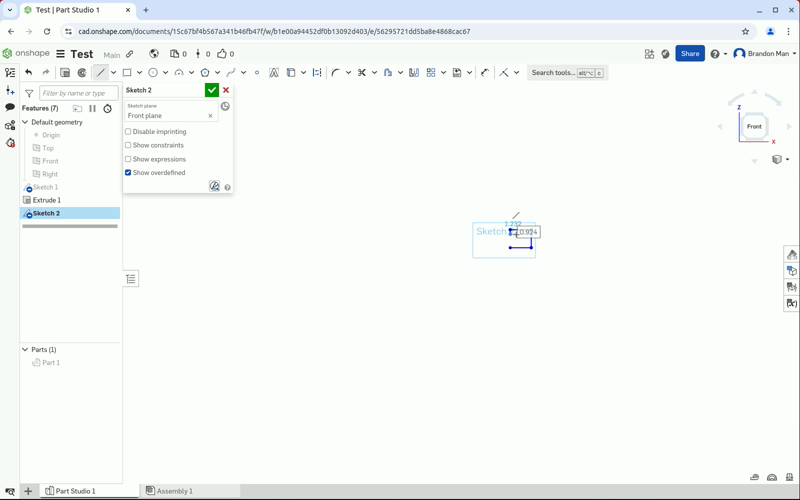
scroll(6)
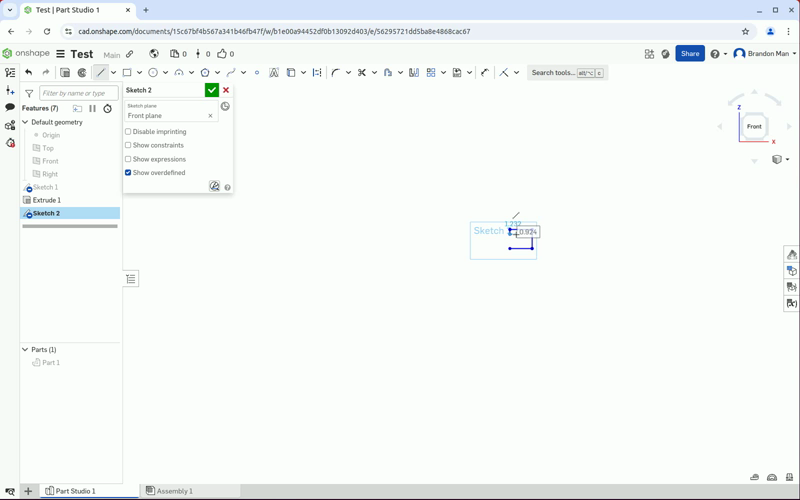
scroll(6)
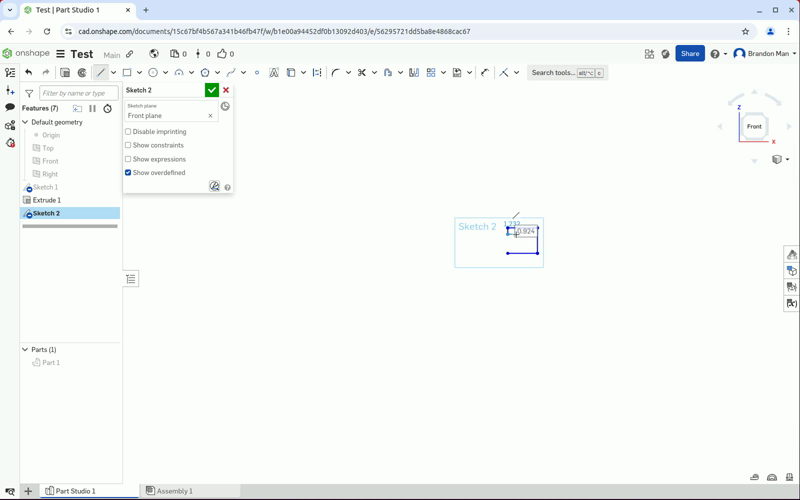
scroll(6)
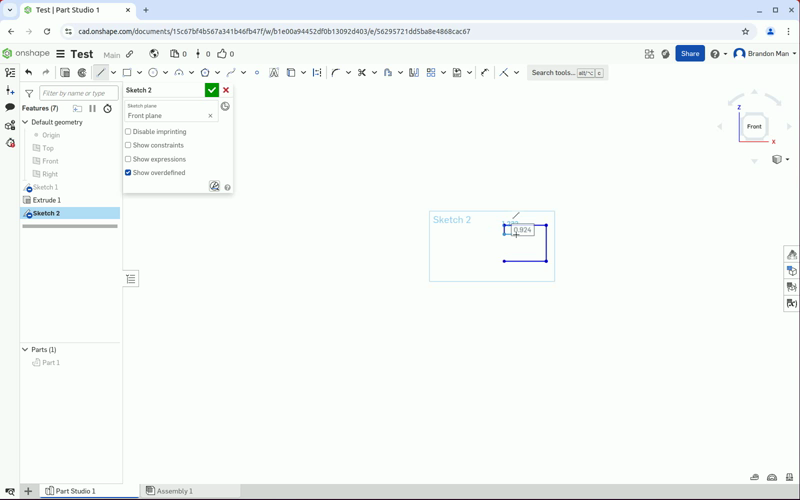
scroll(6)
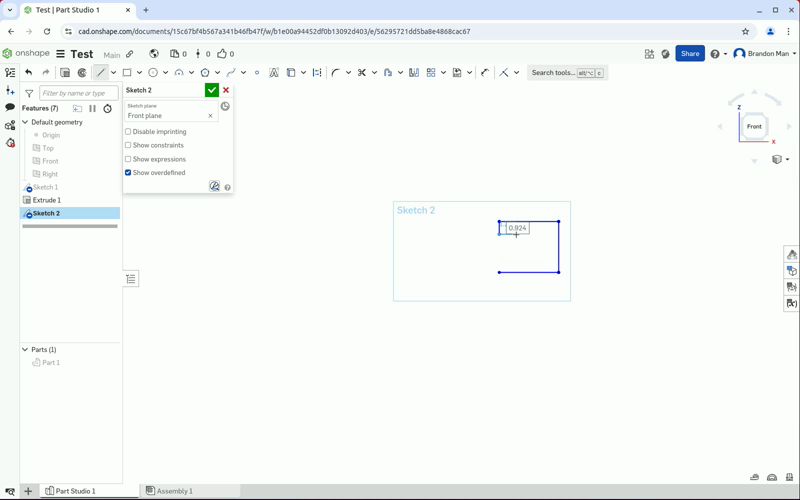
scroll(6)
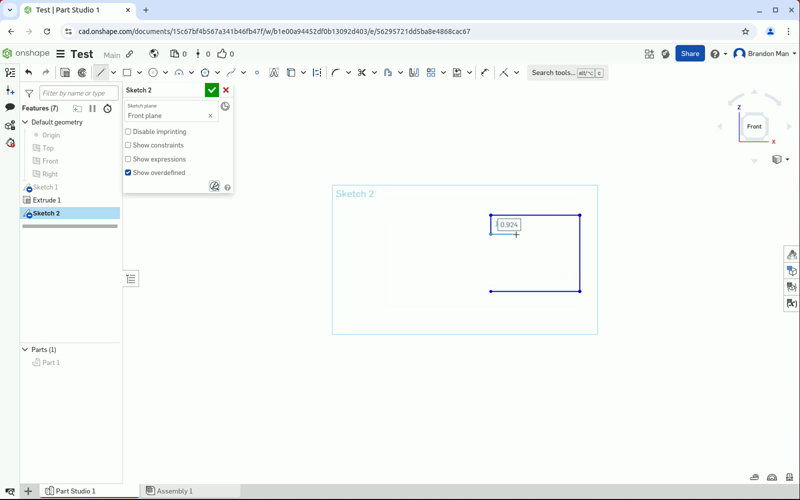
scroll(6)
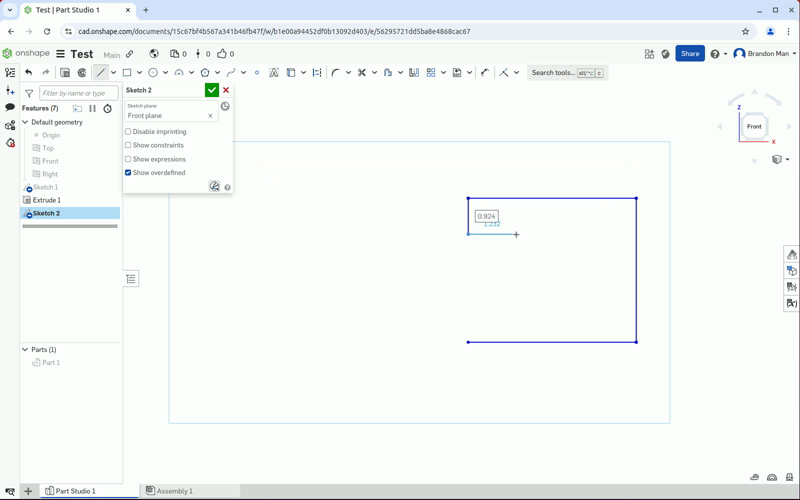
scroll(6)
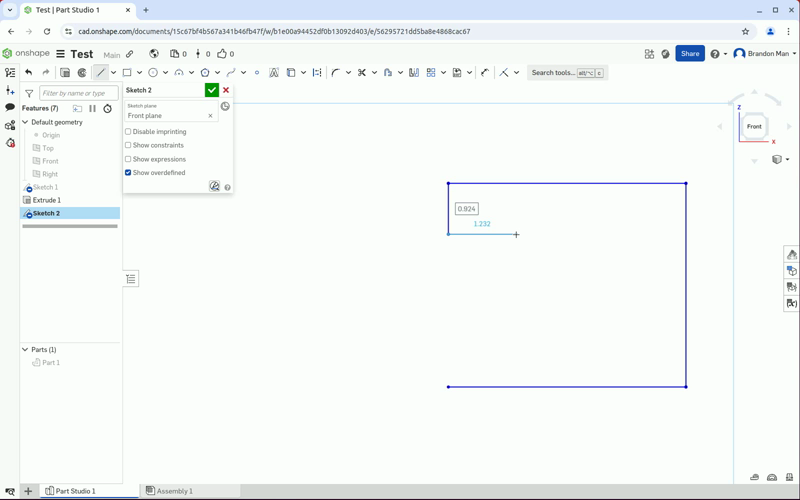
click(516, 234)
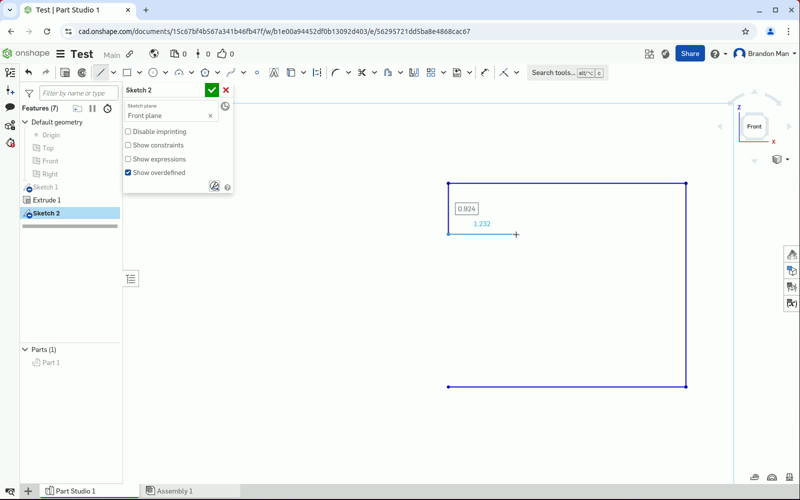
scroll(-6)
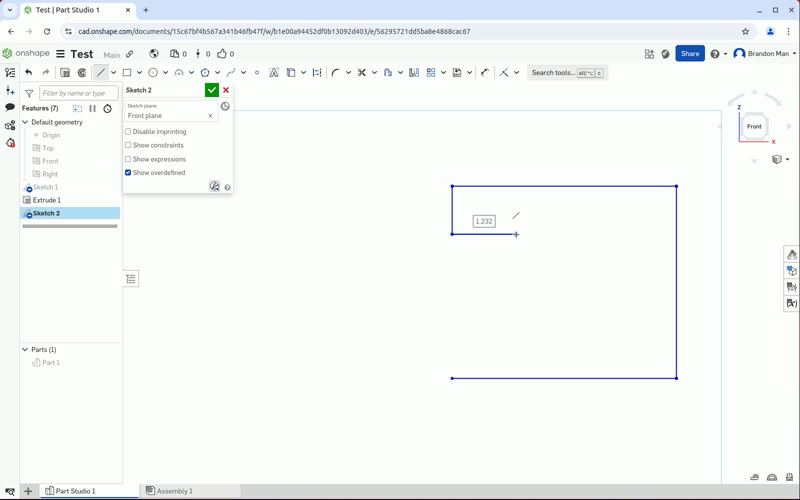
scroll(-6)
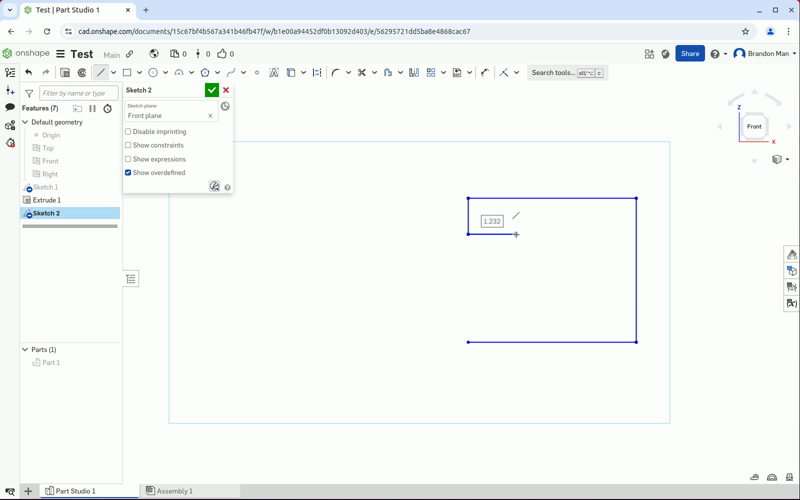
scroll(-6)
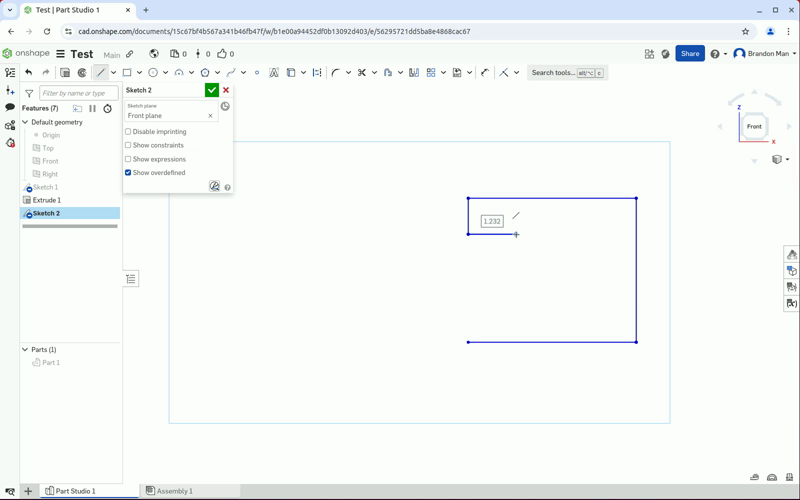
scroll(-6)
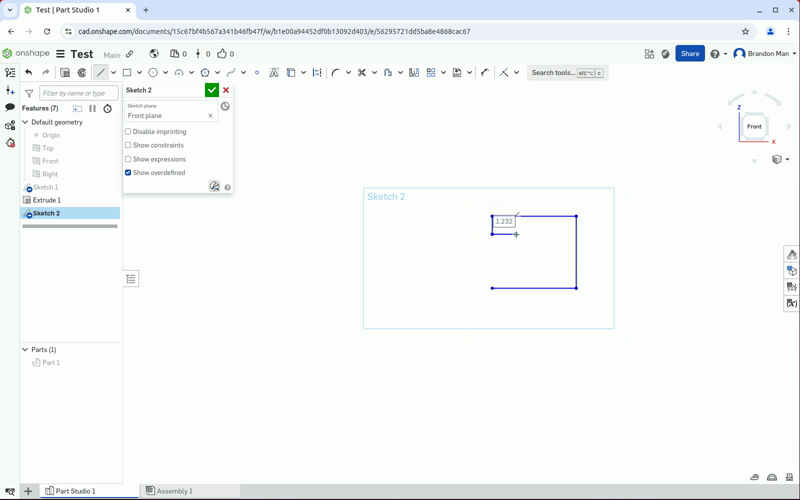
scroll(-6)
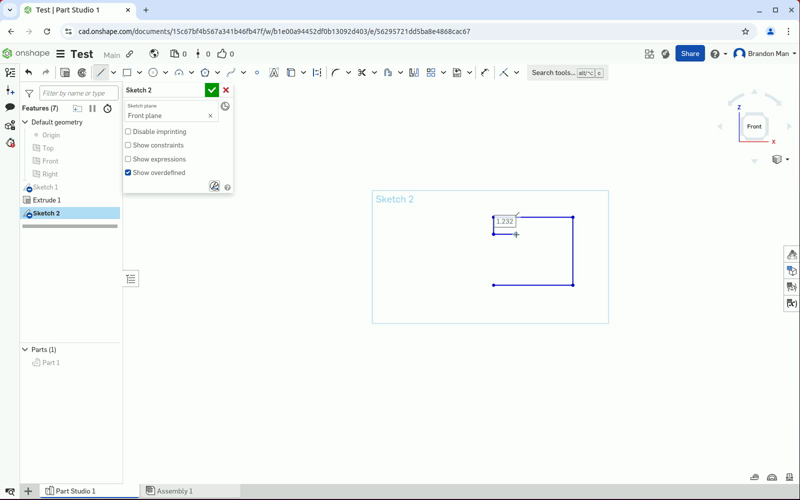
scroll(-6)
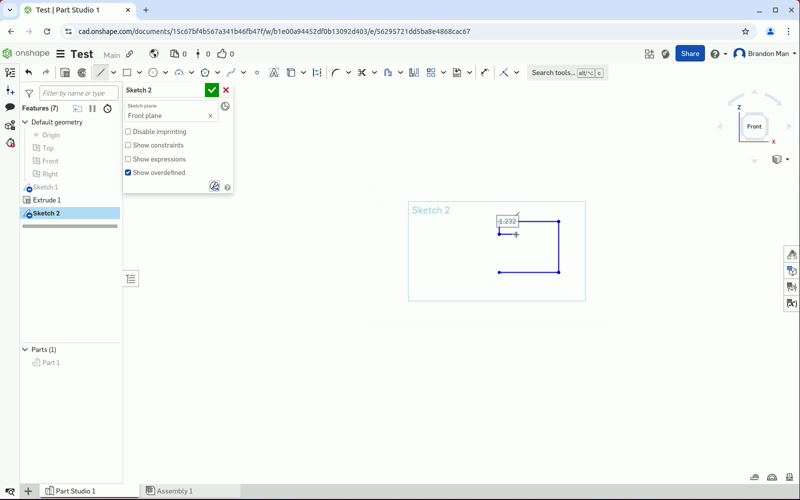
scroll(-6)
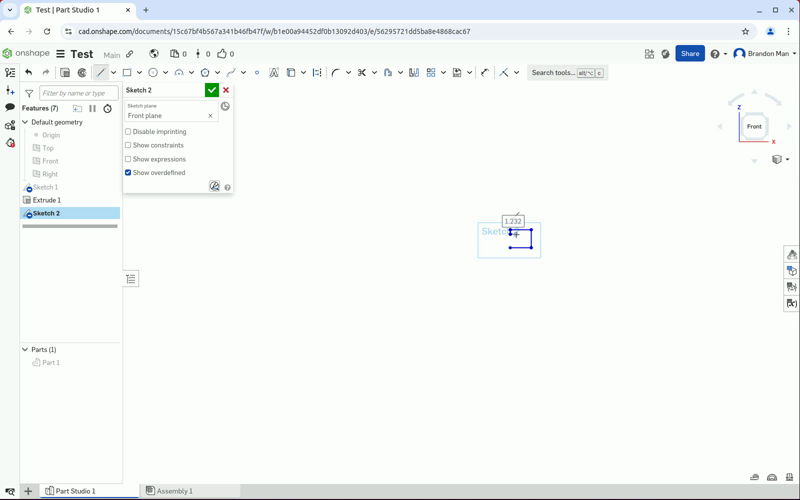
key_up(shift)
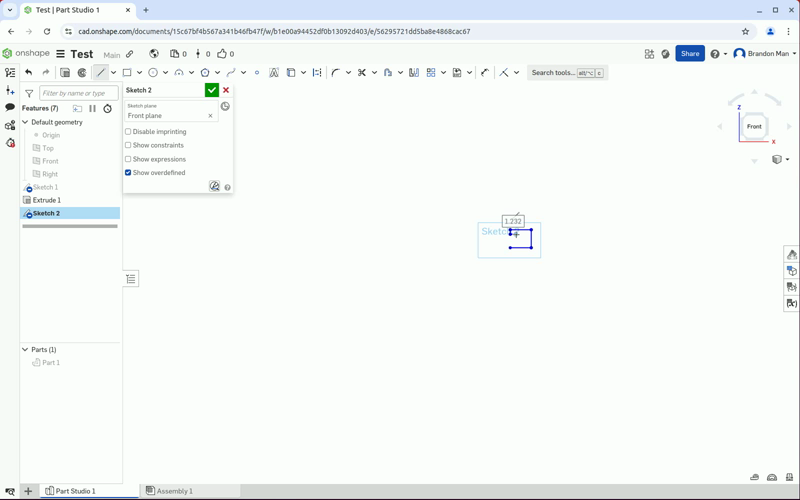
key_down(shift)
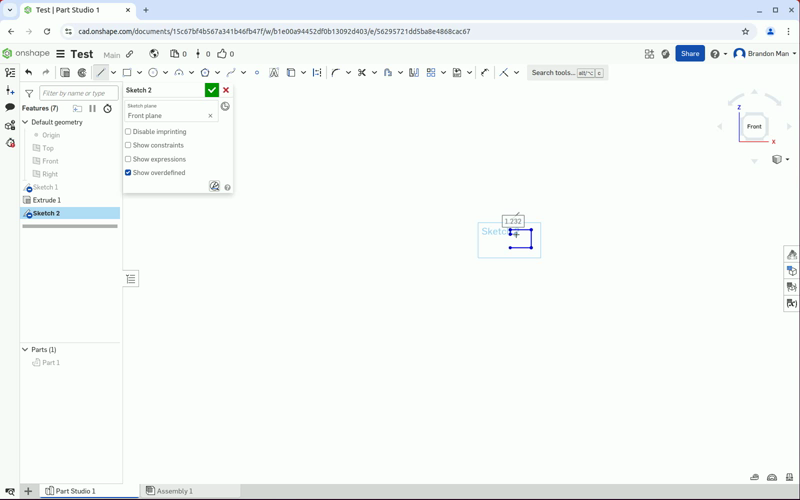
mouse_move(546, 234)
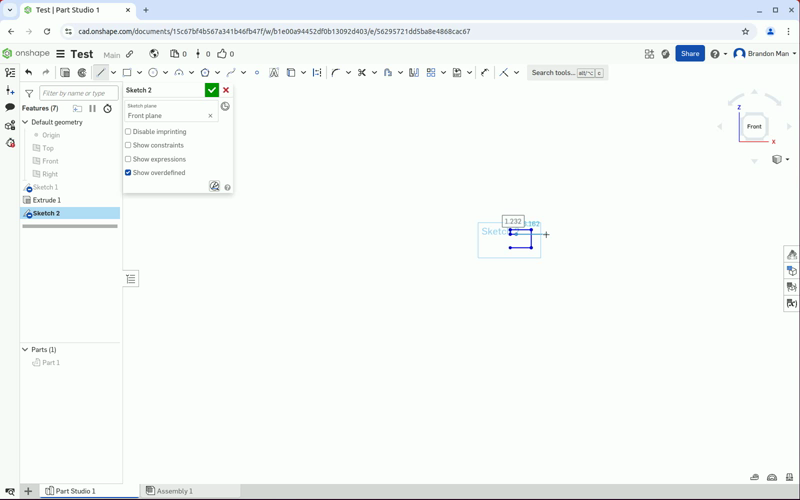
mouse_move(516, 236)
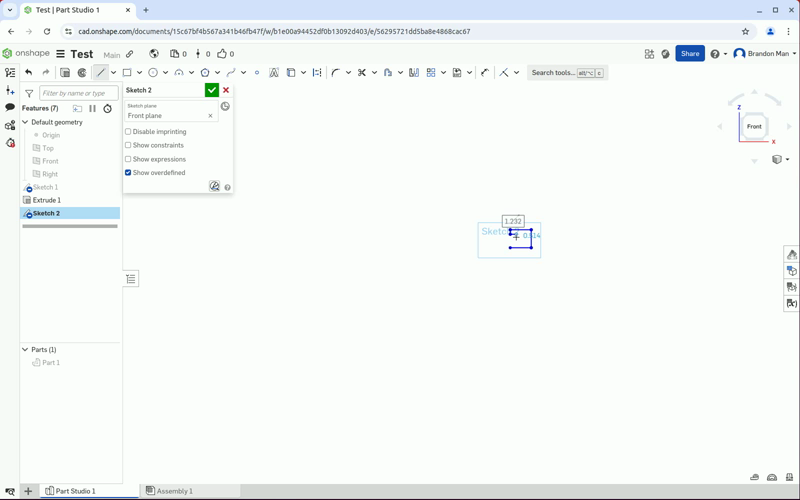
scroll(6)
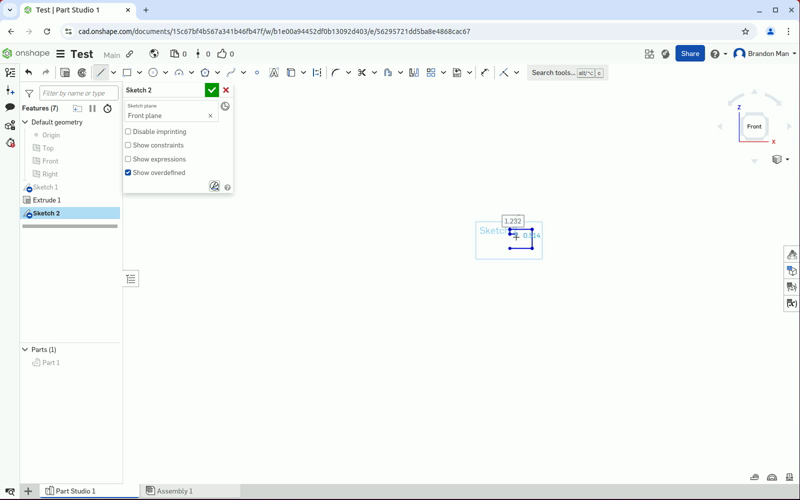
scroll(6)
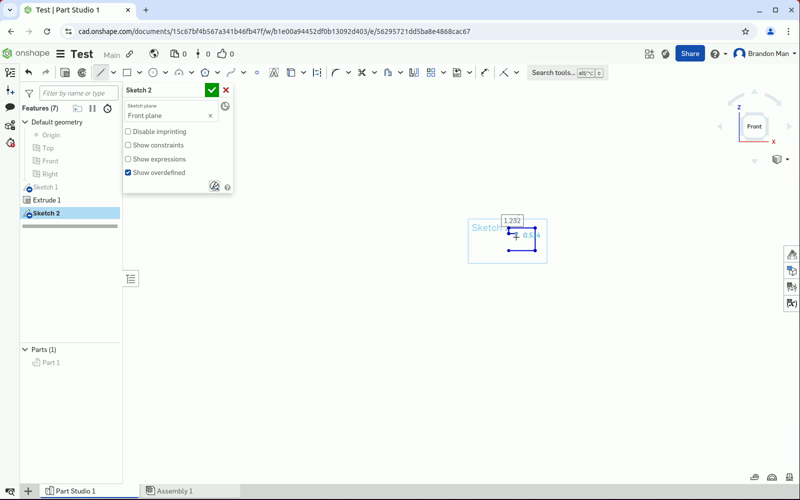
scroll(6)
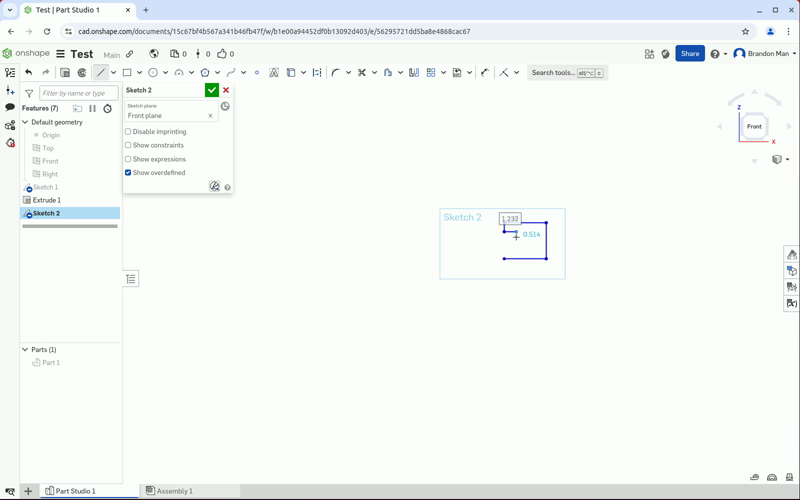
scroll(6)
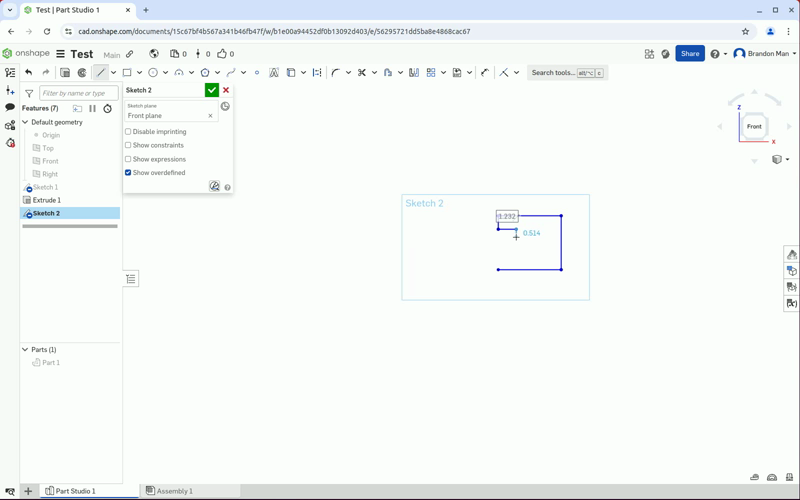
scroll(6)
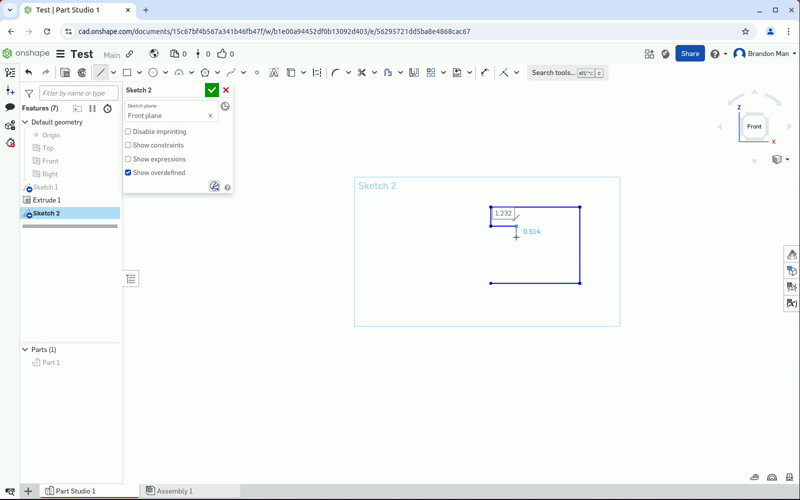
scroll(6)
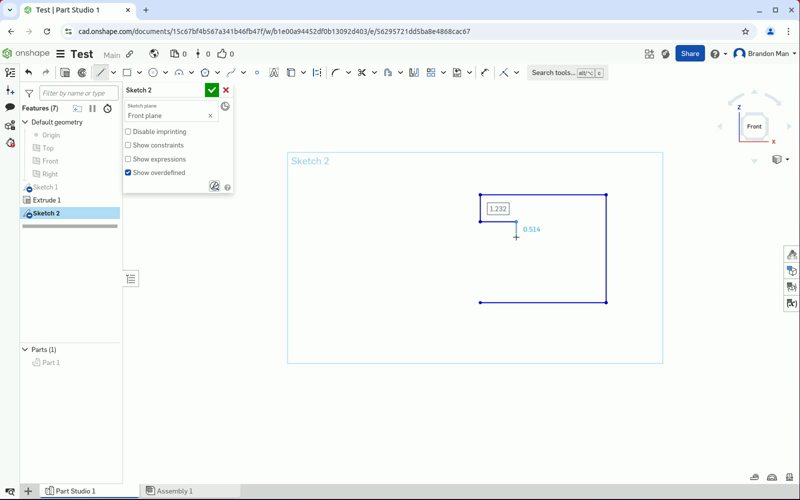
scroll(6)
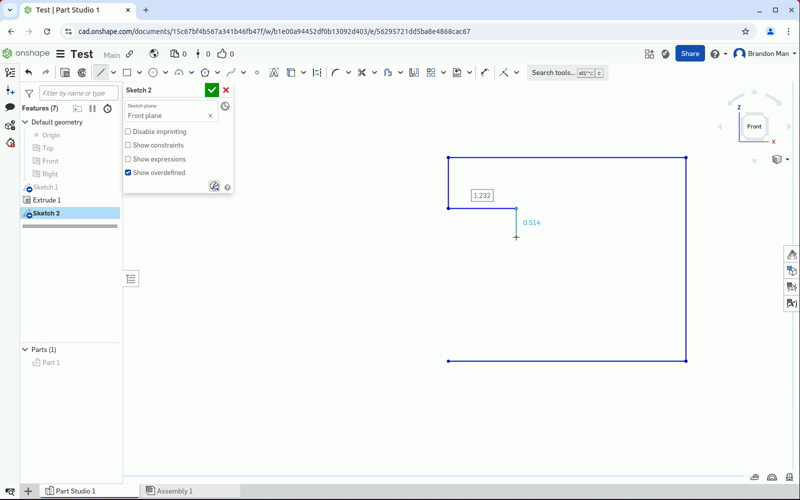
click(516, 236)
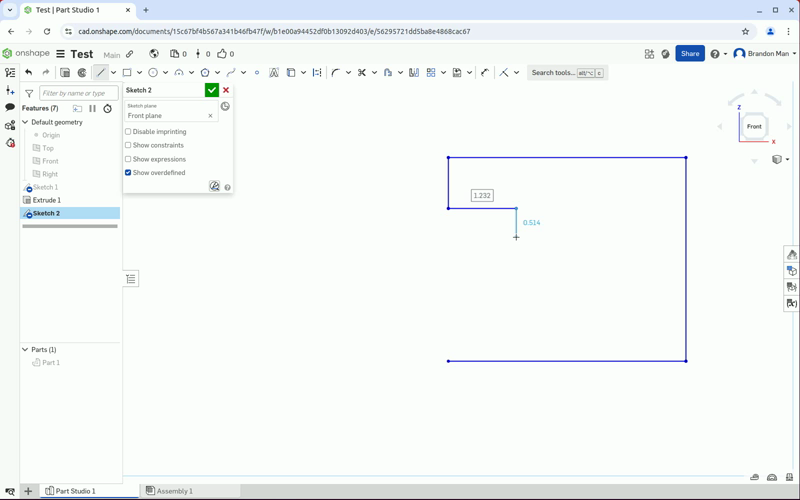
scroll(-6)
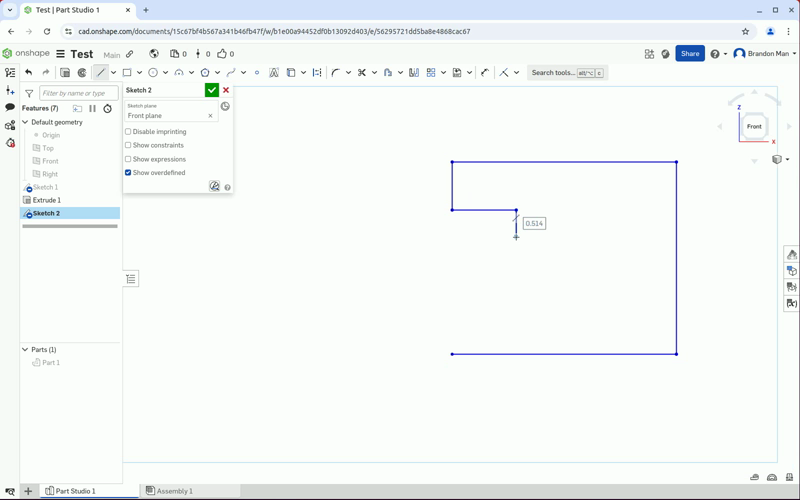
scroll(-6)
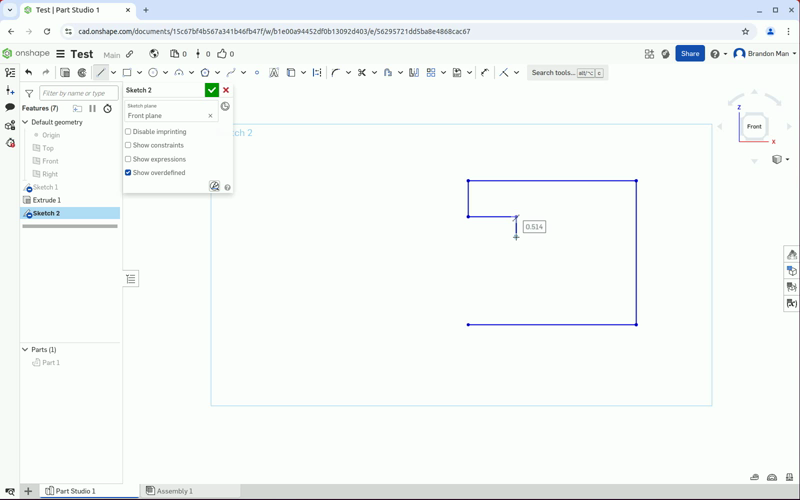
scroll(-6)
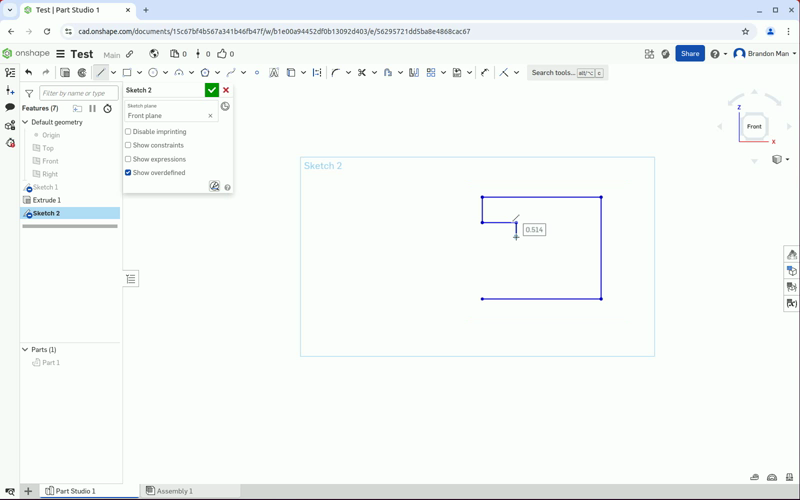
scroll(-6)
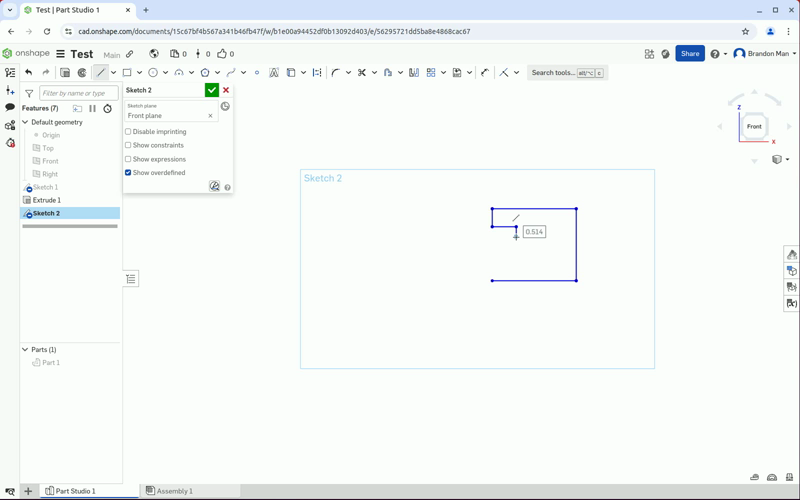
scroll(-6)
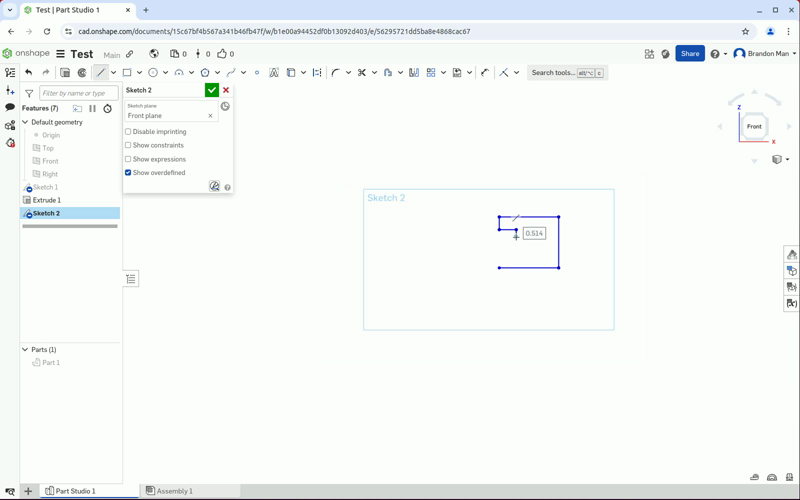
scroll(-6)
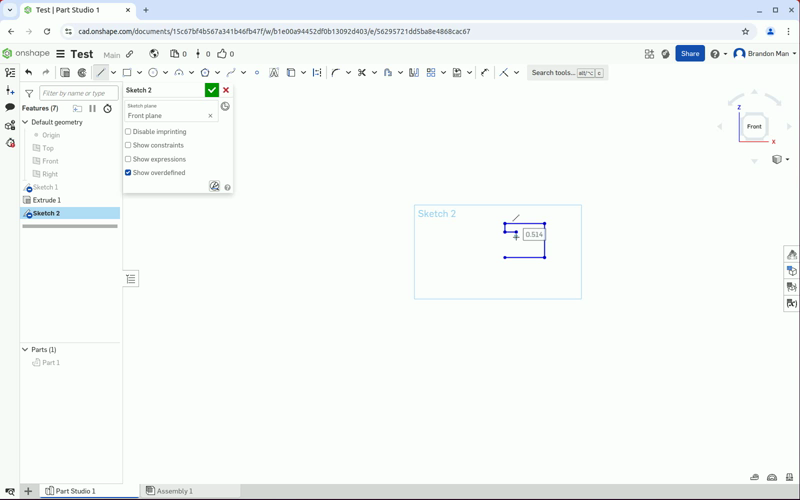
scroll(-6)
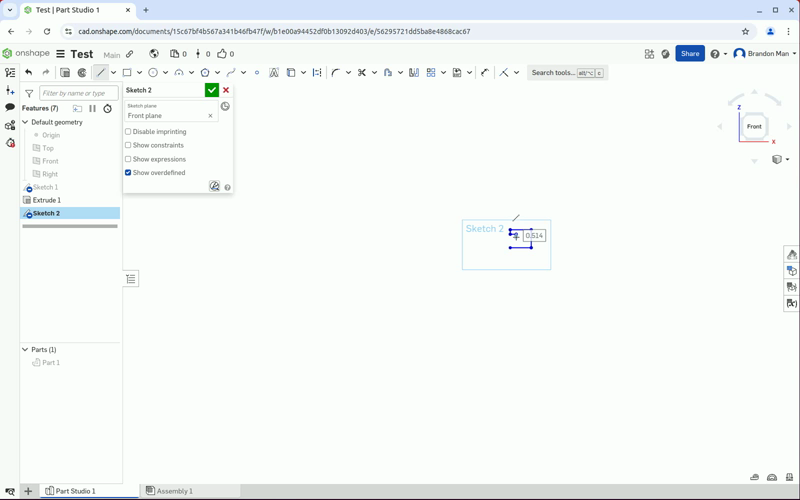
key_up(shift)
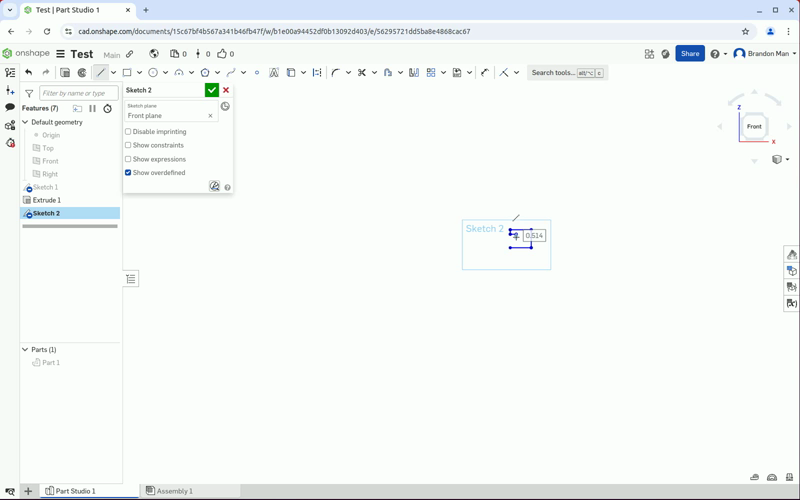
key_down(shift)
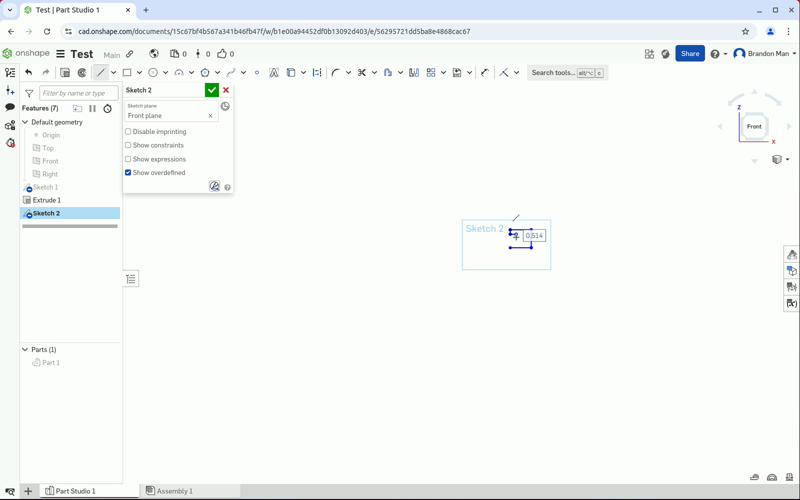
mouse_move(546, 236)
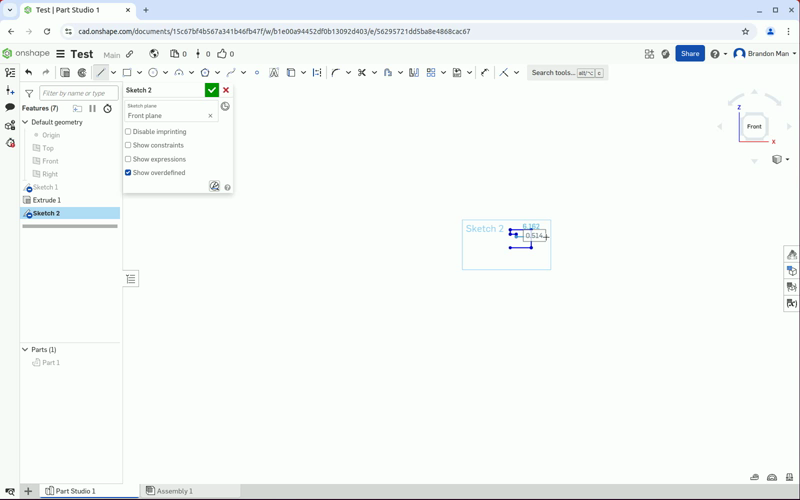
mouse_move(510, 236)
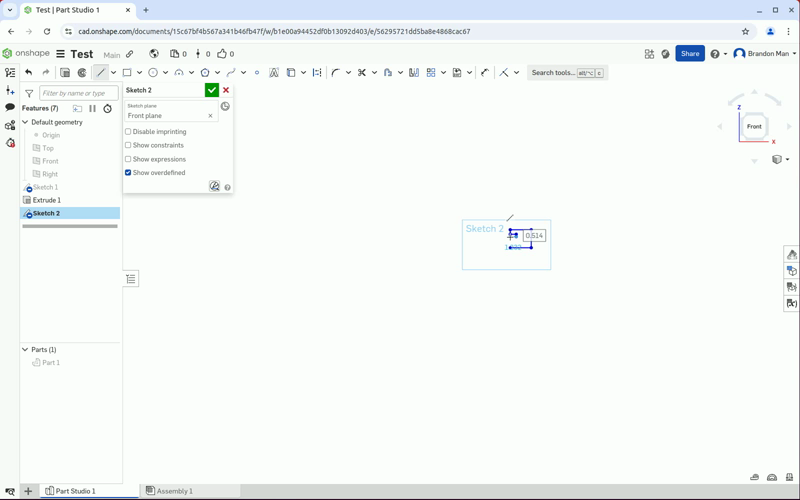
scroll(6)
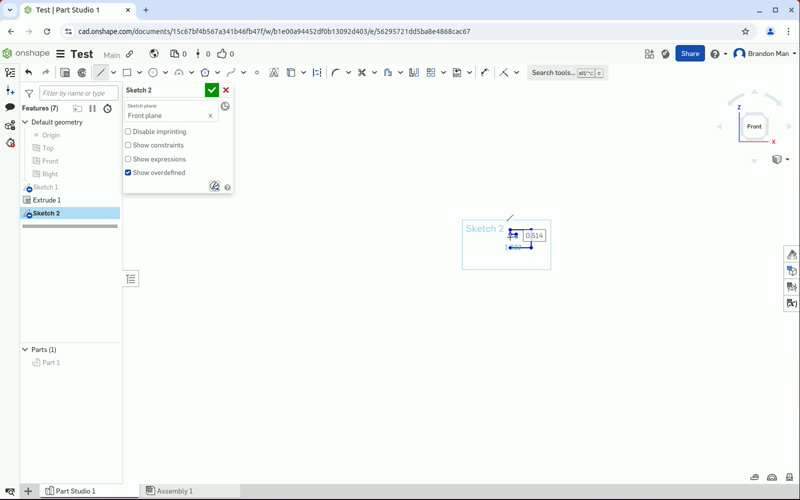
scroll(6)
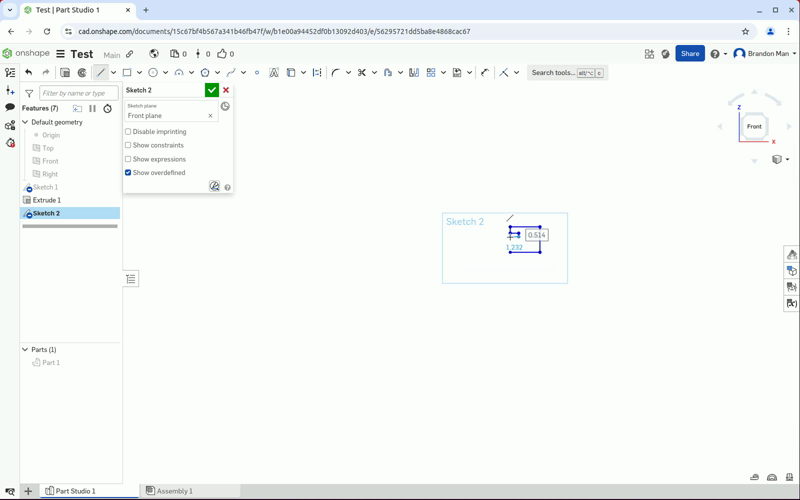
scroll(6)
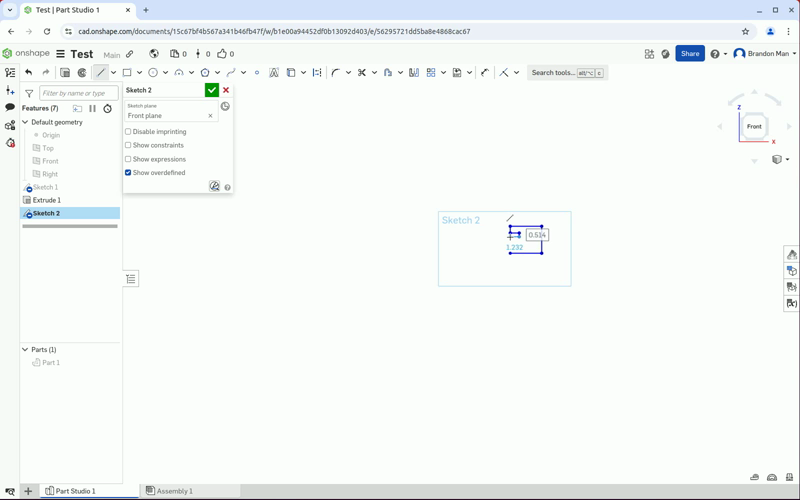
scroll(6)
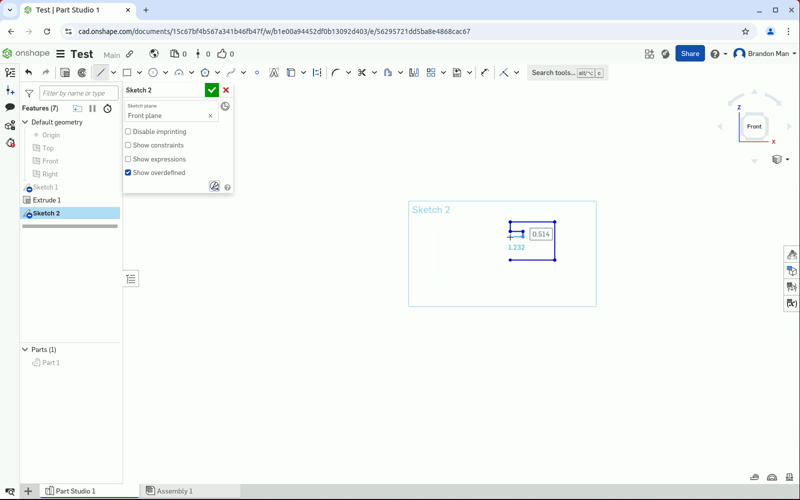
scroll(6)
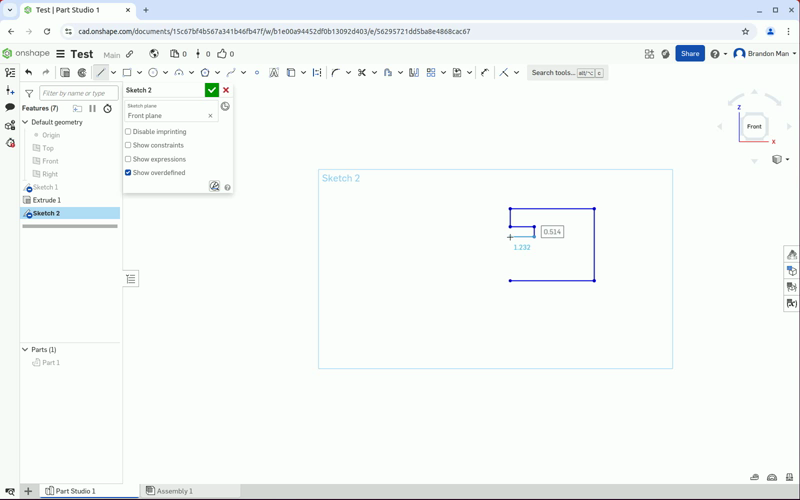
scroll(6)
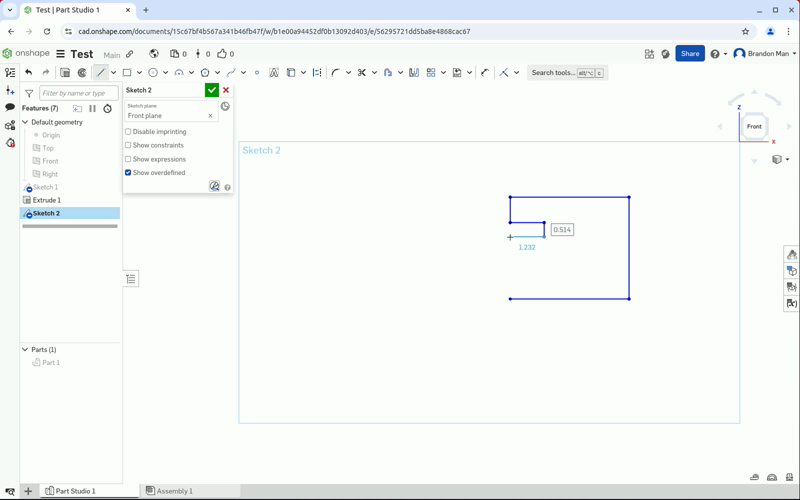
scroll(6)
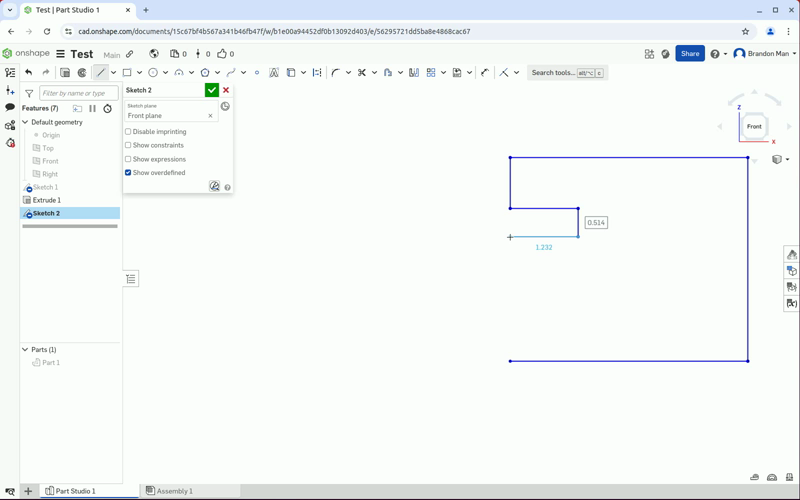
click(510, 236)
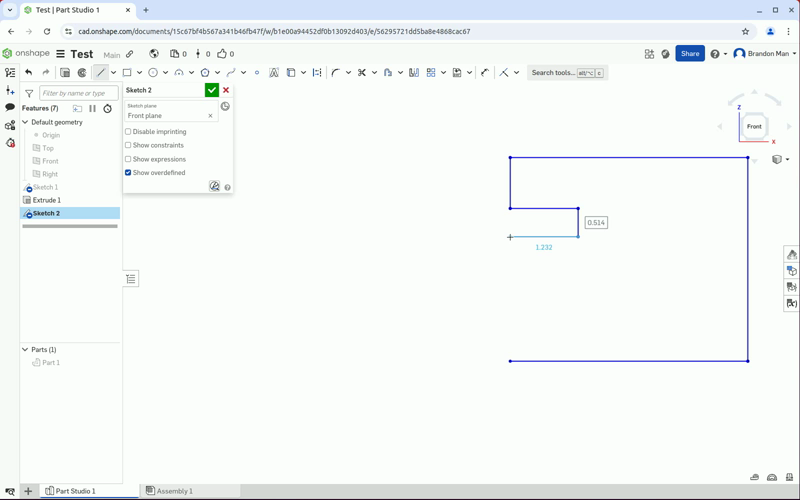
scroll(-6)
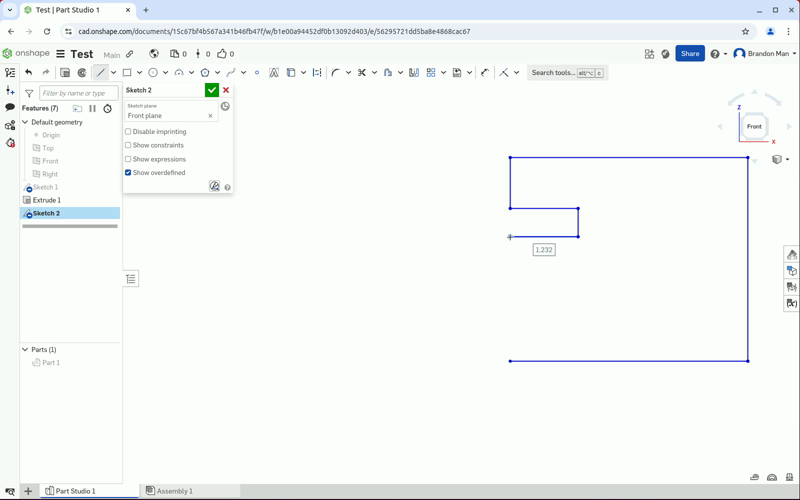
scroll(-6)
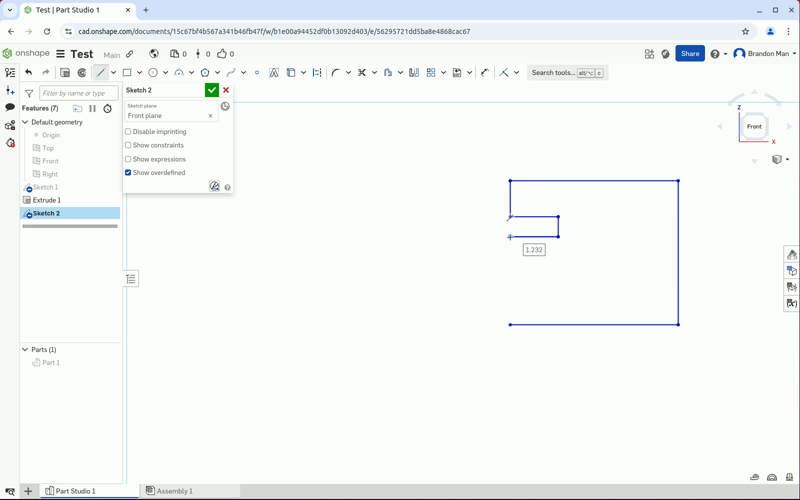
scroll(-6)
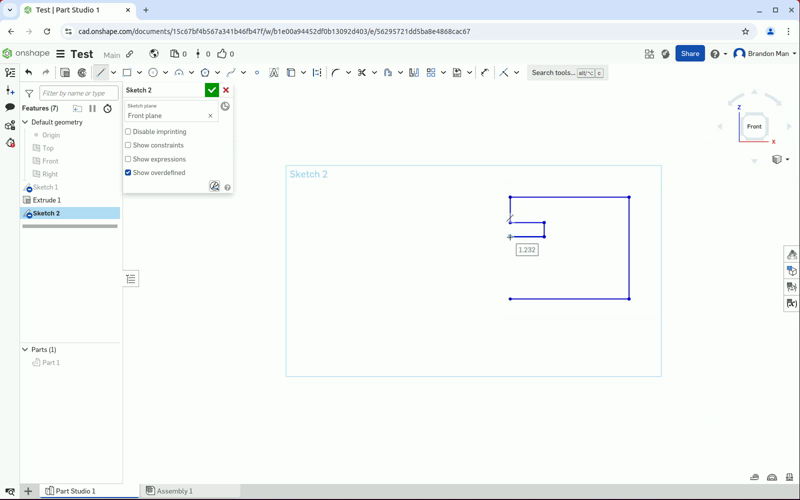
scroll(-6)
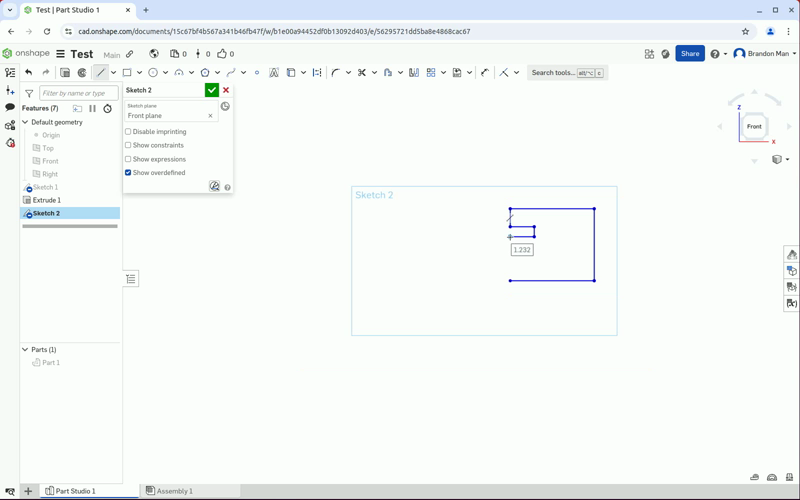
scroll(-6)
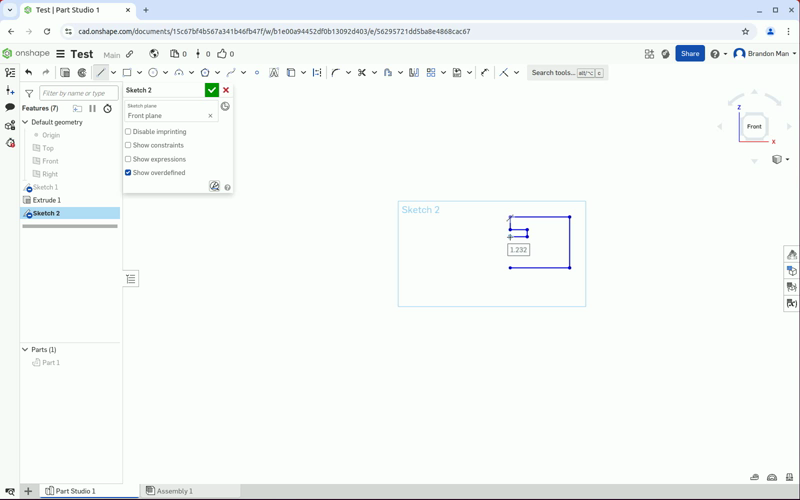
scroll(-6)
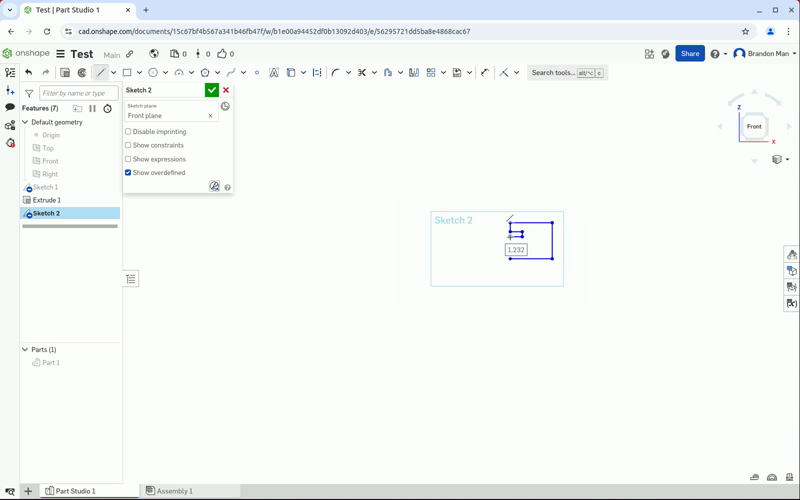
scroll(-6)
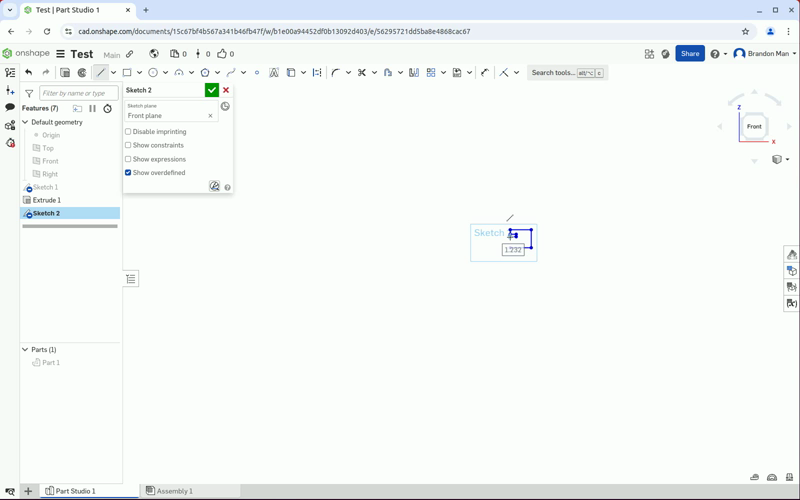
key_up(shift)
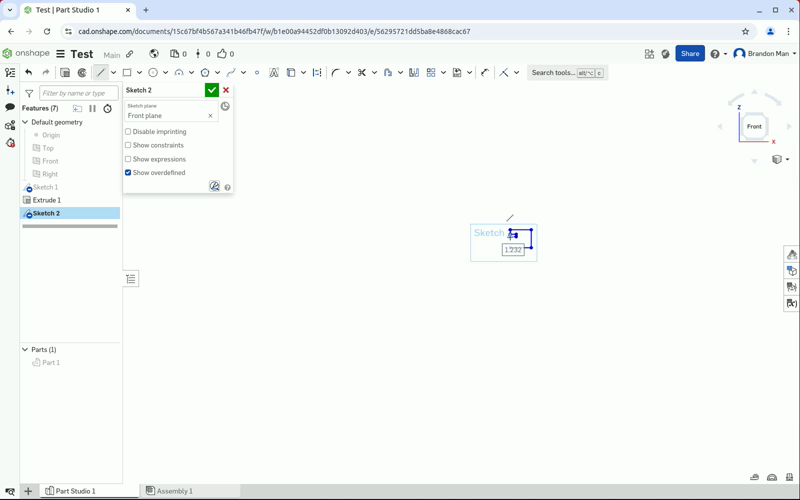
mouse_move(540, 236)
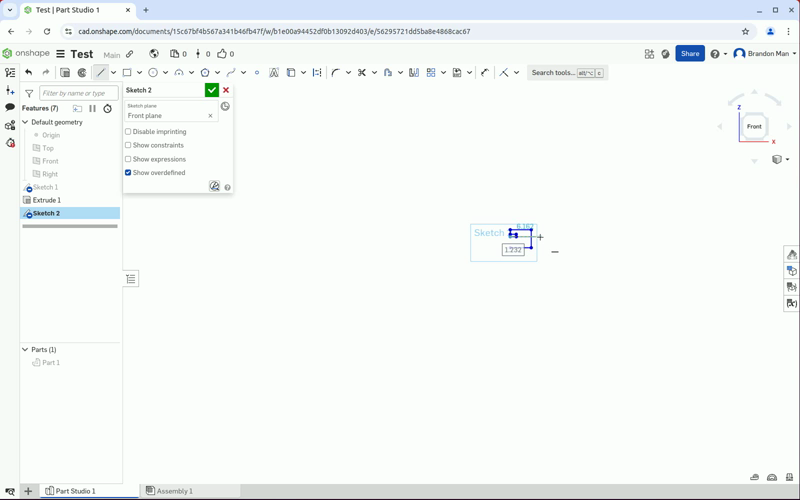
key_down(shift)
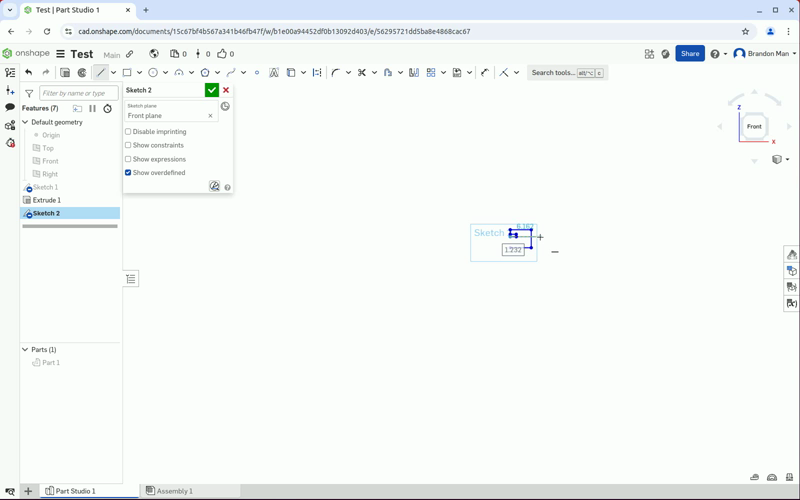
mouse_move(510, 247)
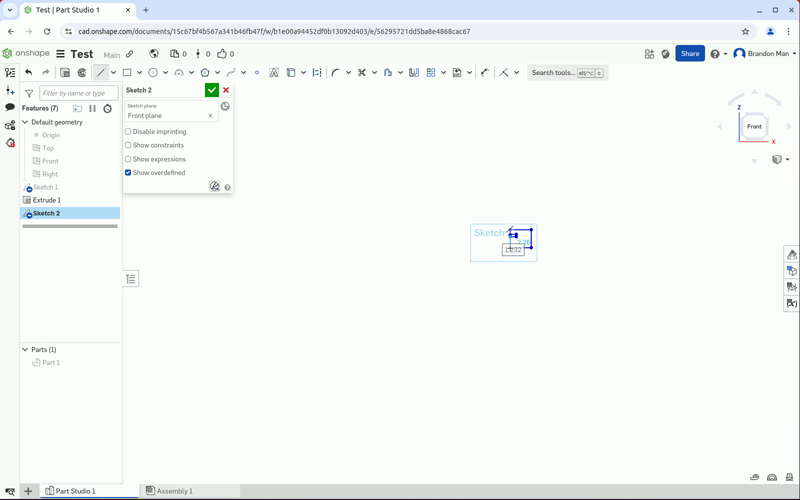
key_up(shift)
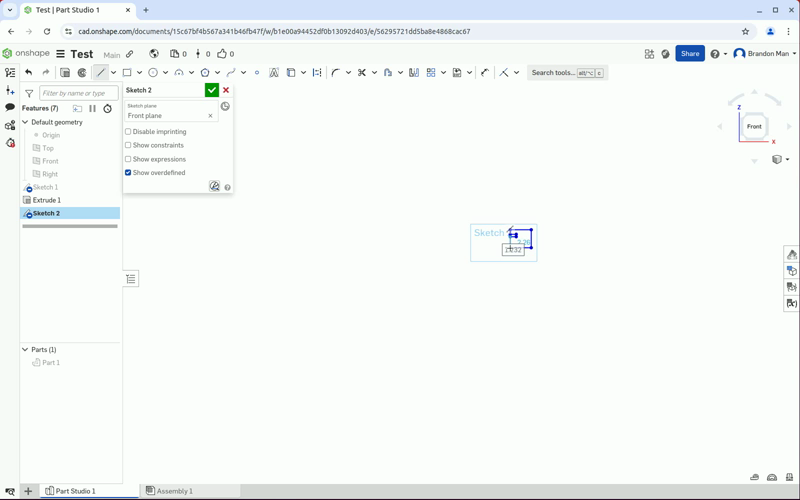
click(510, 247)
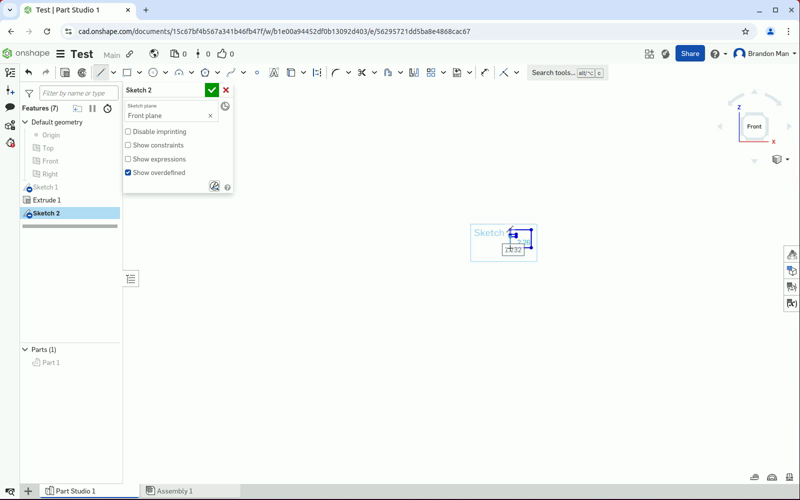
key(esc)
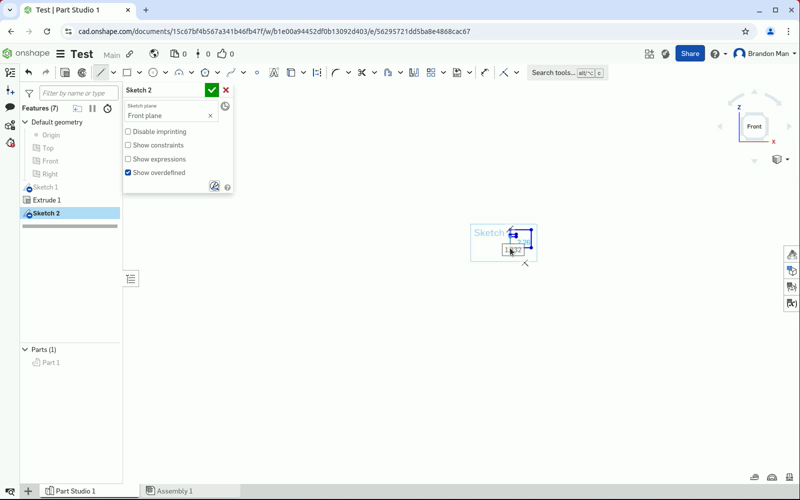
key(l)
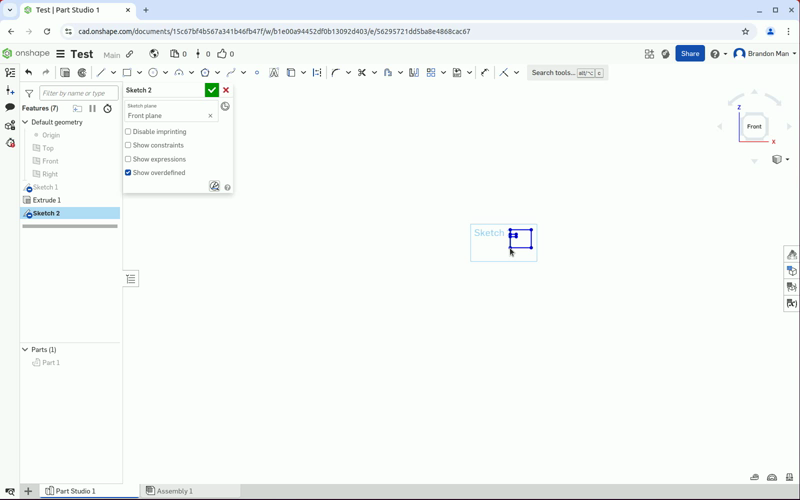
key_down(shift)
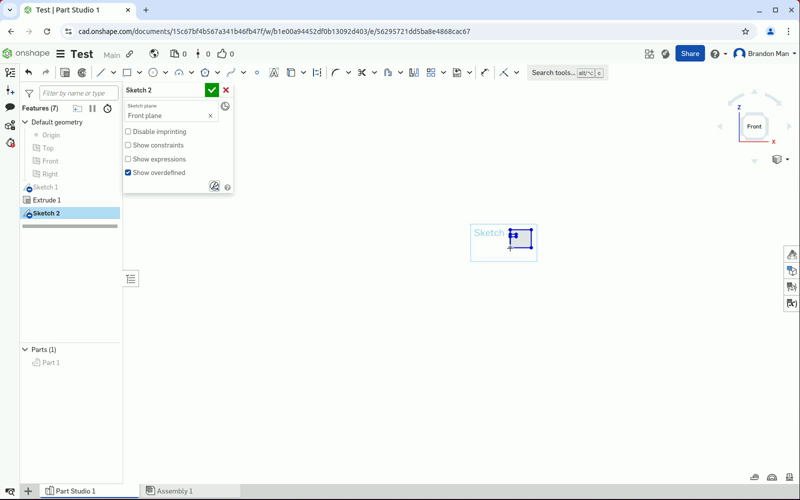
mouse_move(522, 236)
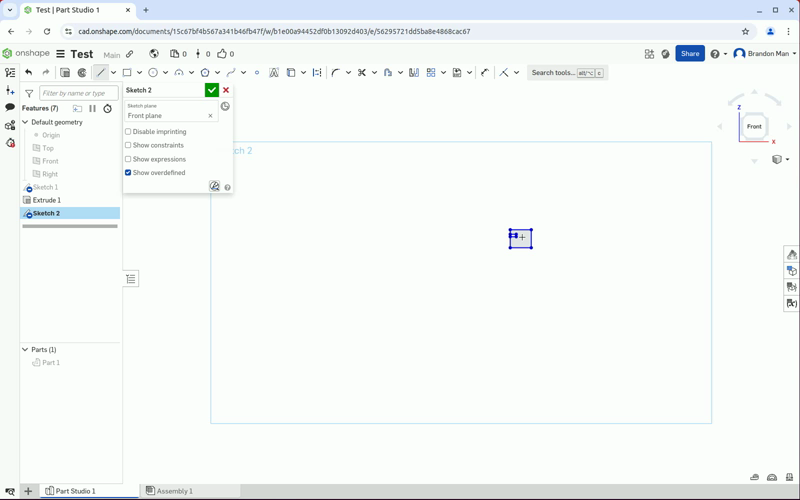
click(522, 236)
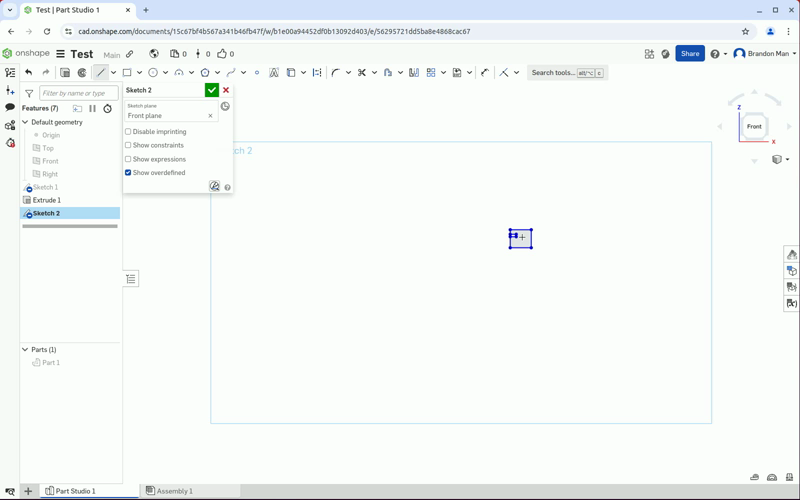
key_up(shift)
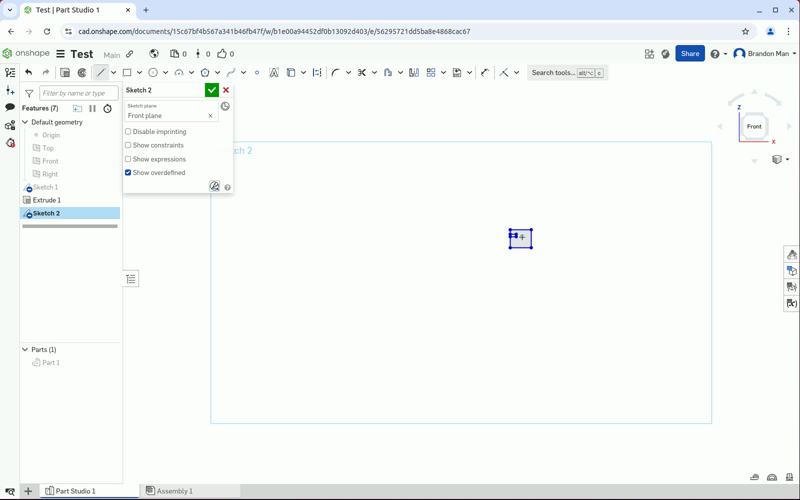
key_down(shift)
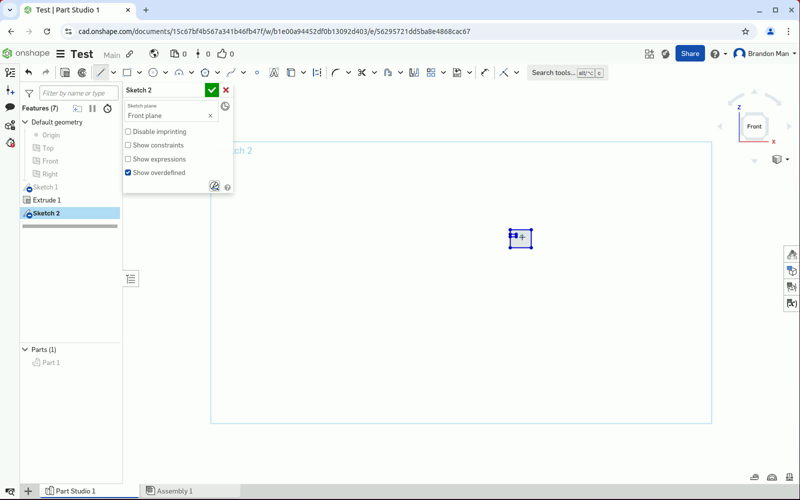
mouse_move(552, 236)
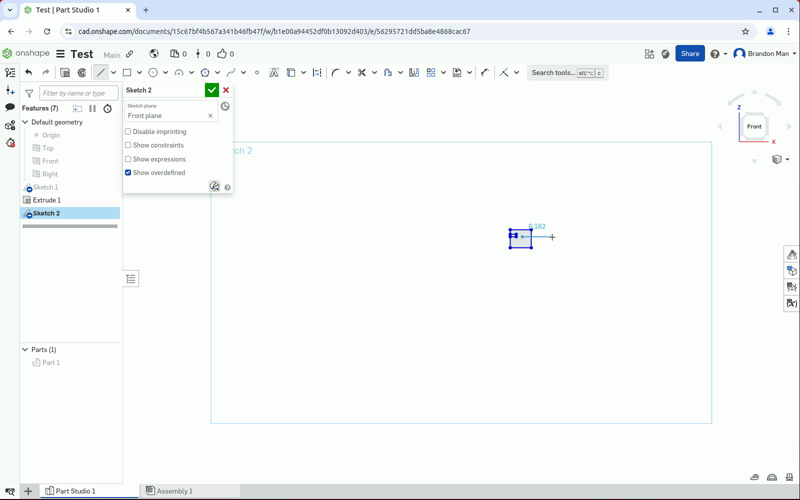
mouse_move(527, 236)
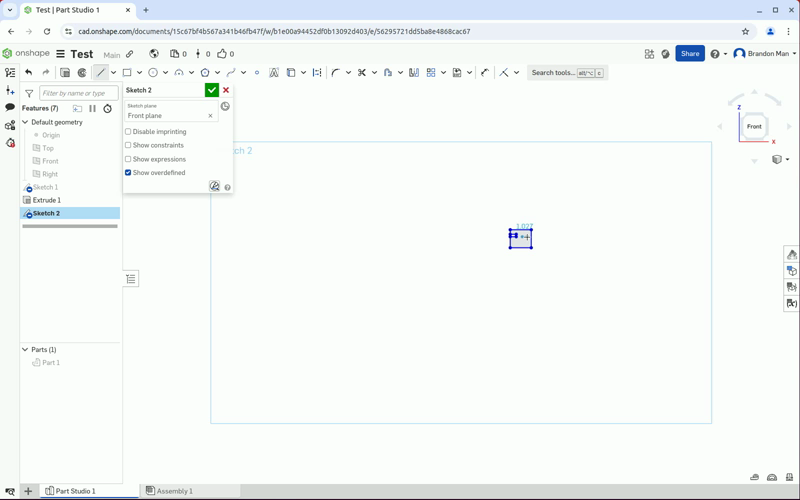
scroll(6)
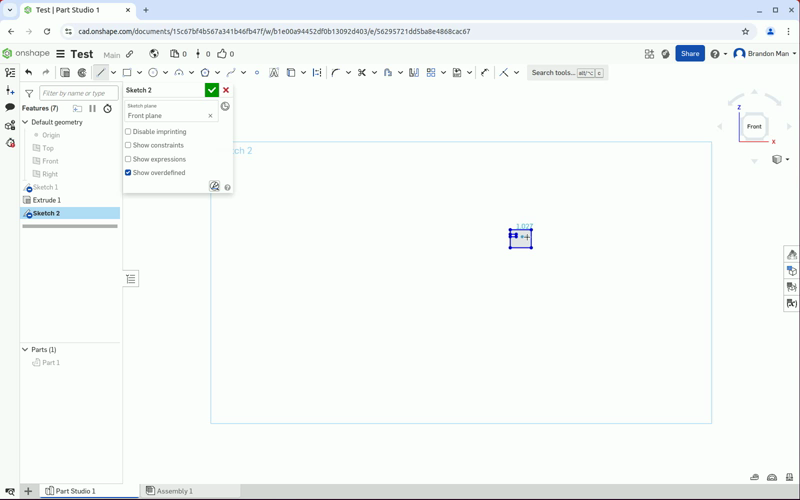
scroll(6)
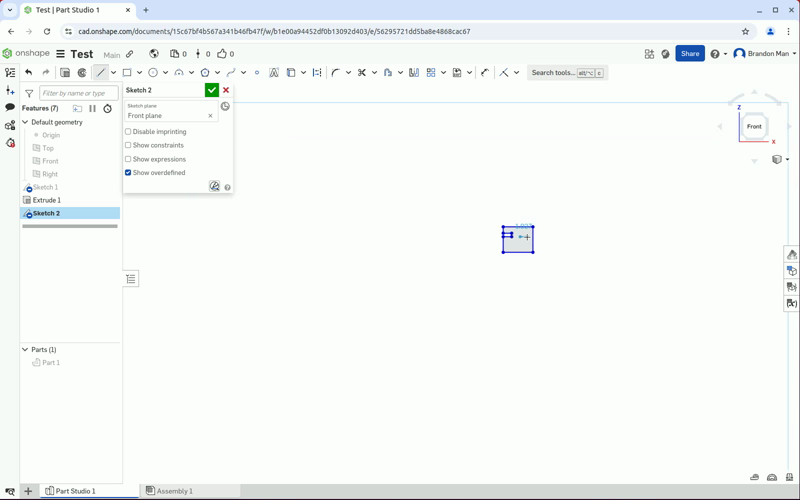
scroll(6)
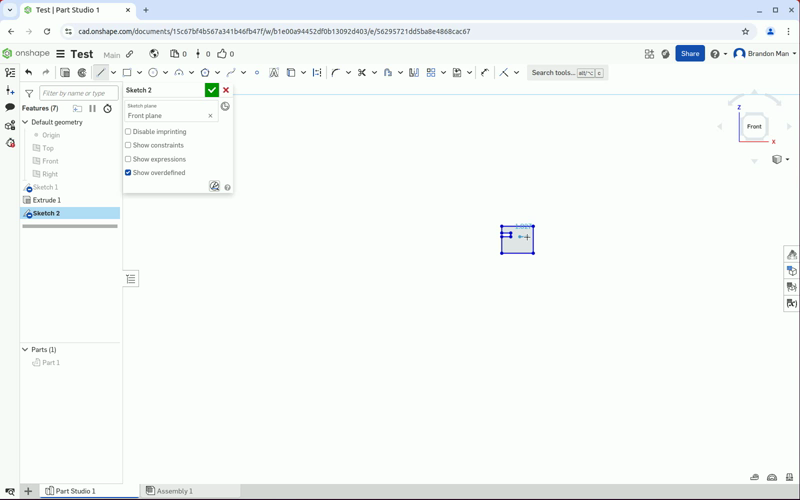
scroll(6)
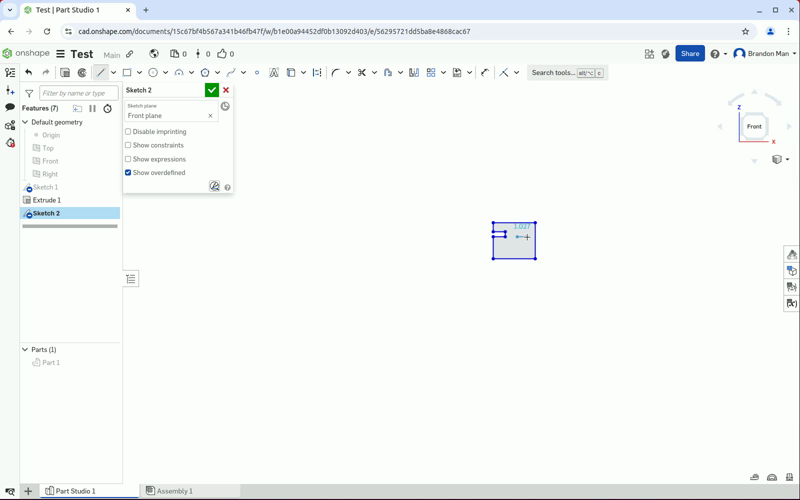
scroll(6)
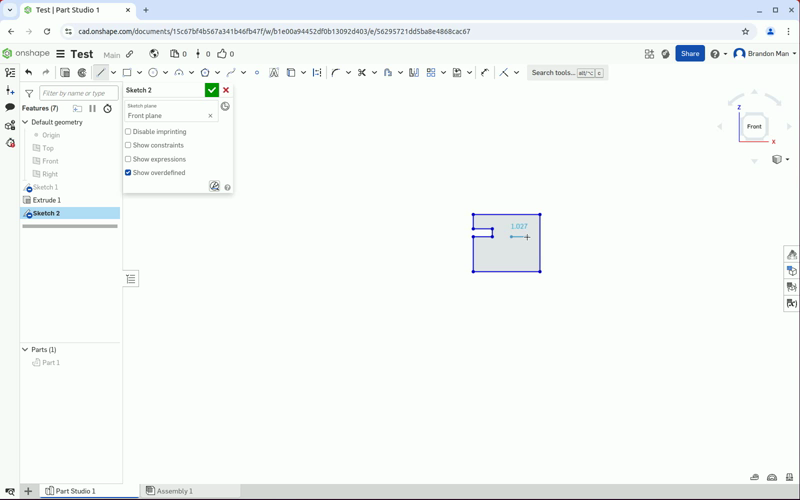
scroll(6)
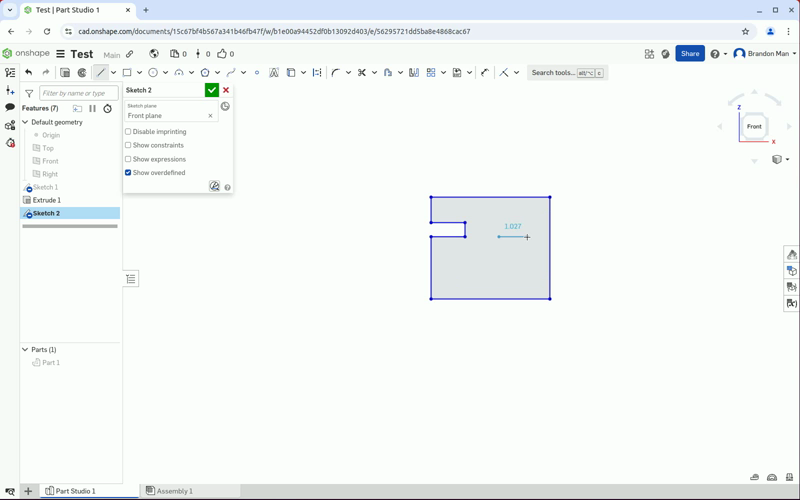
scroll(6)
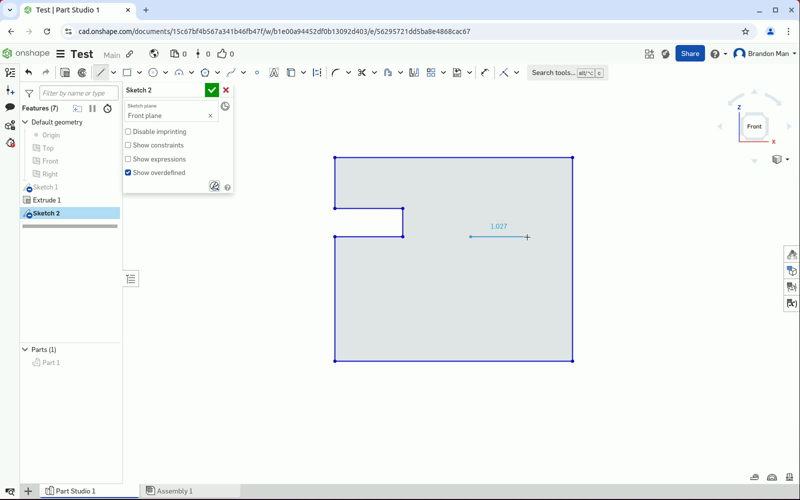
click(527, 236)
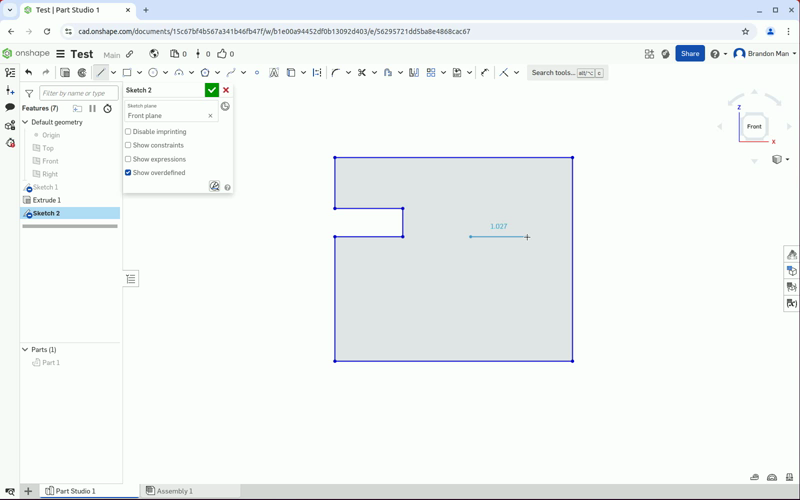
scroll(-6)
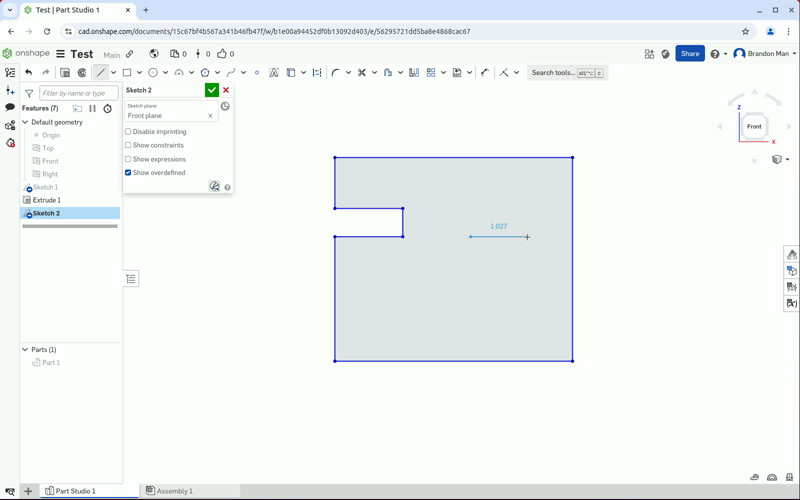
scroll(-6)
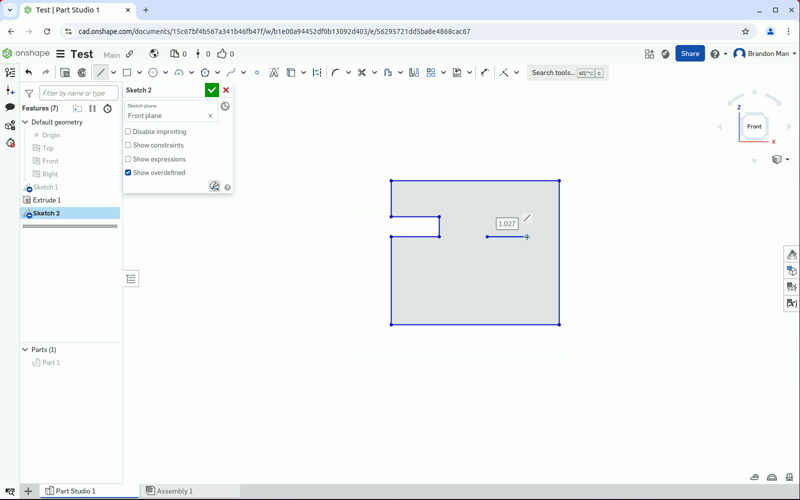
scroll(-6)
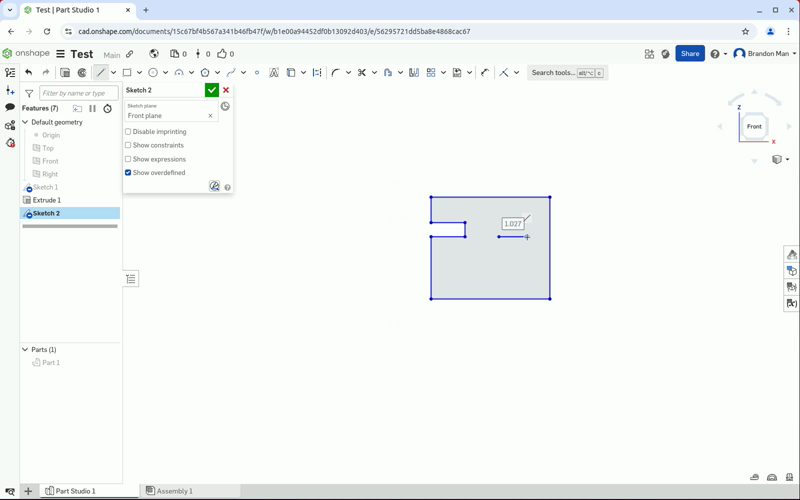
scroll(-6)
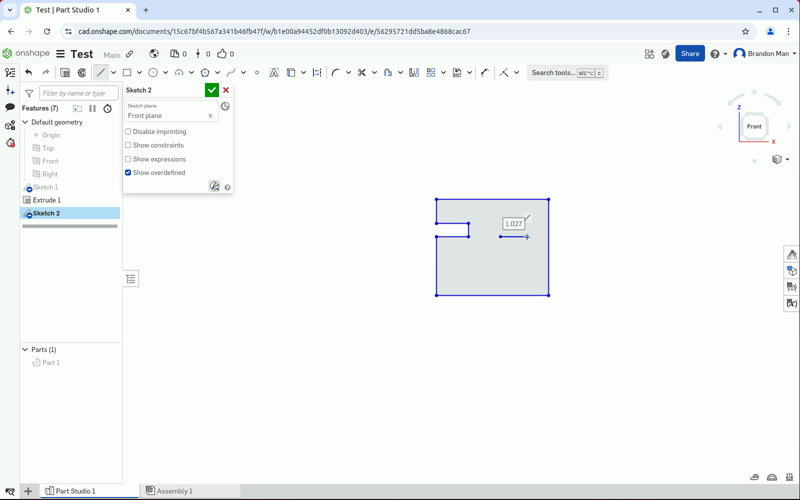
scroll(-6)
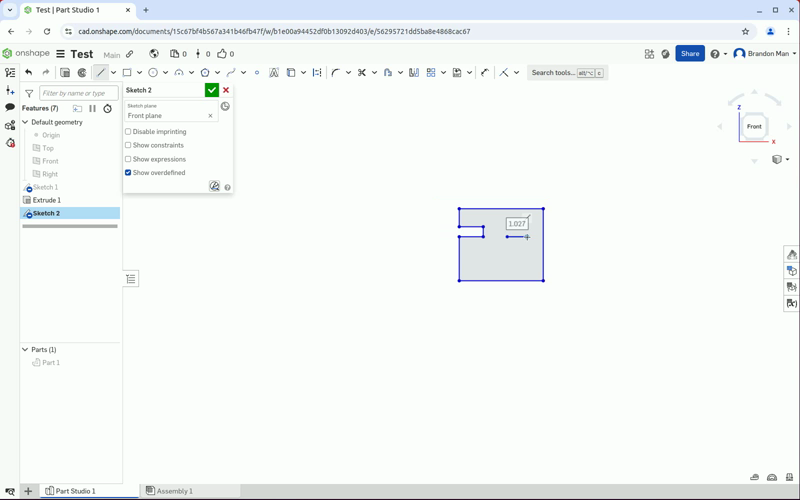
scroll(-6)
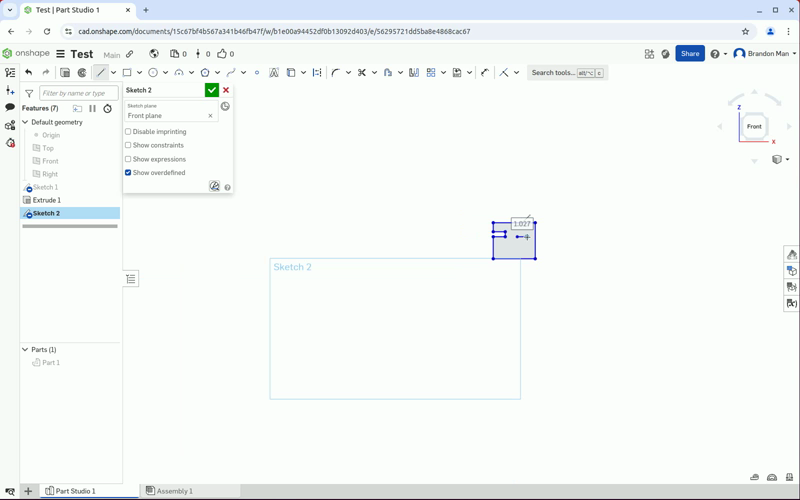
scroll(-6)
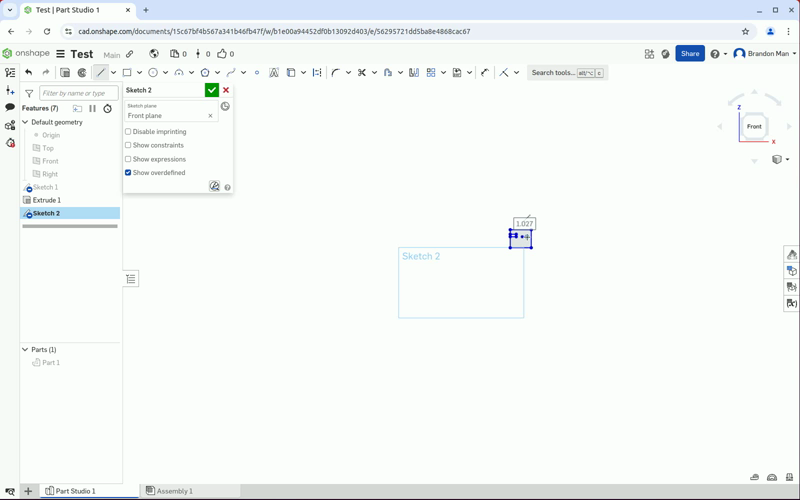
key_up(shift)
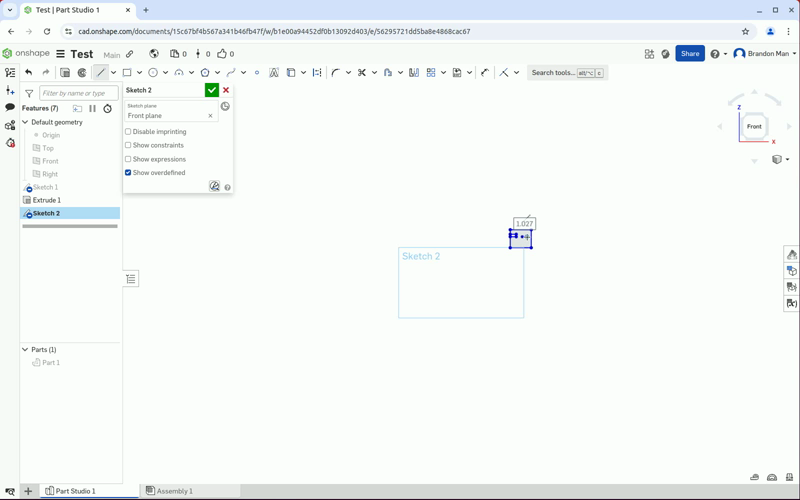
key_down(shift)
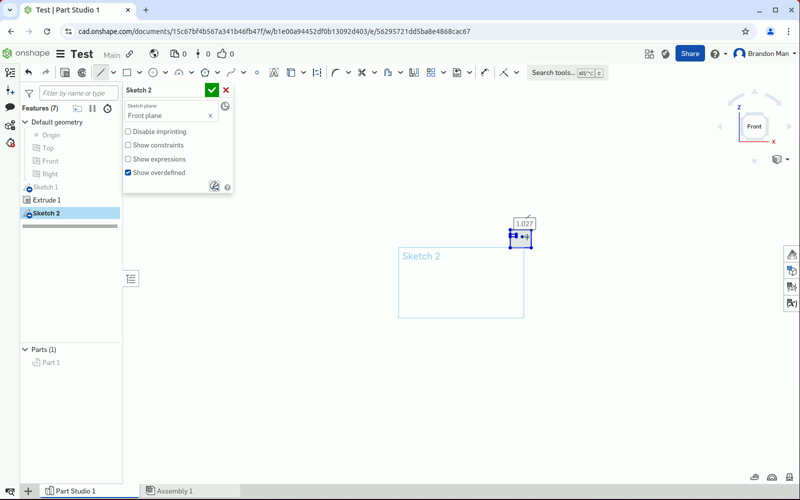
mouse_move(557, 236)
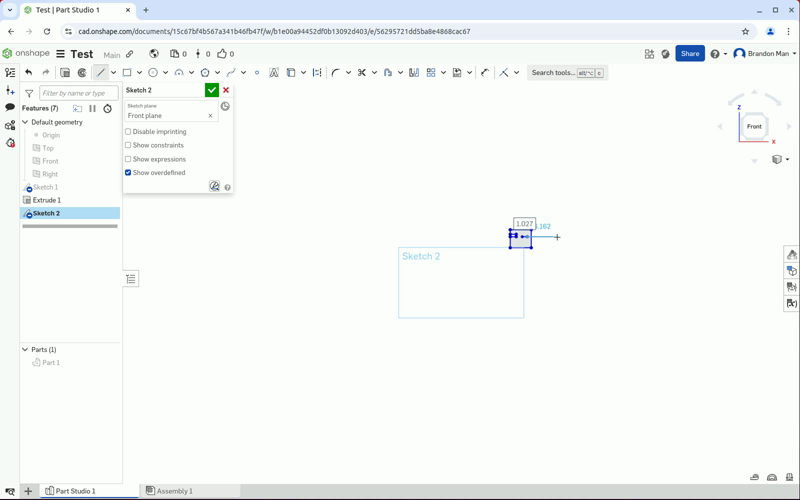
mouse_move(527, 234)
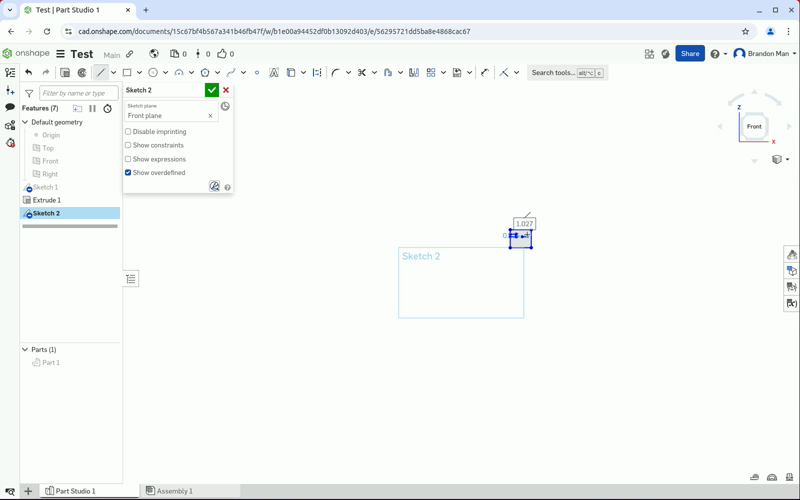
scroll(6)
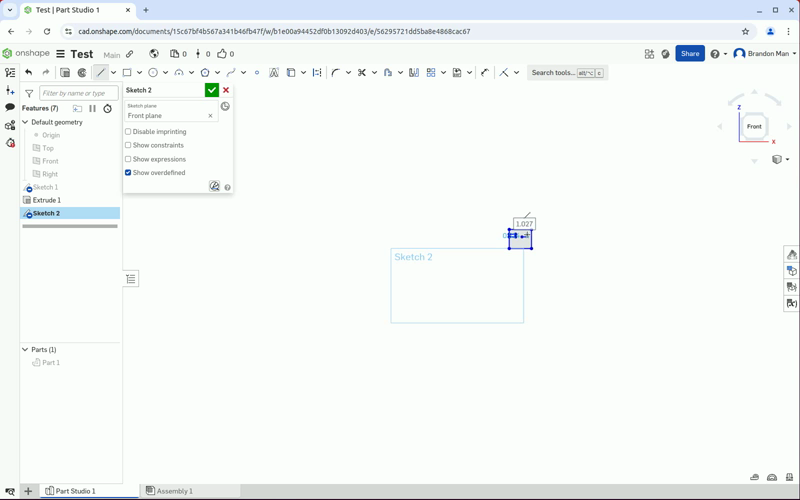
scroll(6)
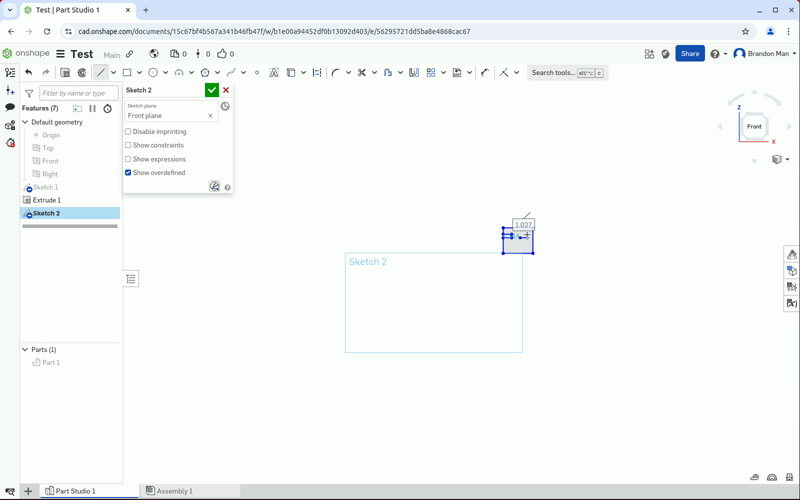
scroll(6)
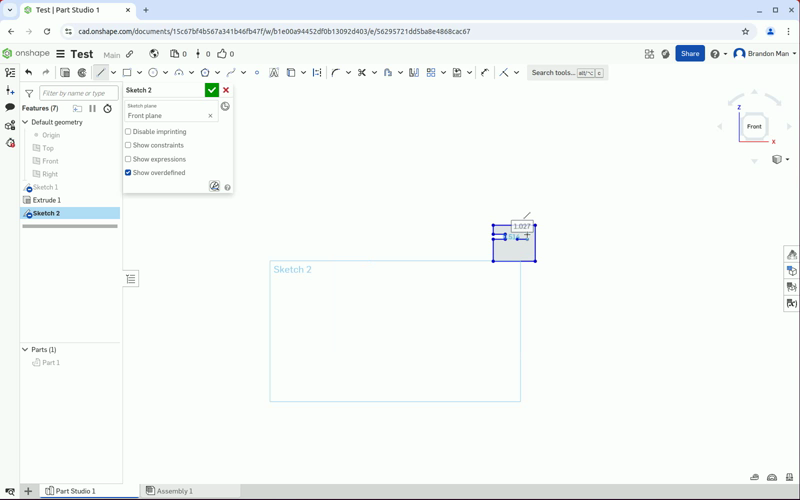
scroll(6)
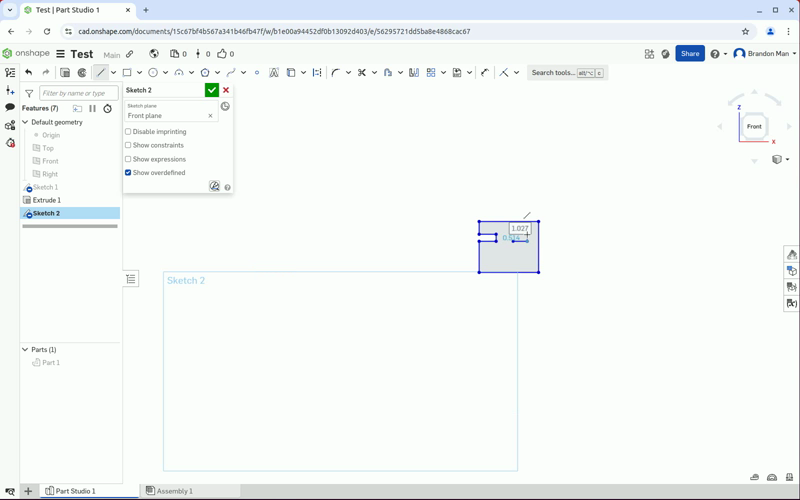
scroll(6)
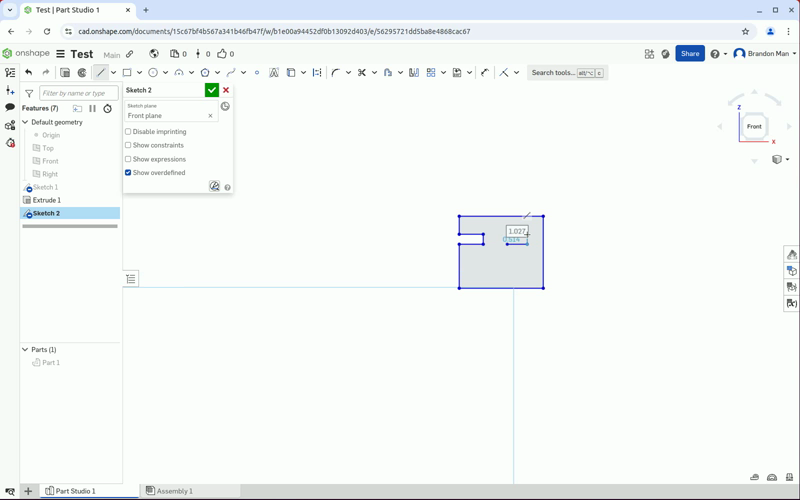
scroll(6)
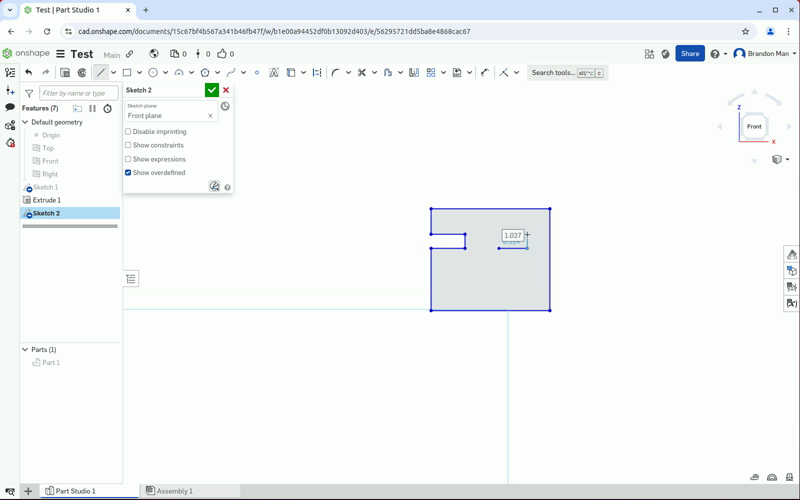
scroll(6)
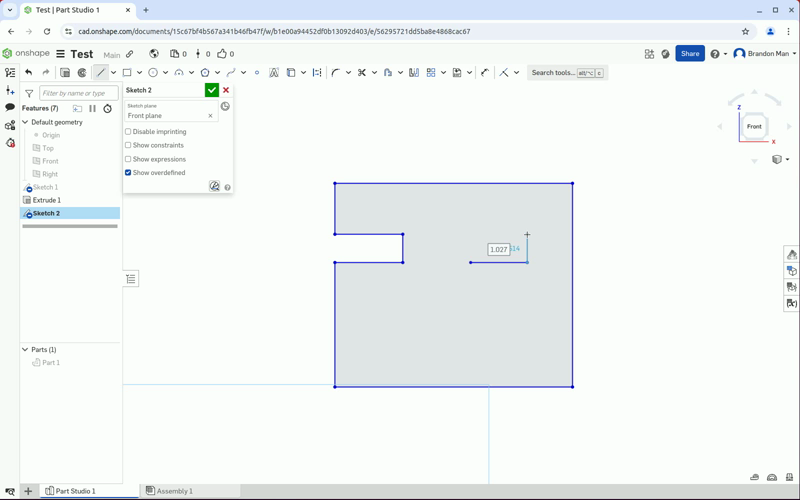
click(527, 234)
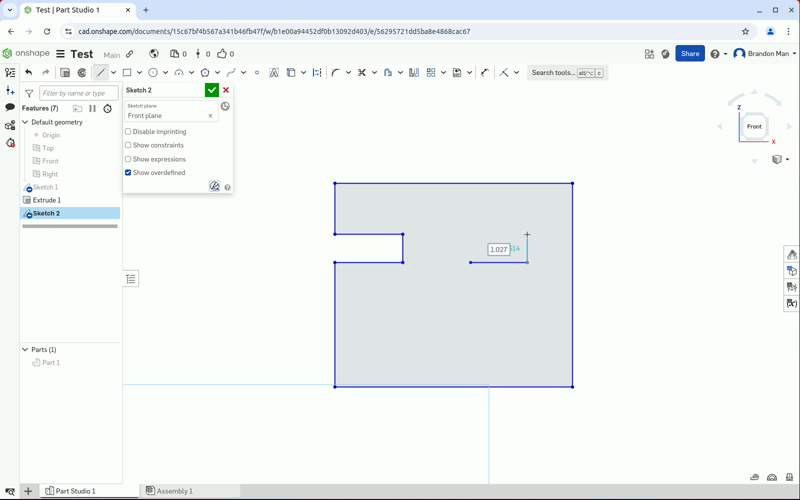
scroll(-6)
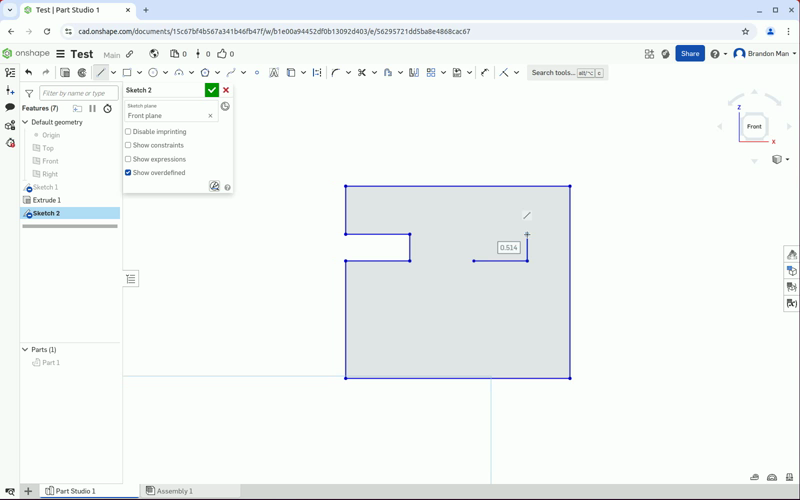
scroll(-6)
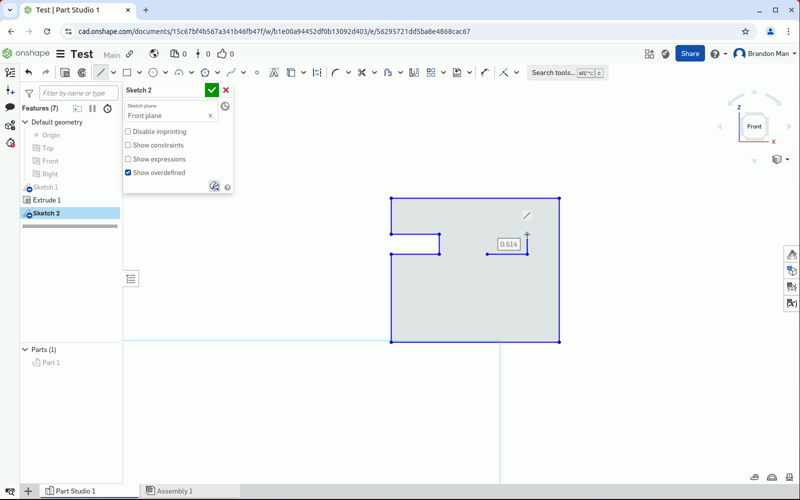
scroll(-6)
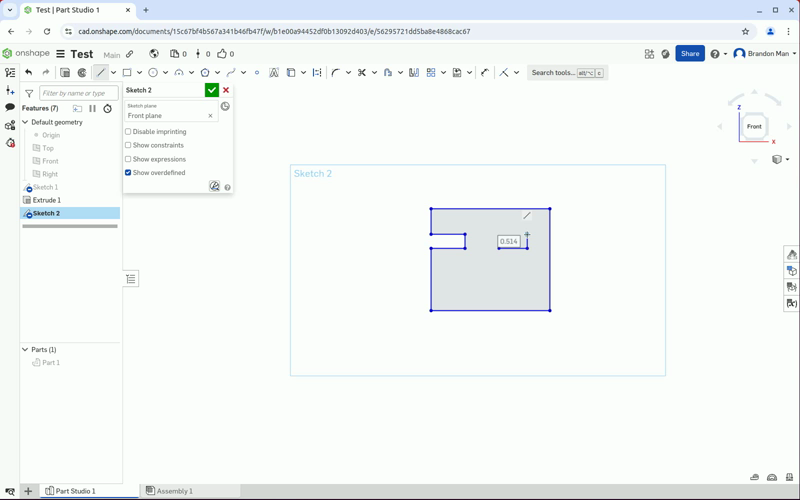
scroll(-6)
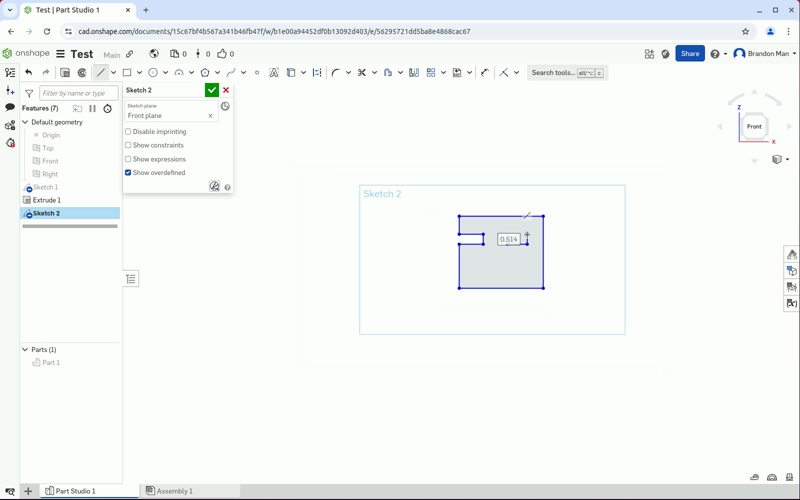
scroll(-6)
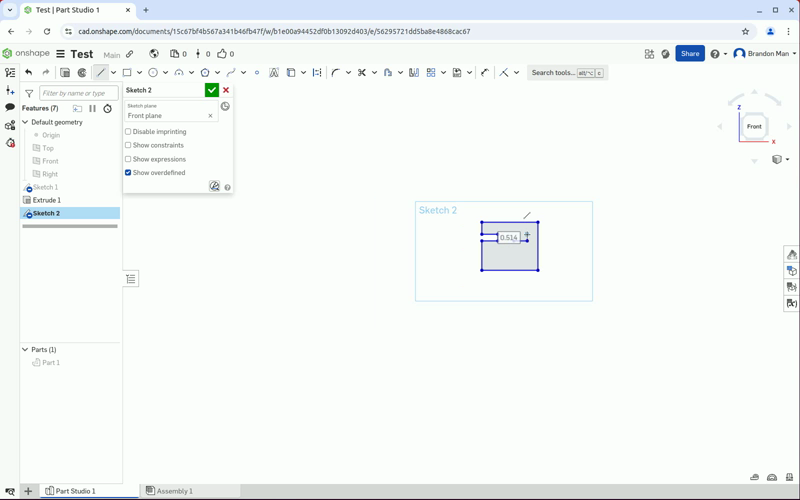
scroll(-6)
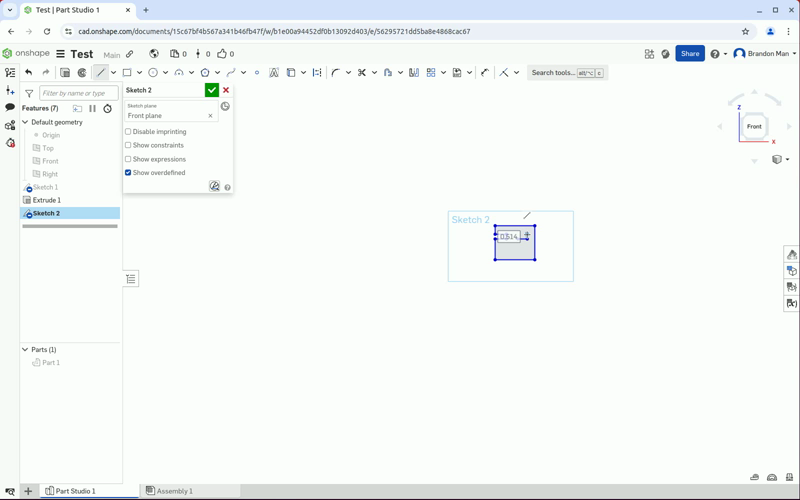
scroll(-6)
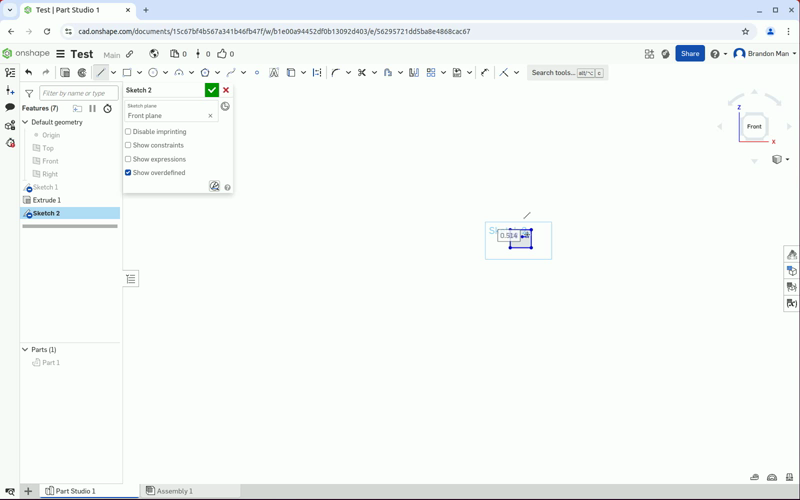
key_up(shift)
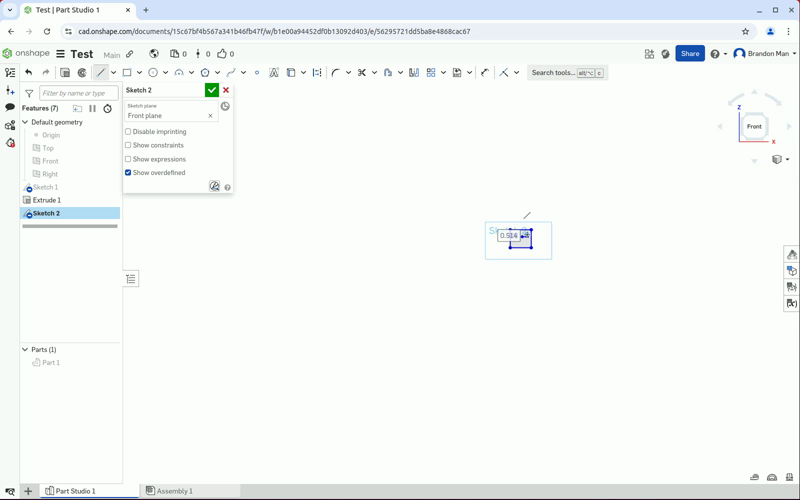
key_down(shift)
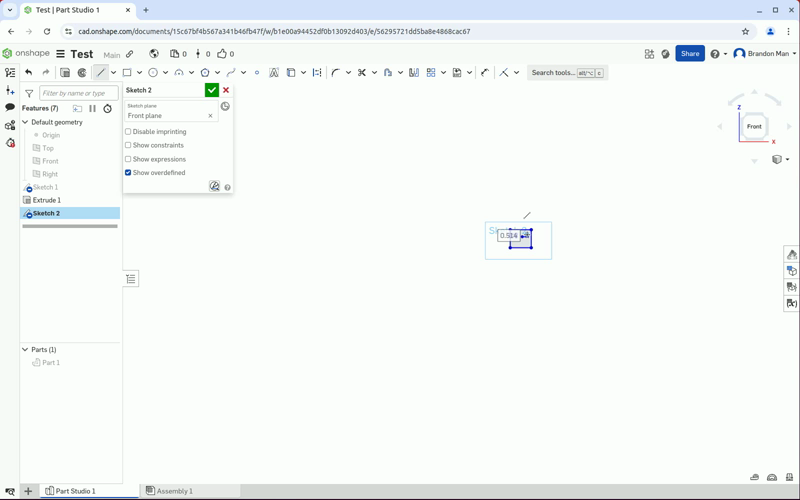
mouse_move(557, 234)
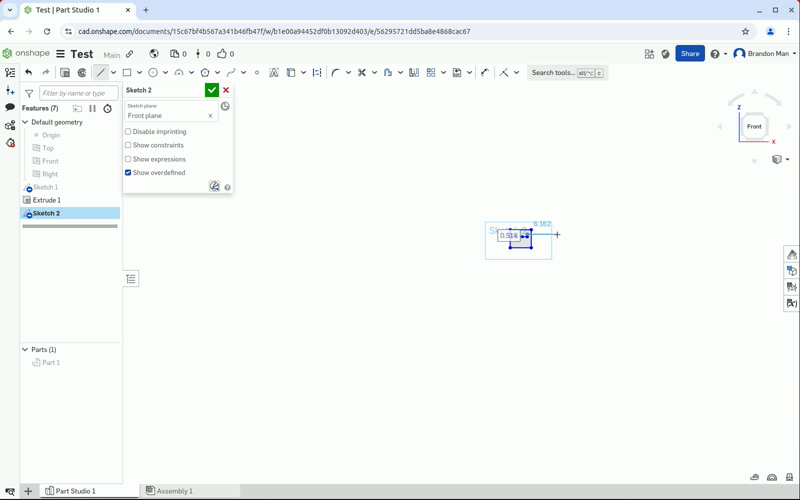
mouse_move(522, 234)
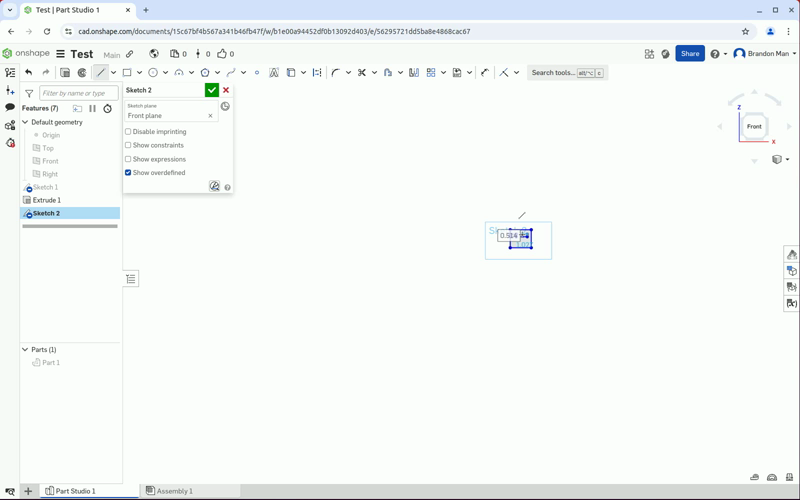
scroll(6)
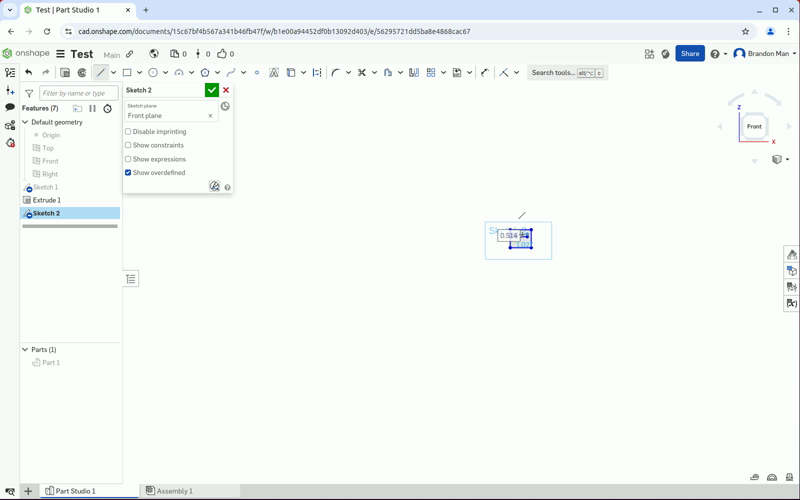
scroll(6)
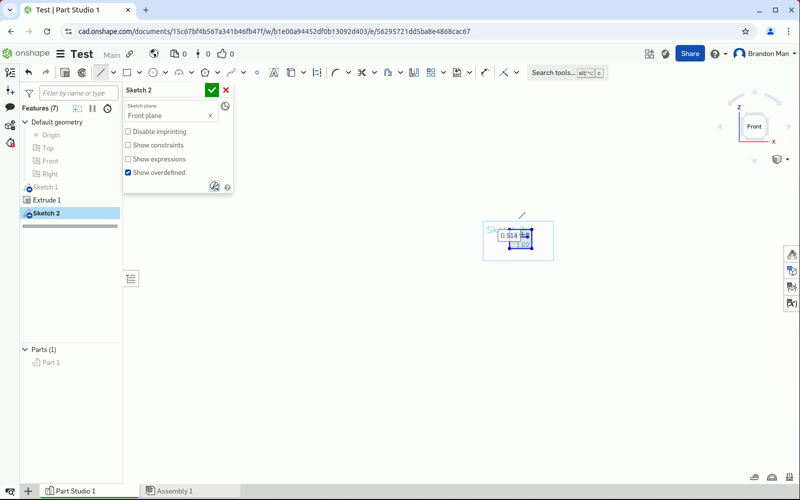
scroll(6)
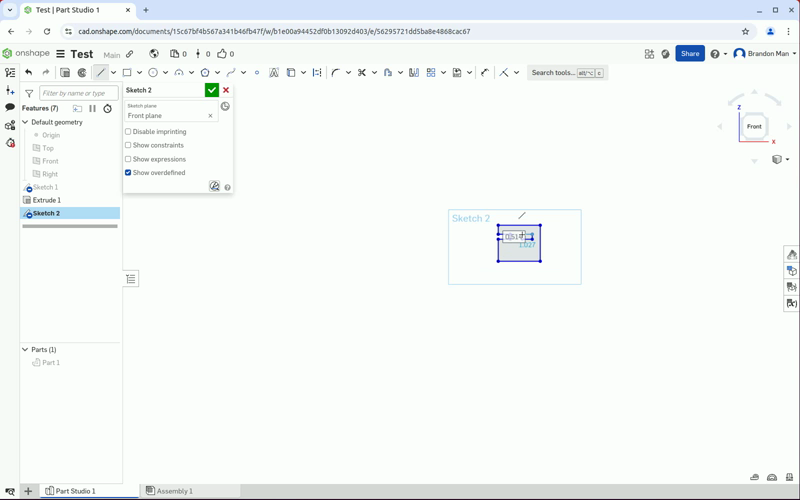
scroll(6)
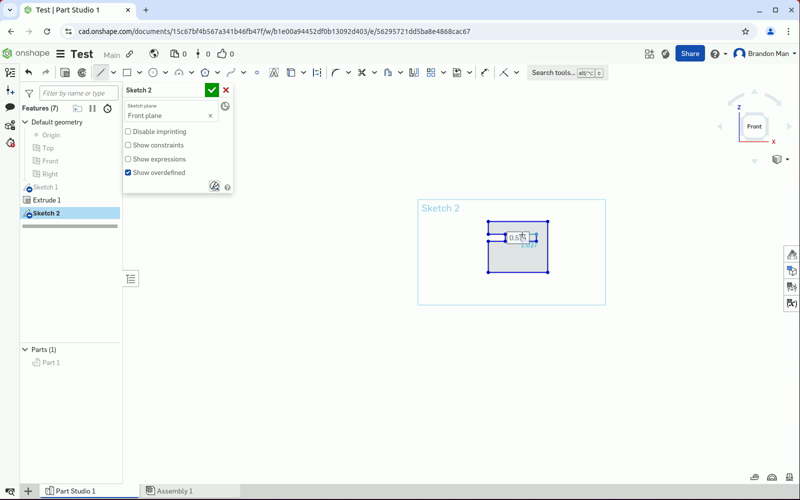
scroll(6)
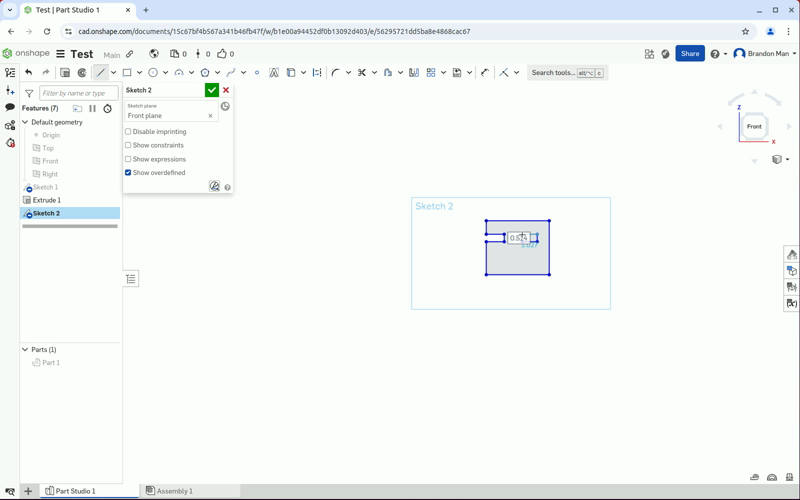
scroll(6)
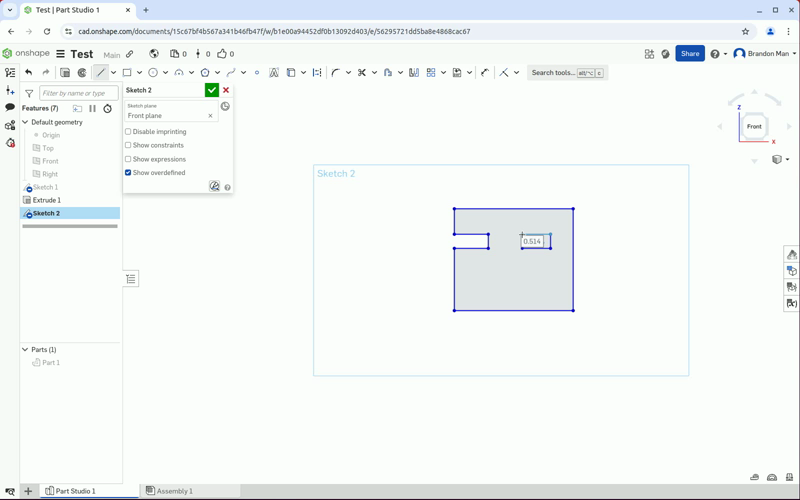
scroll(6)
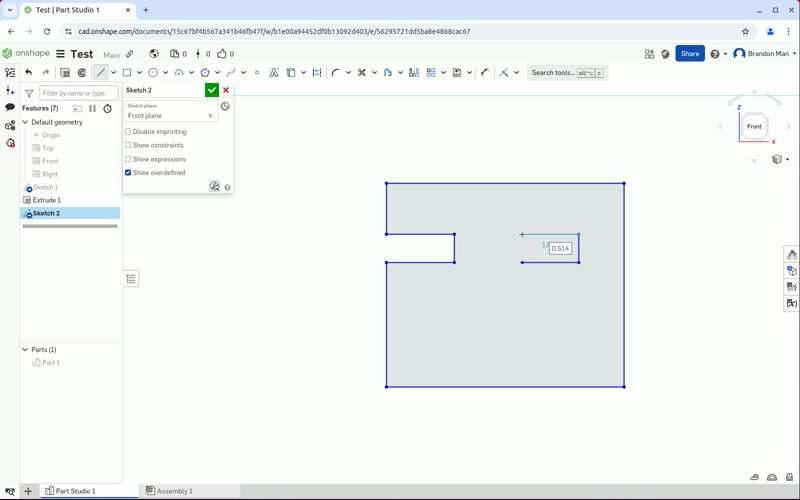
click(522, 234)
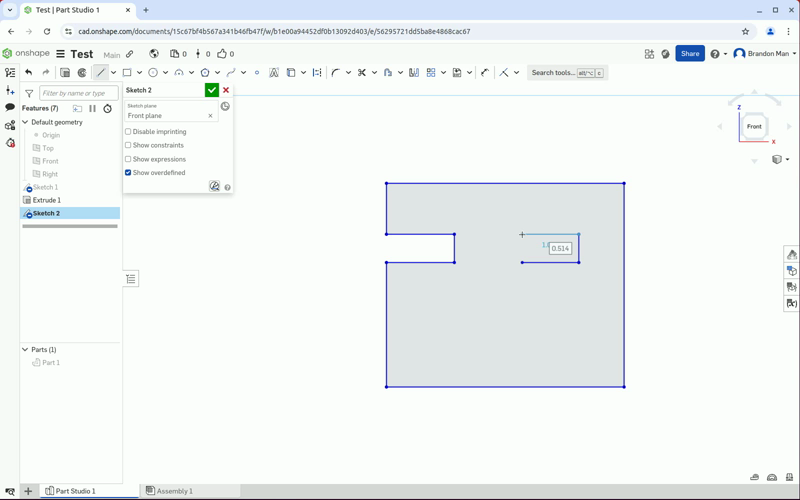
scroll(-6)
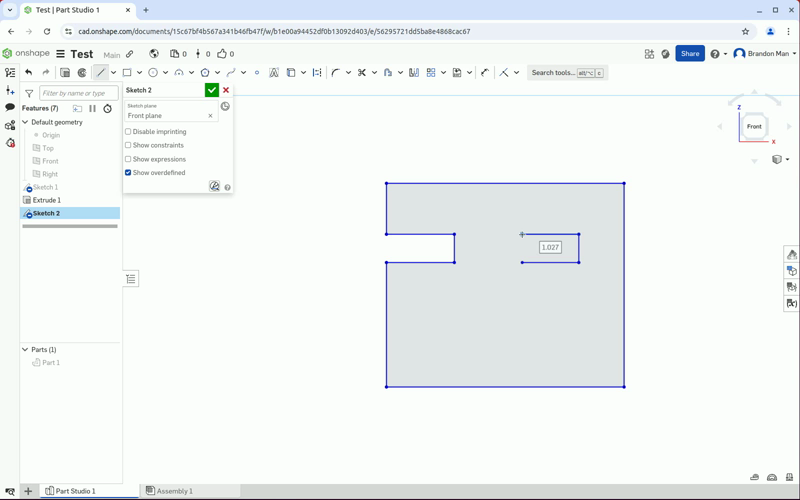
scroll(-6)
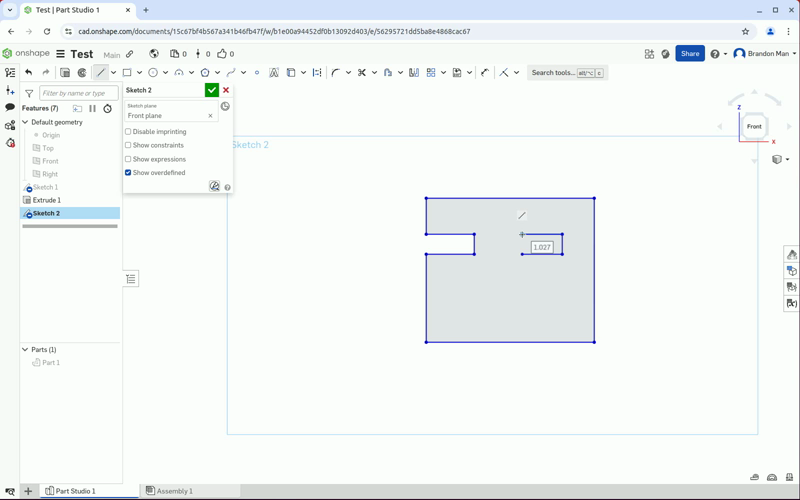
scroll(-6)
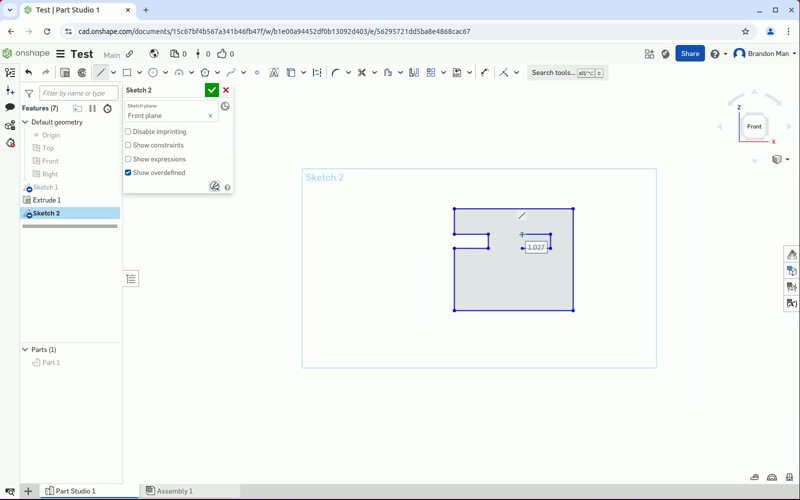
scroll(-6)
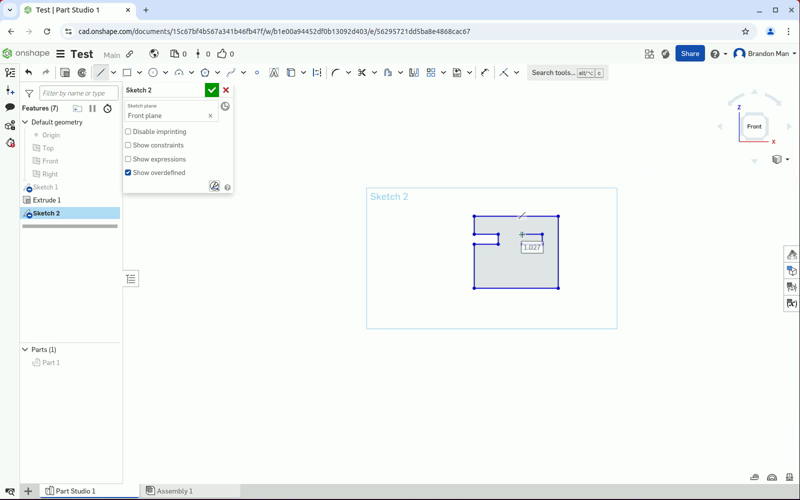
scroll(-6)
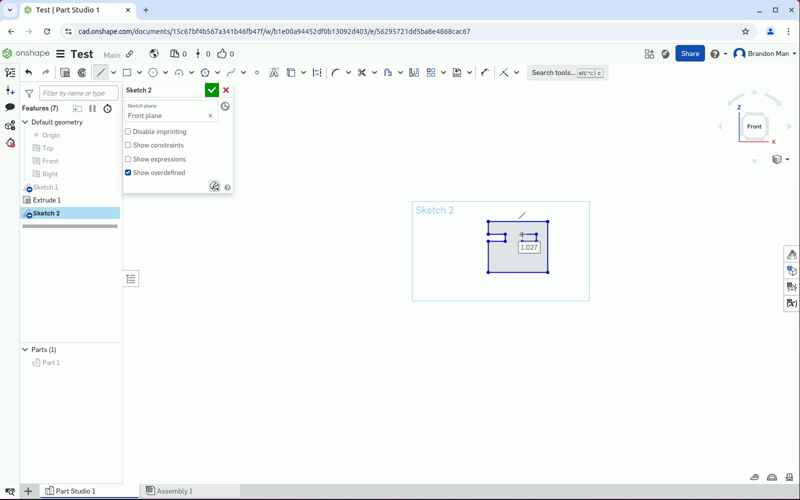
scroll(-6)
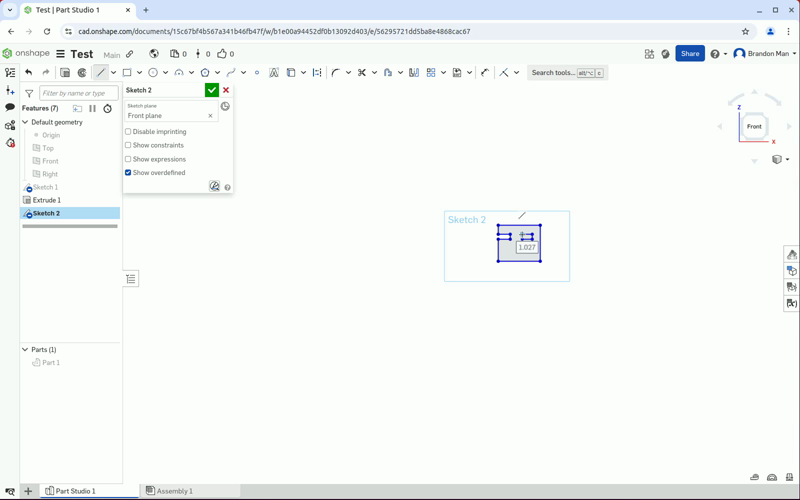
scroll(-6)
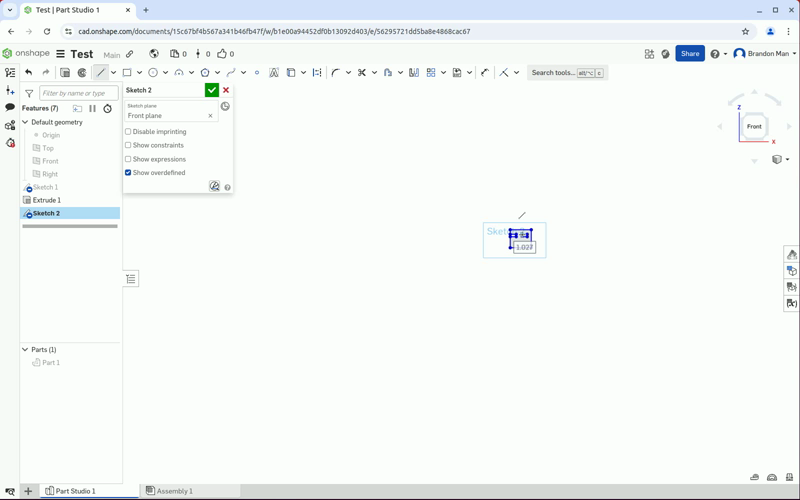
key_up(shift)
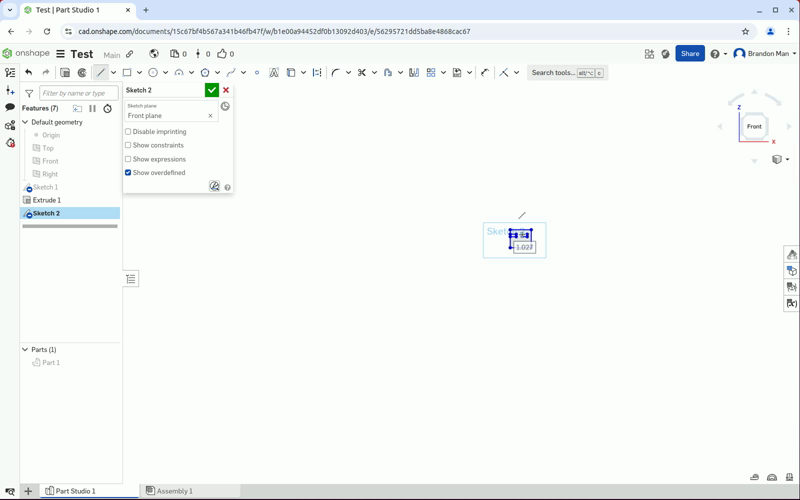
mouse_move(552, 234)
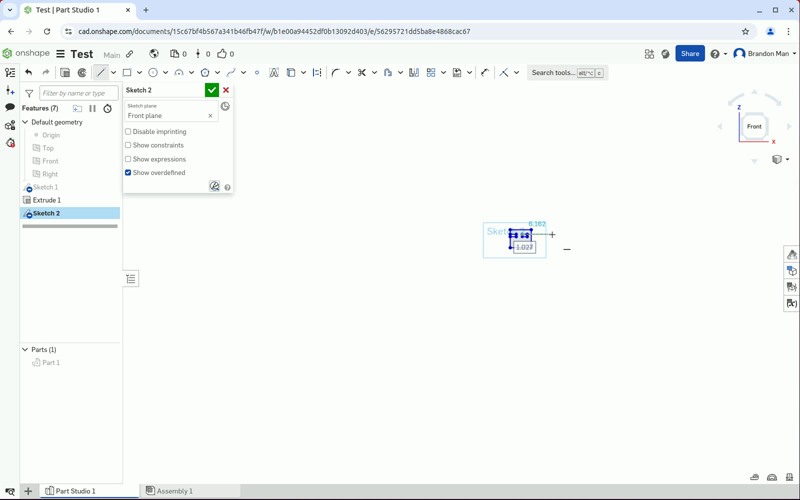
key_down(shift)
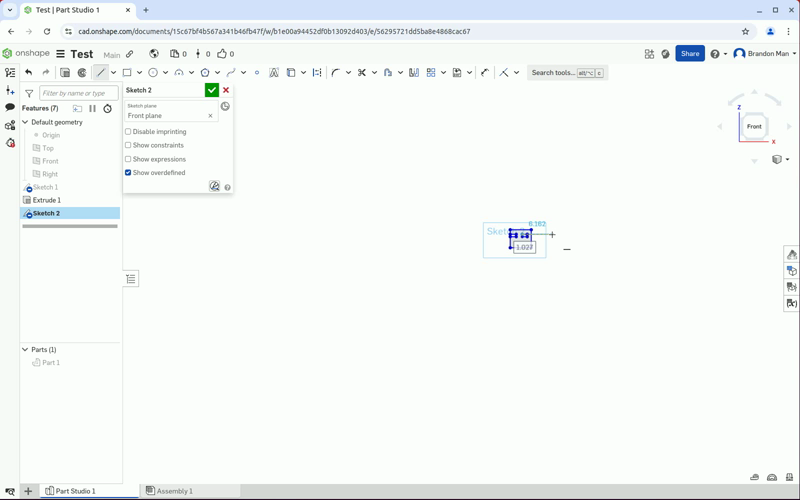
mouse_move(522, 236)
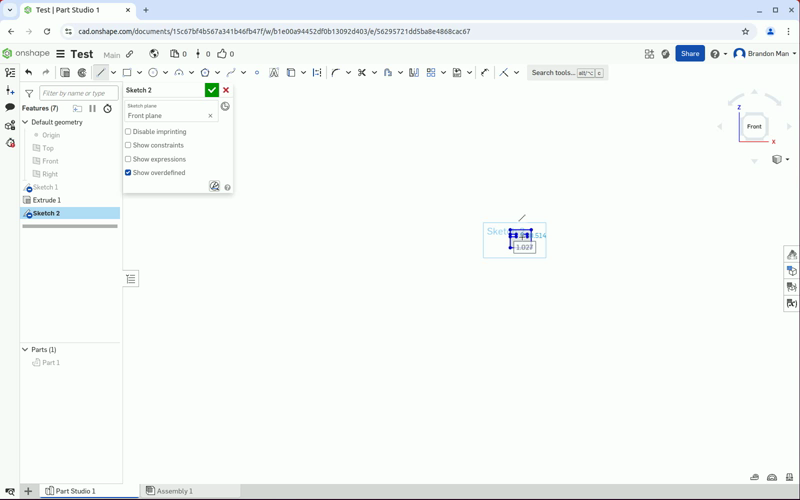
scroll(6)
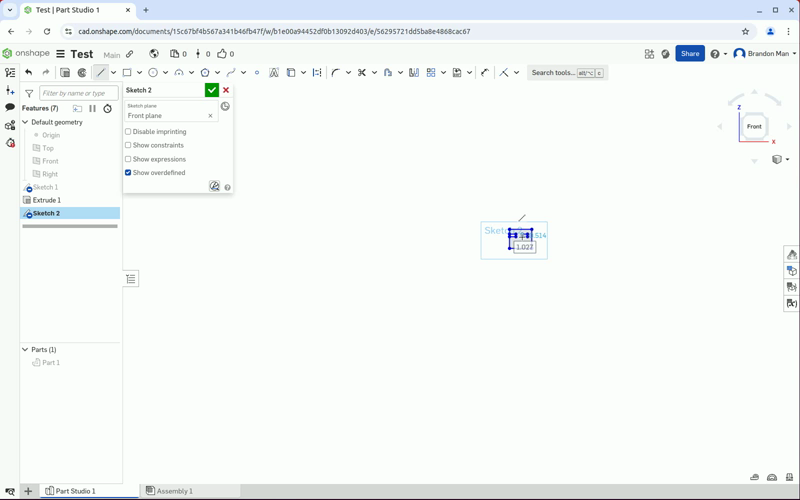
scroll(6)
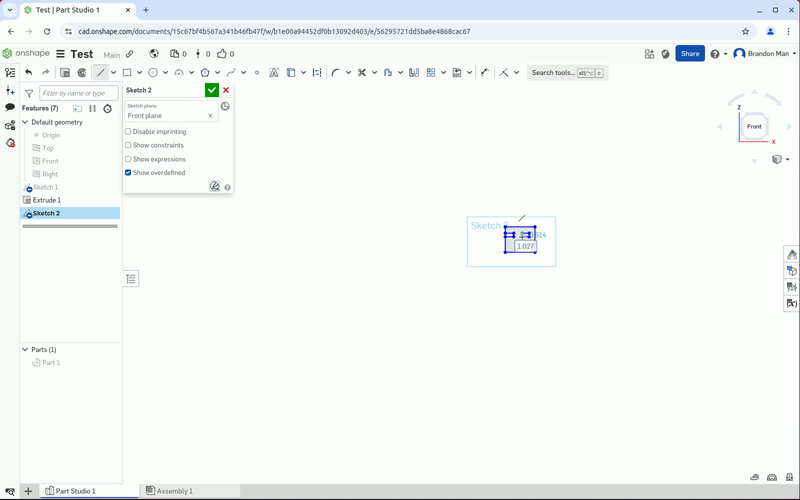
scroll(6)
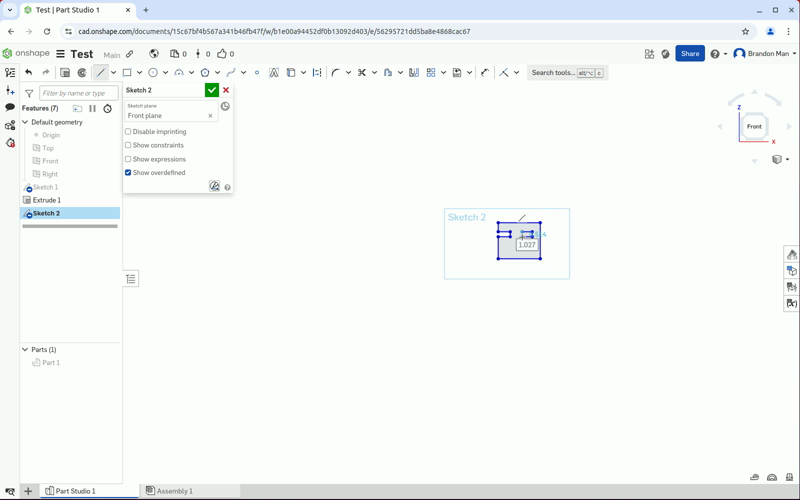
scroll(6)
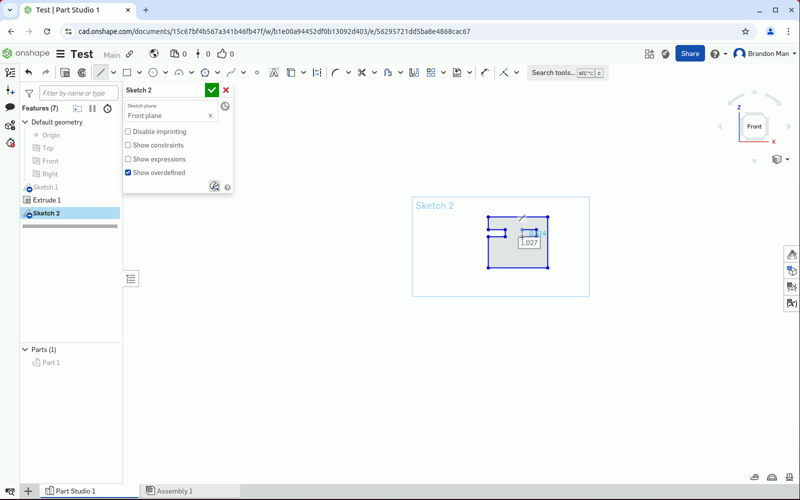
scroll(6)
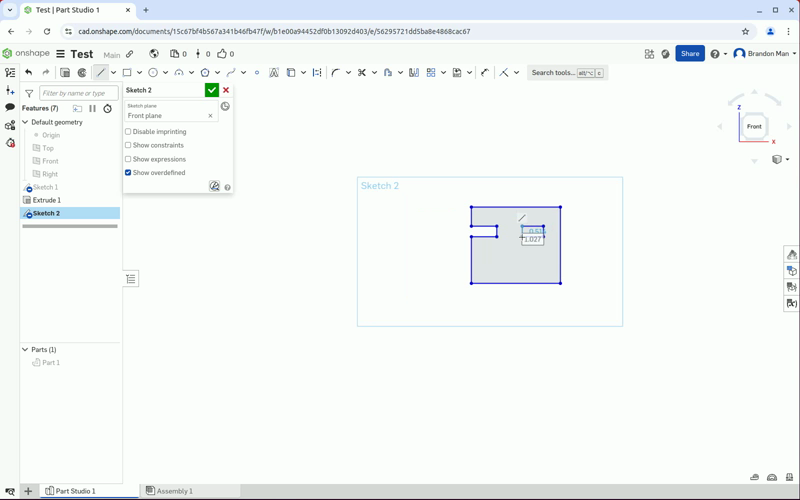
scroll(6)
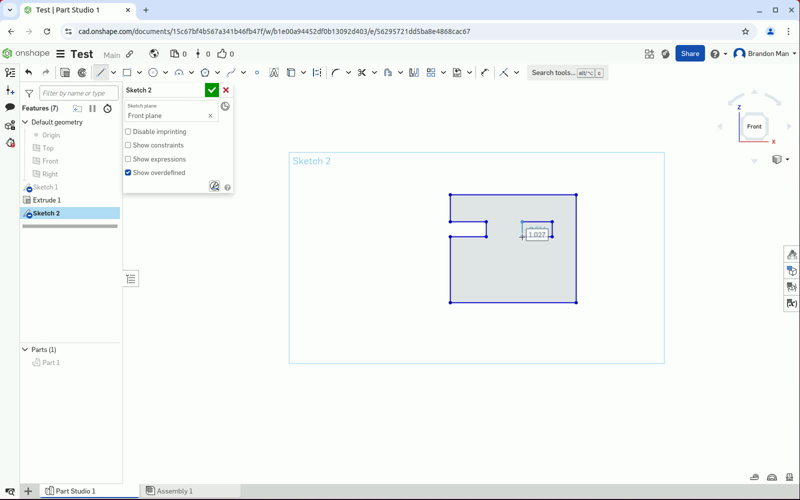
scroll(6)
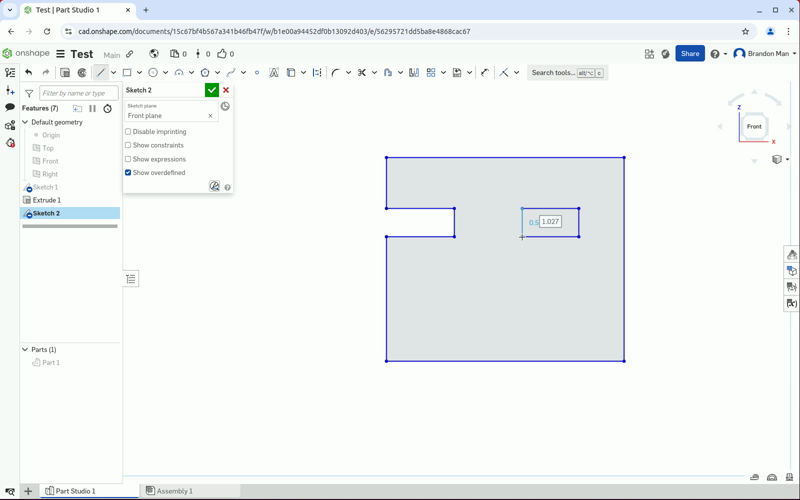
key_up(shift)
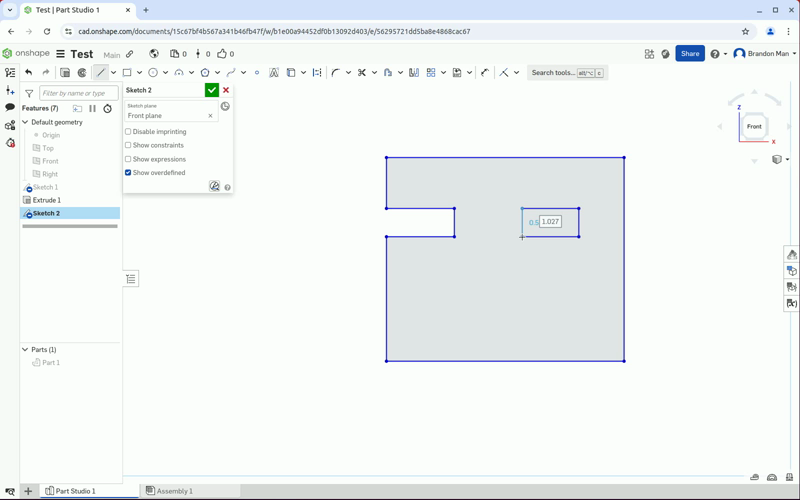
click(522, 236)
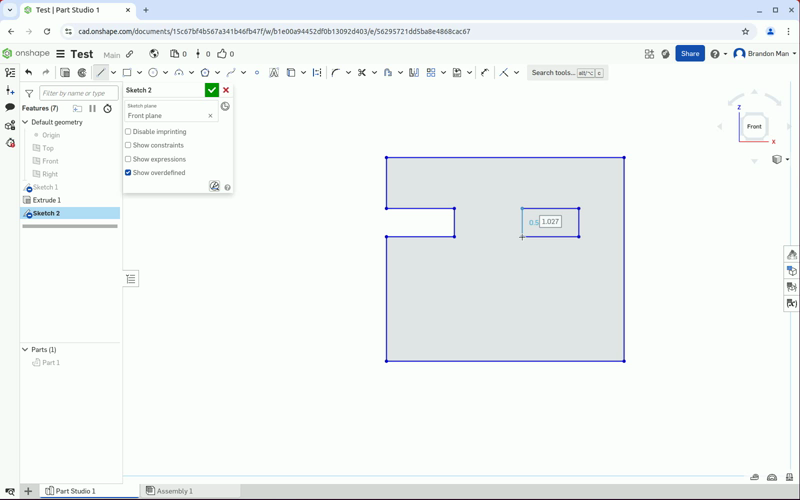
scroll(-6)
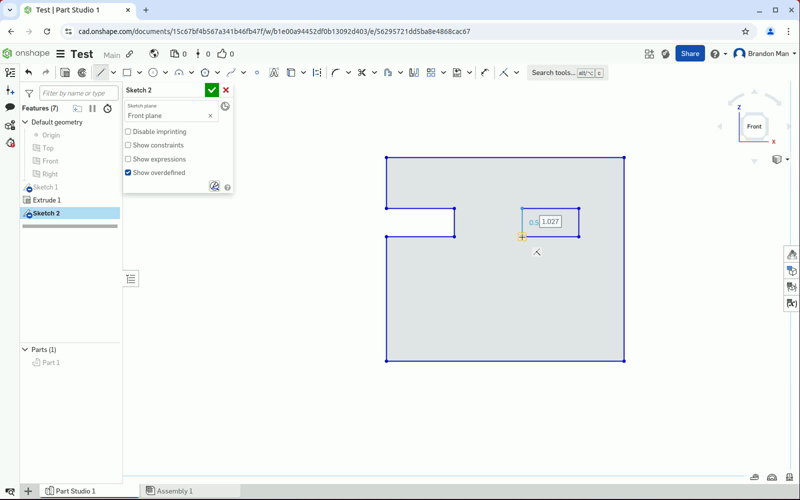
scroll(-6)
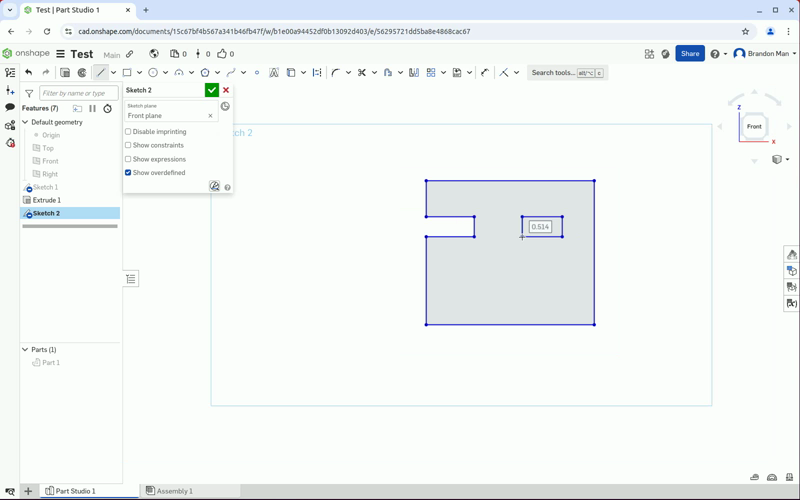
scroll(-6)
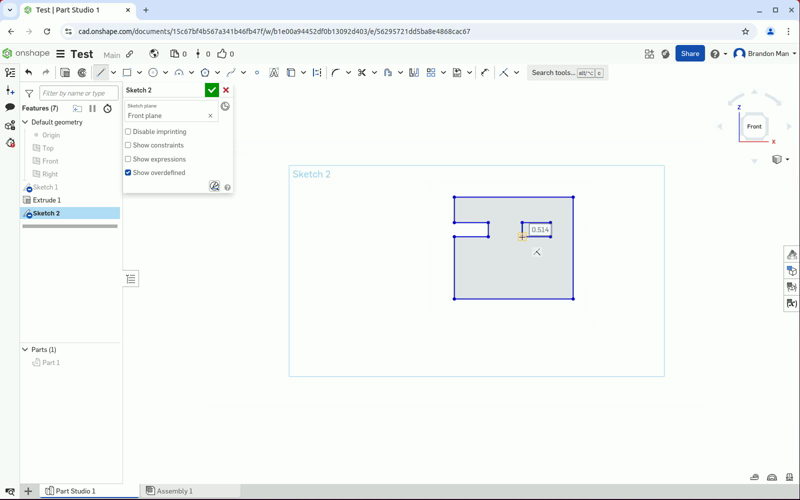
scroll(-6)
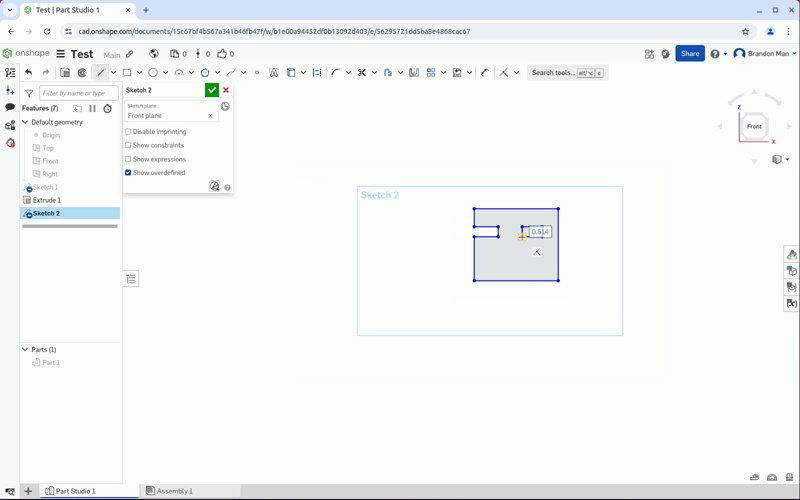
scroll(-6)
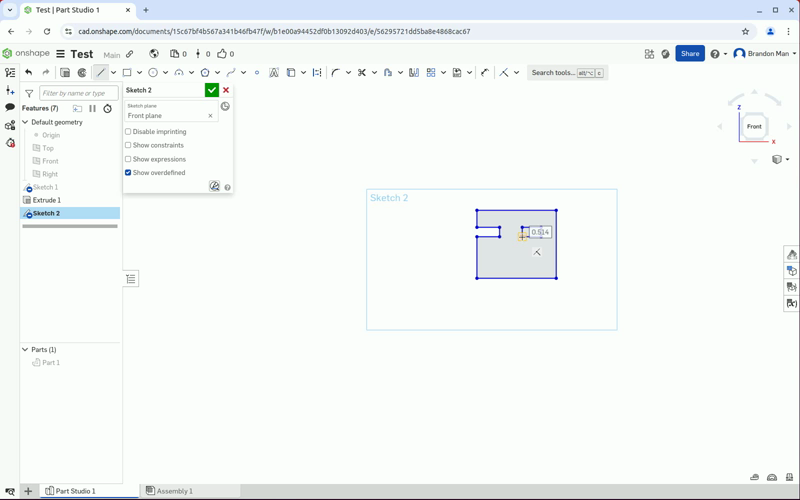
scroll(-6)
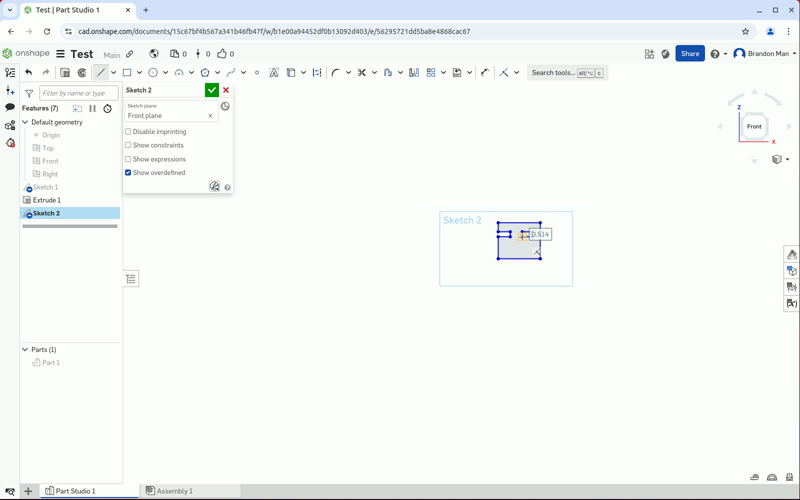
scroll(-6)
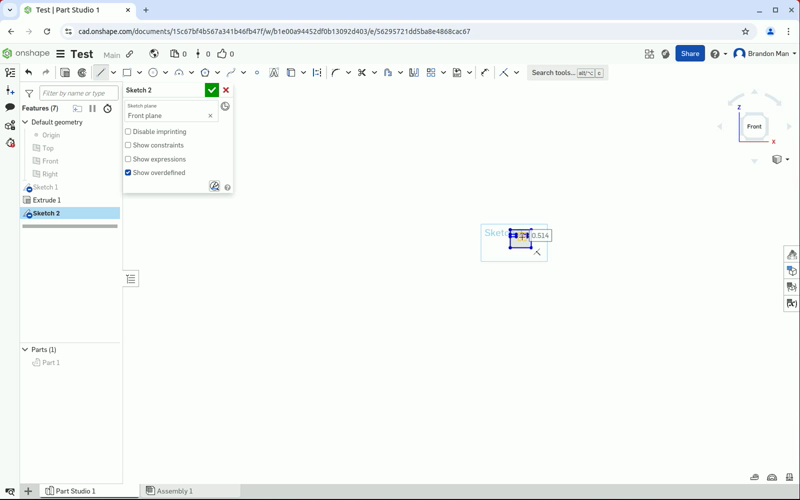
key(esc)
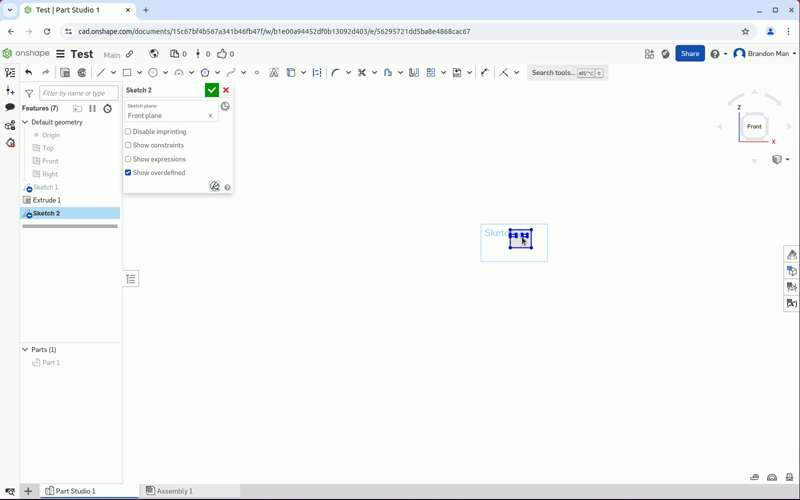
key(l)
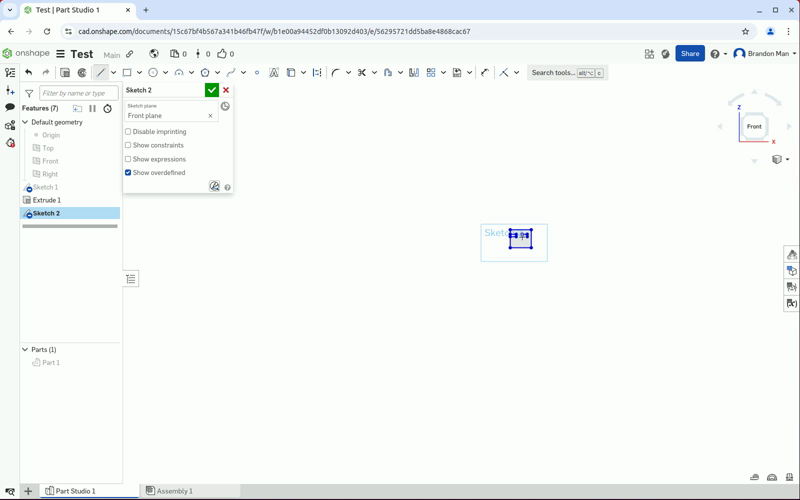
key_down(shift)
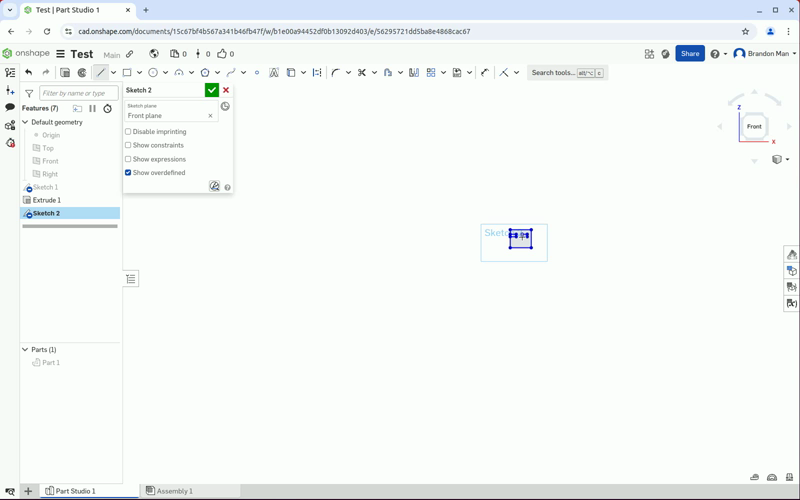
mouse_move(525, 245)
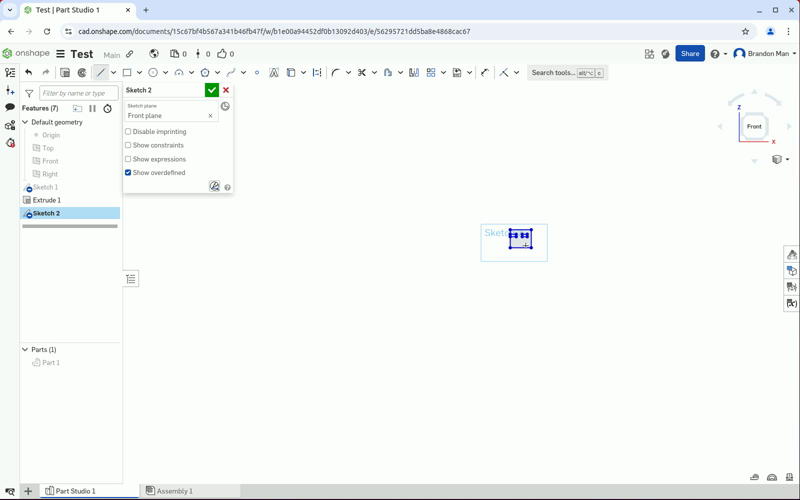
click(525, 245)
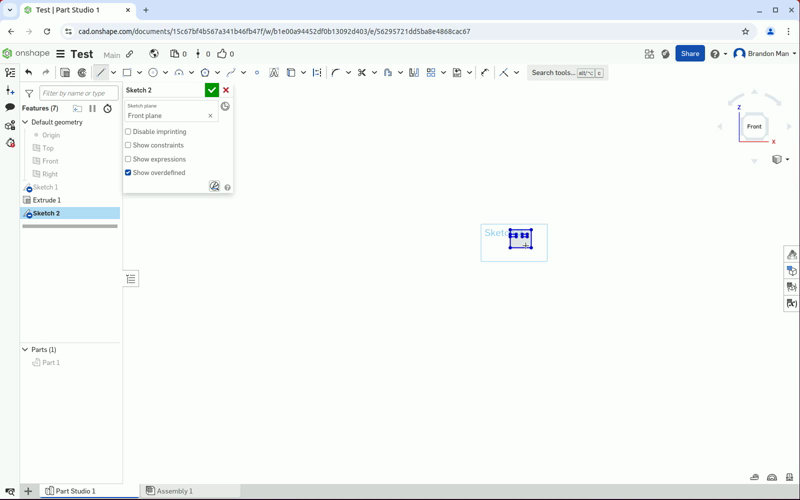
key_up(shift)
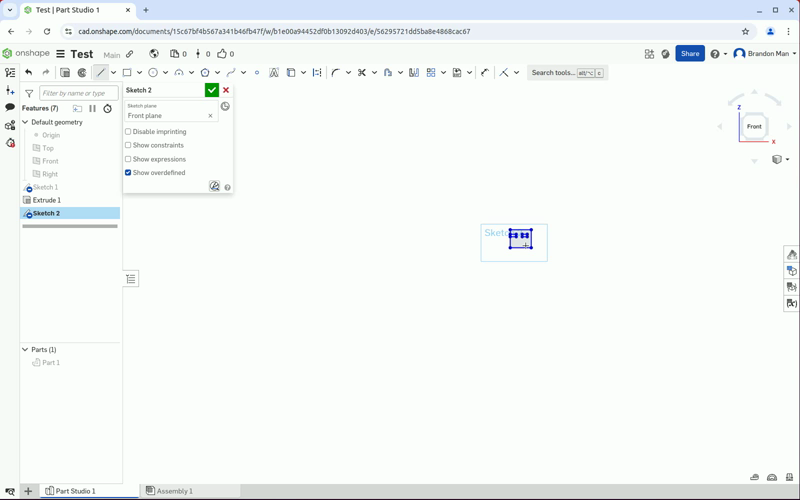
key_down(shift)
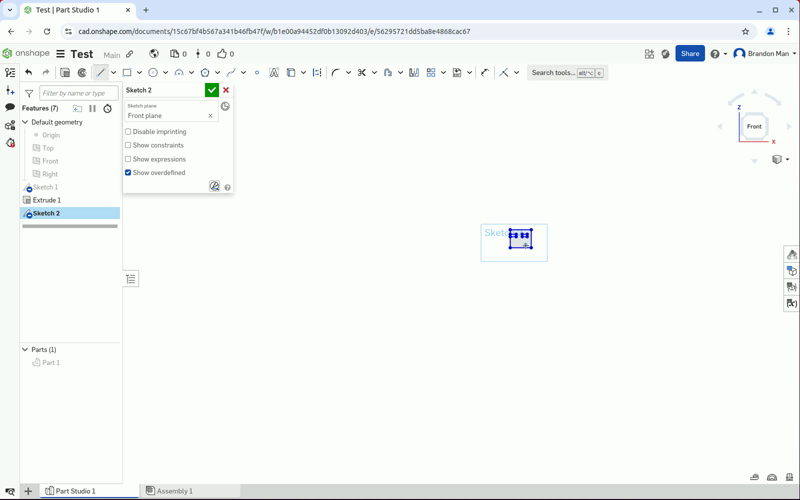
key_up(shift)
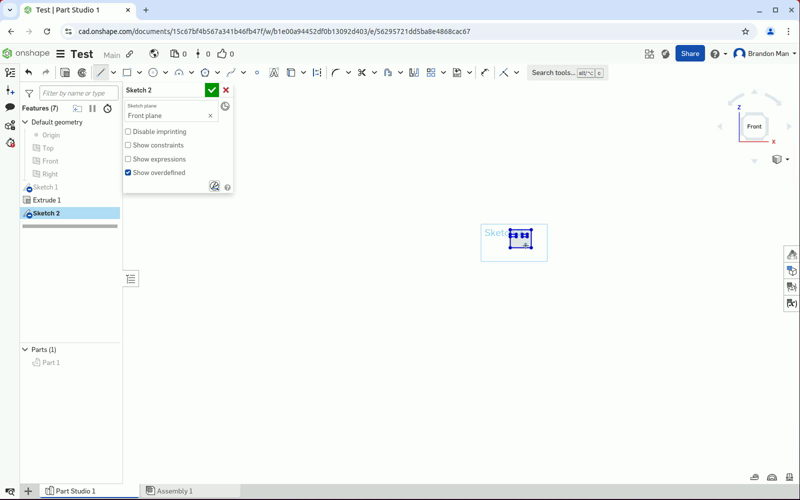
key_down(shift)
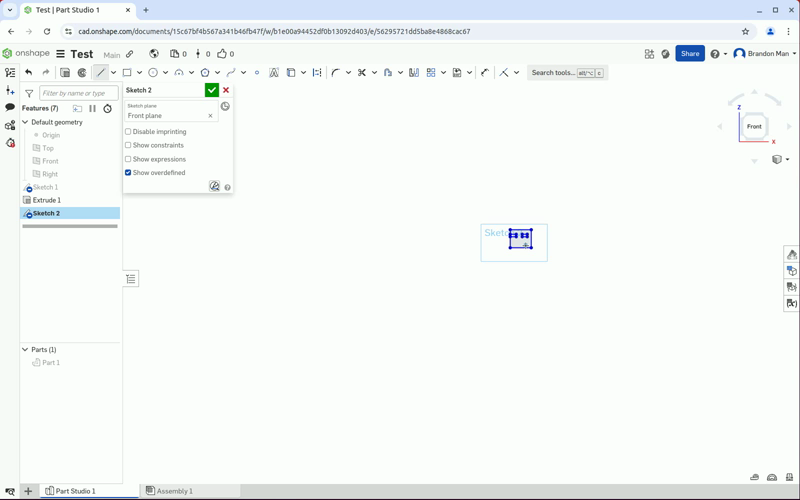
mouse_move(556, 245)
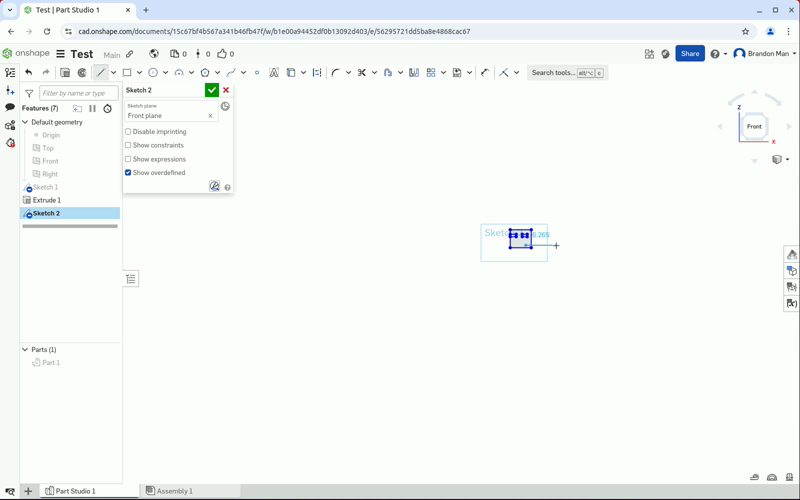
mouse_move(526, 242)
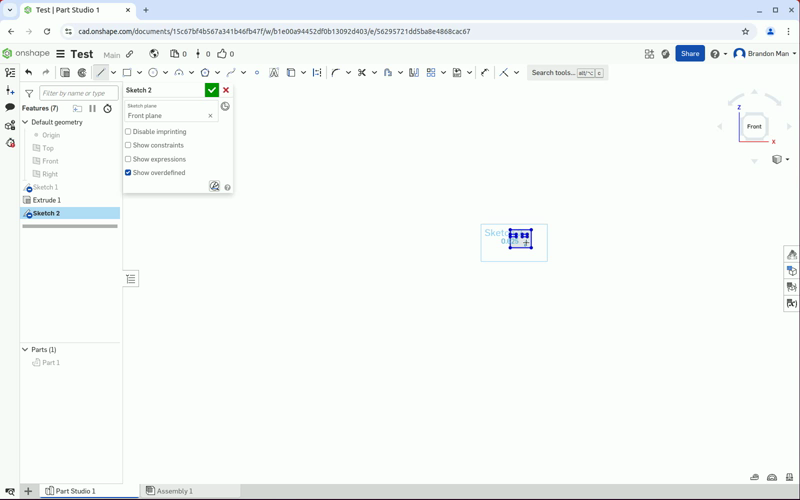
scroll(6)
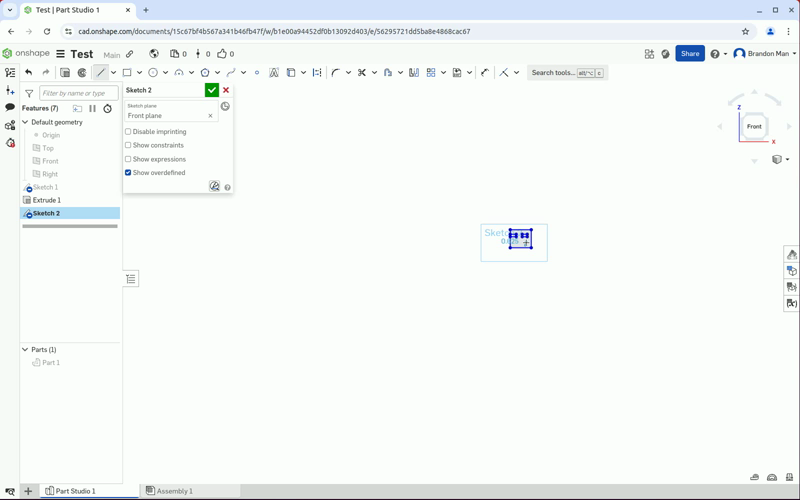
scroll(6)
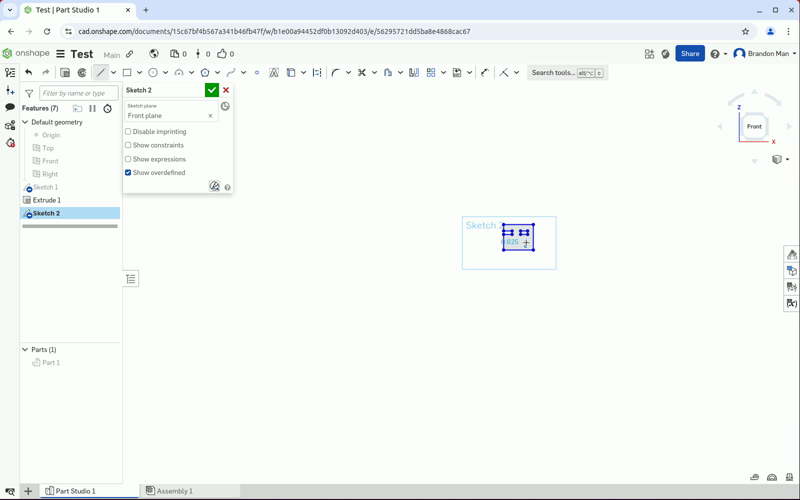
scroll(6)
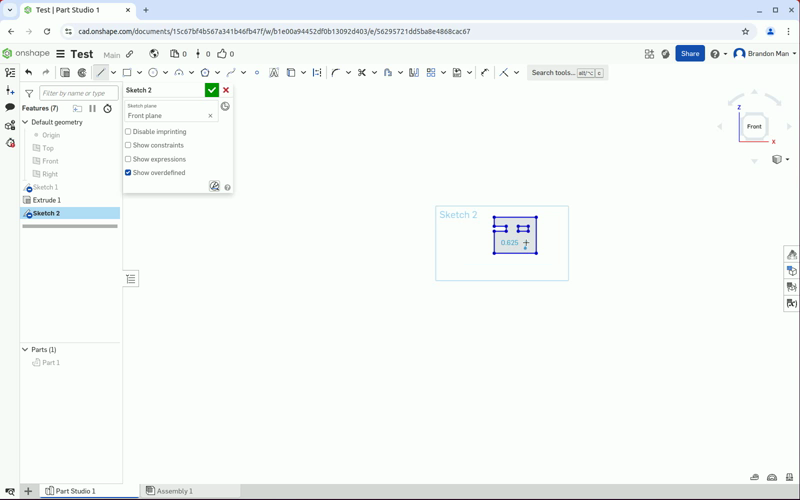
scroll(6)
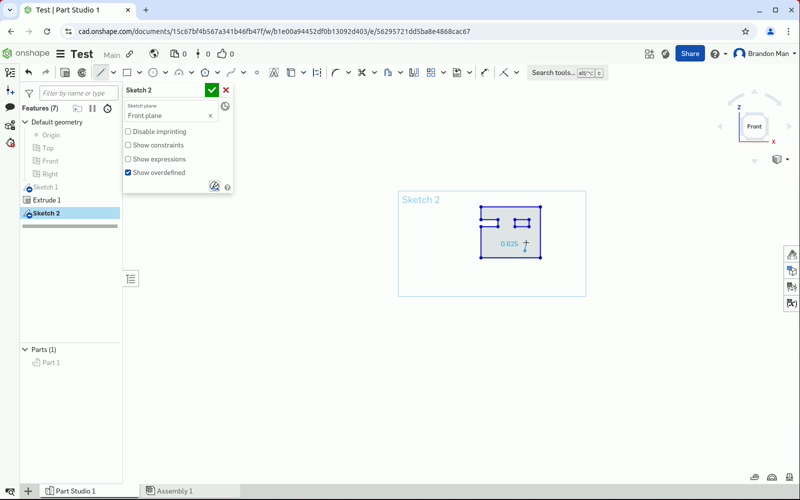
scroll(6)
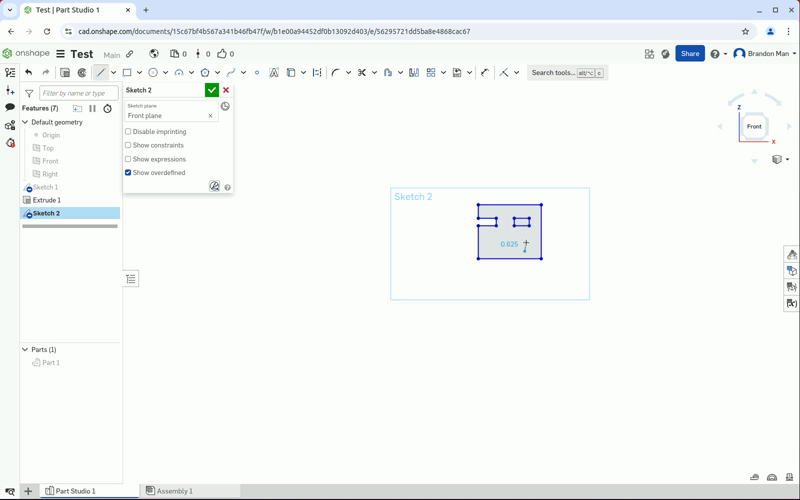
scroll(6)
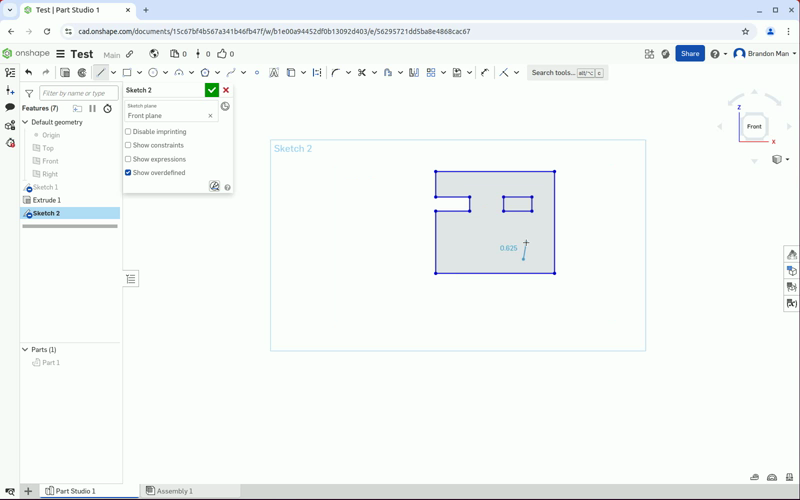
scroll(6)
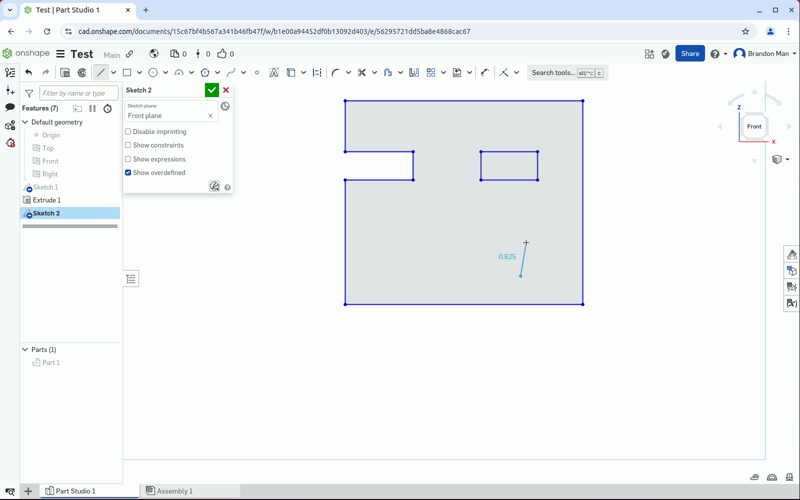
click(526, 242)
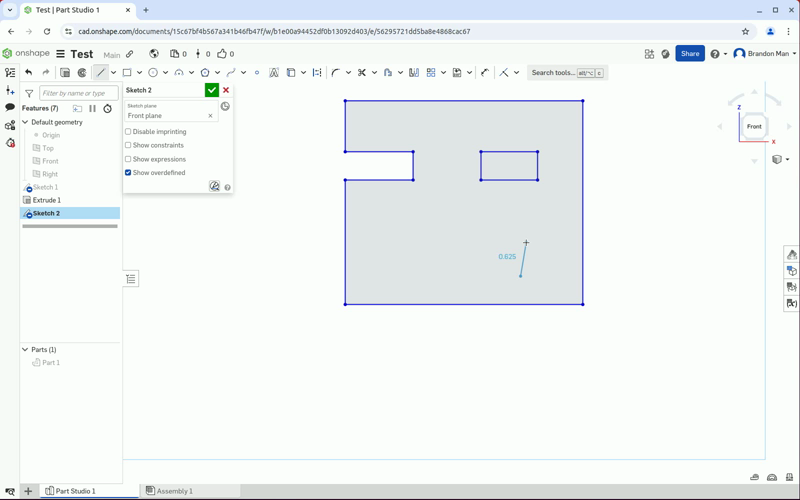
scroll(-6)
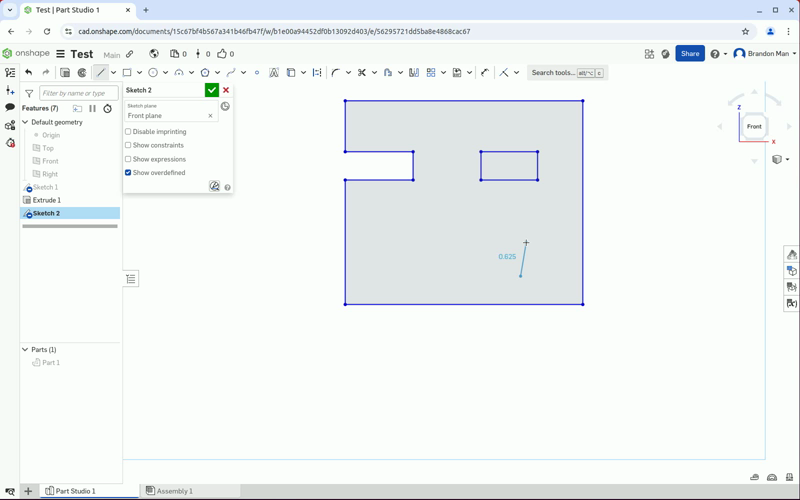
scroll(-6)
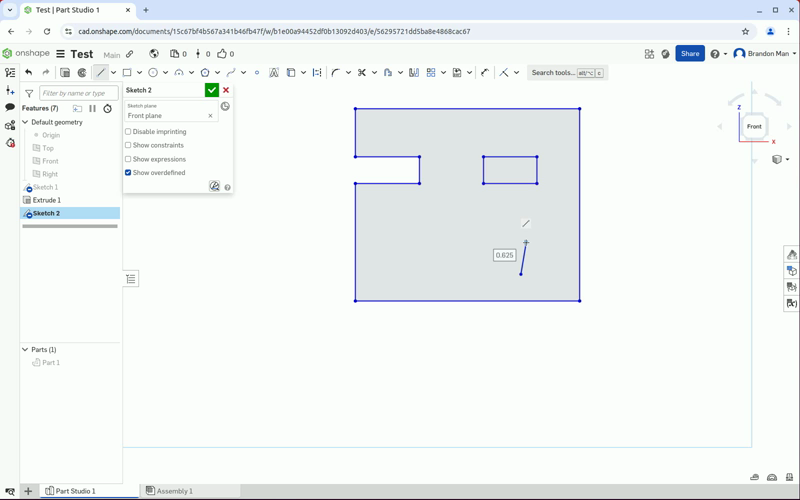
scroll(-6)
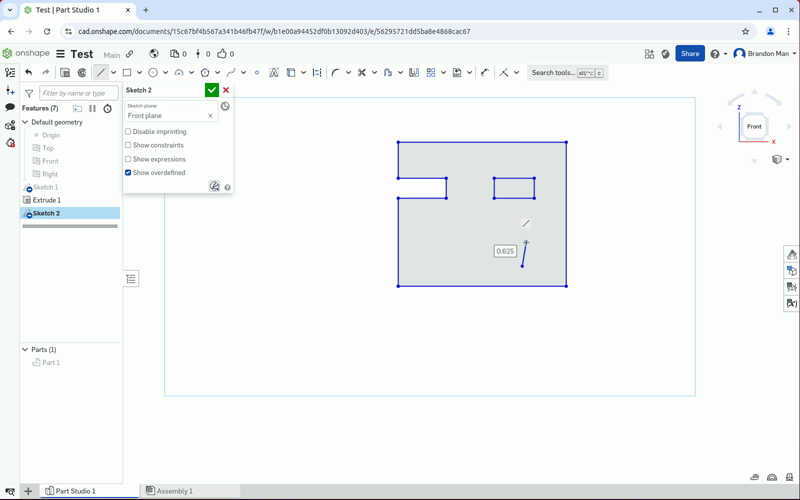
scroll(-6)
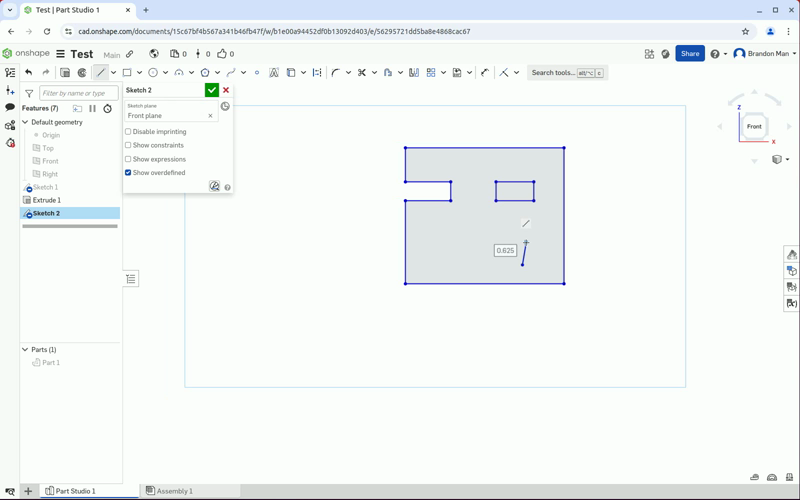
scroll(-6)
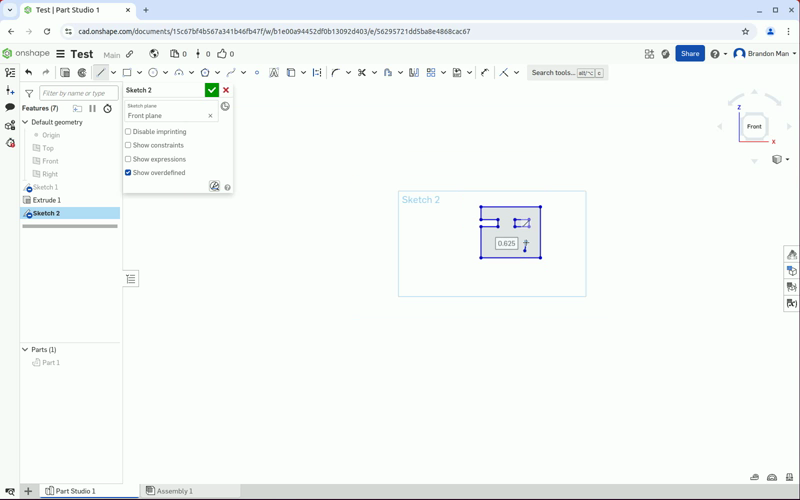
scroll(-6)
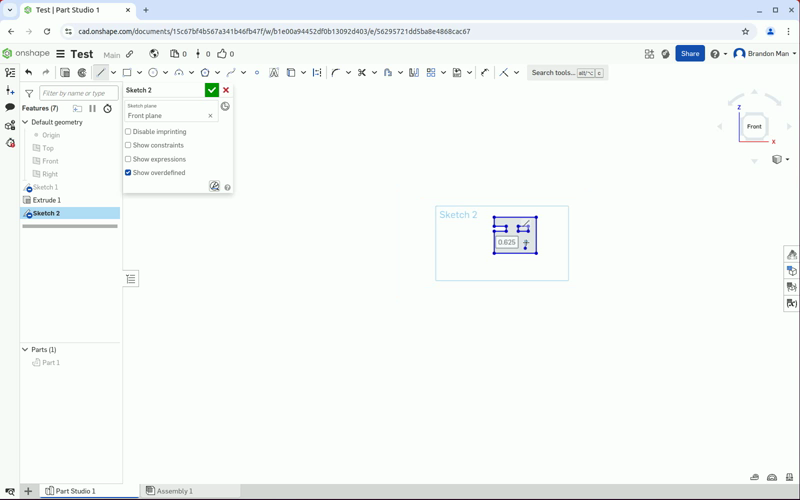
scroll(-6)
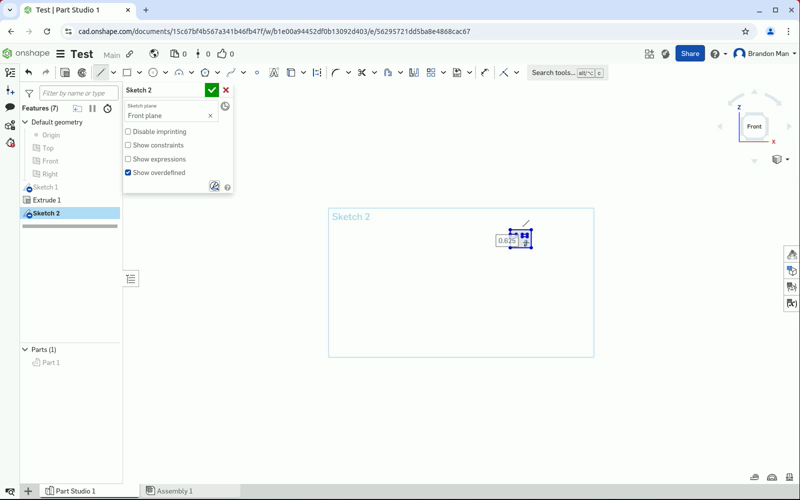
key_up(shift)
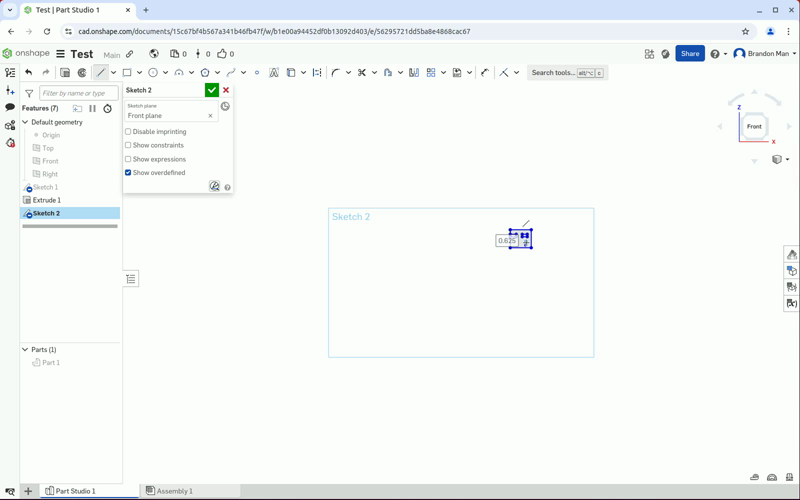
key_down(shift)
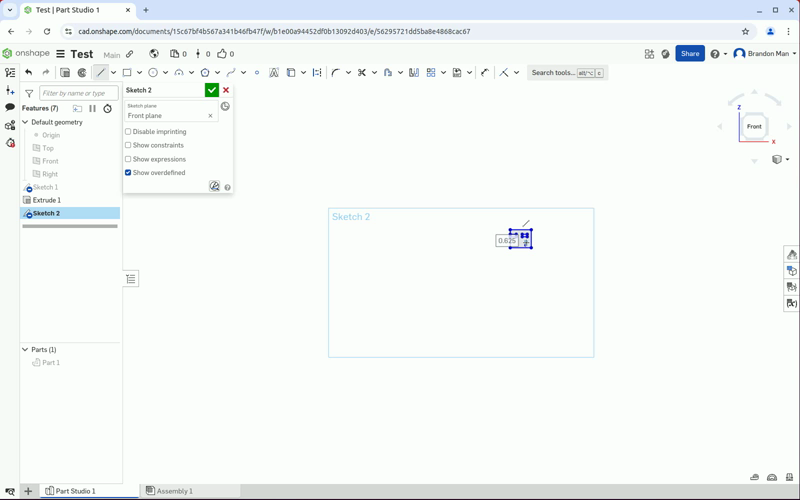
key_up(shift)
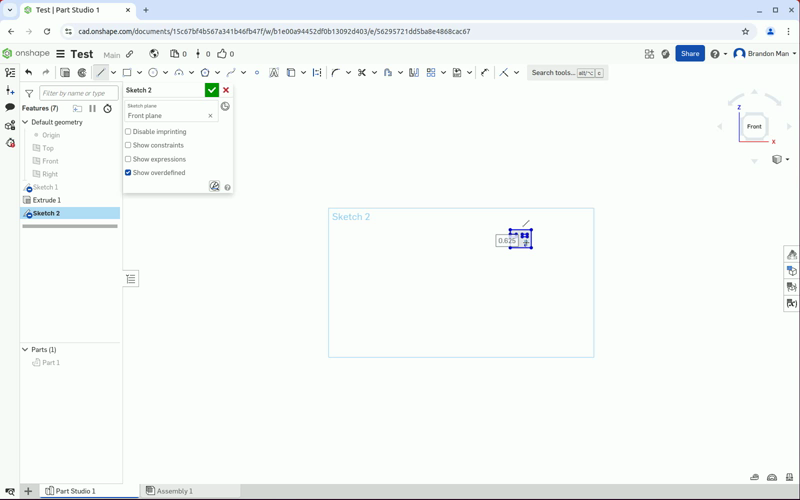
mouse_move(555, 242)
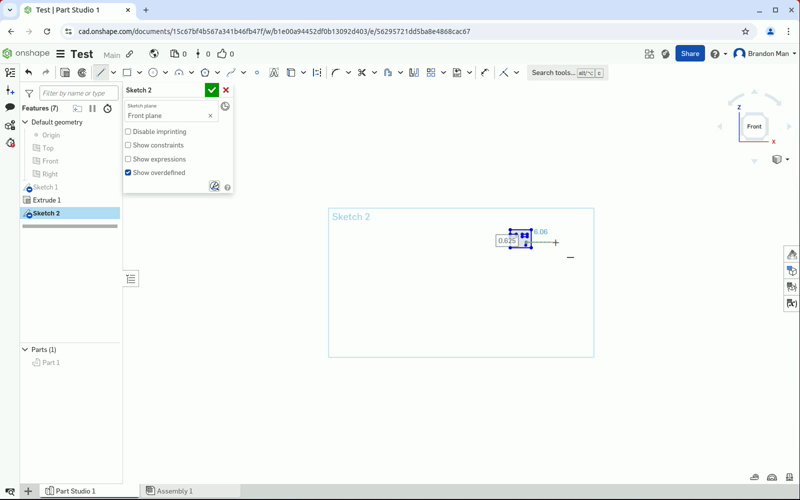
key_down(shift)
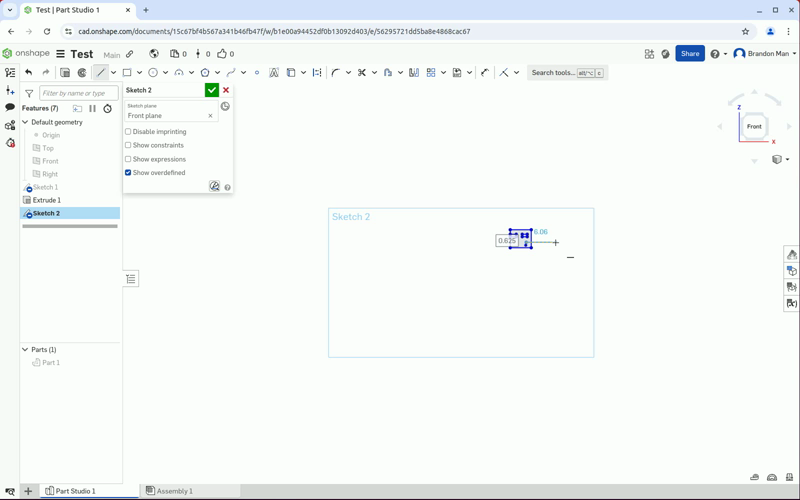
mouse_move(525, 245)
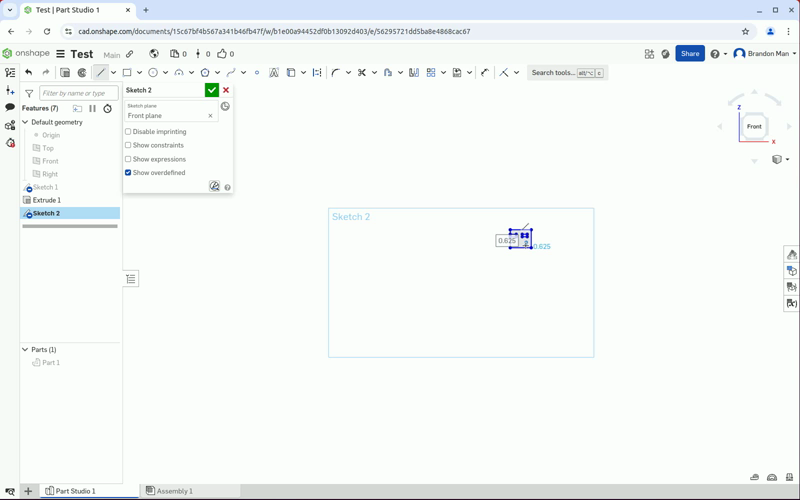
scroll(6)
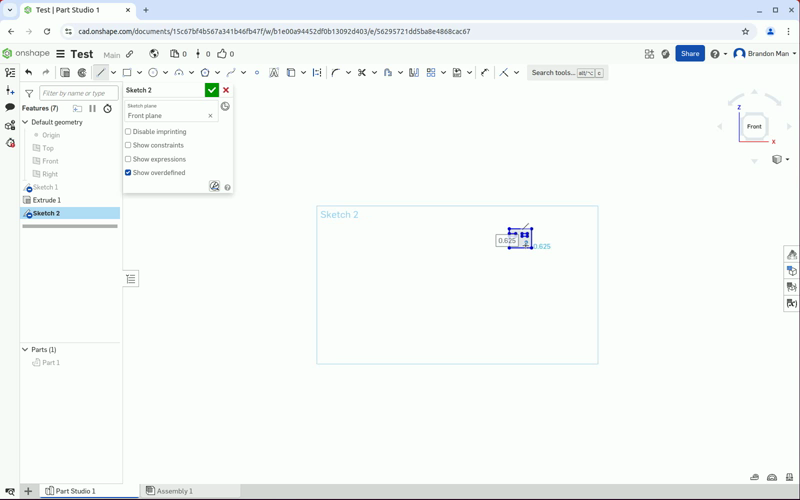
scroll(6)
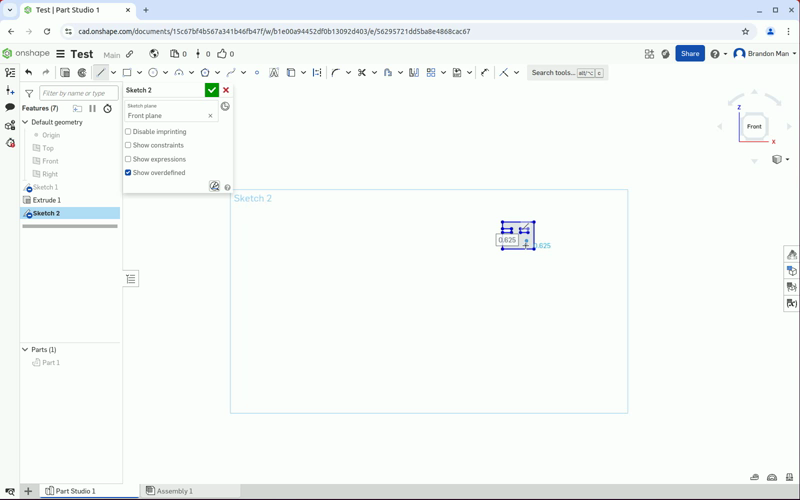
scroll(6)
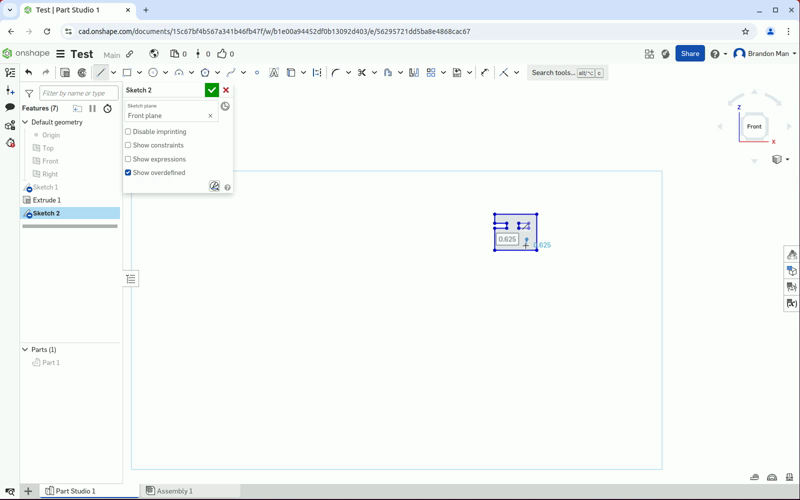
scroll(6)
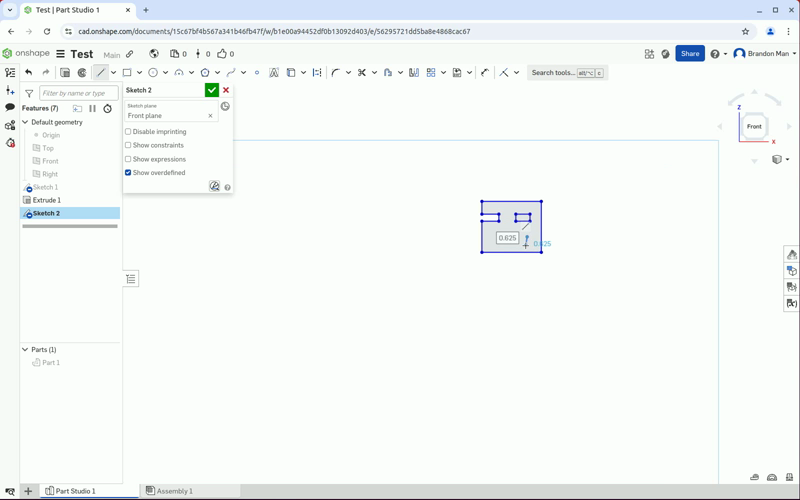
scroll(6)
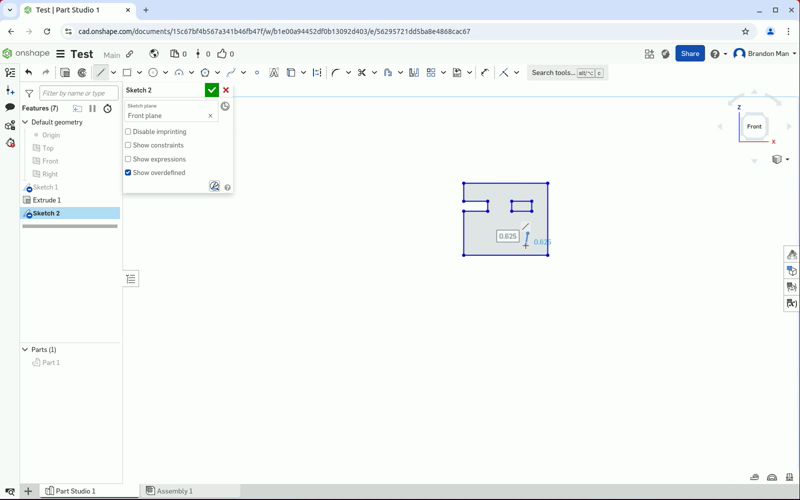
scroll(6)
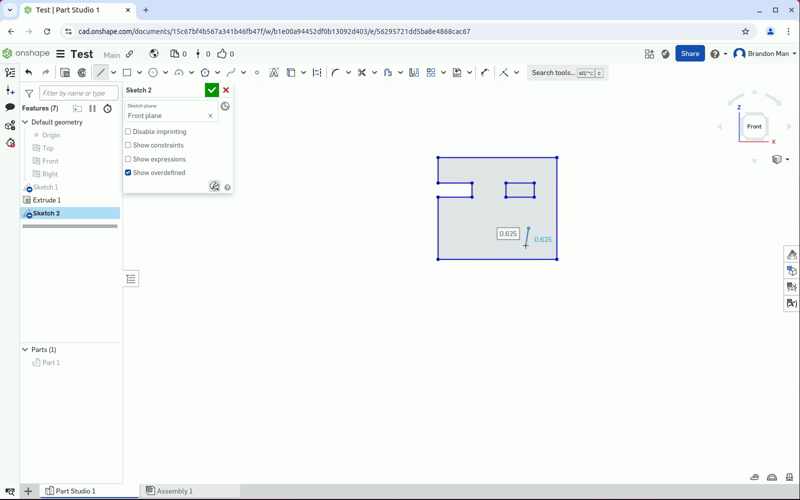
scroll(6)
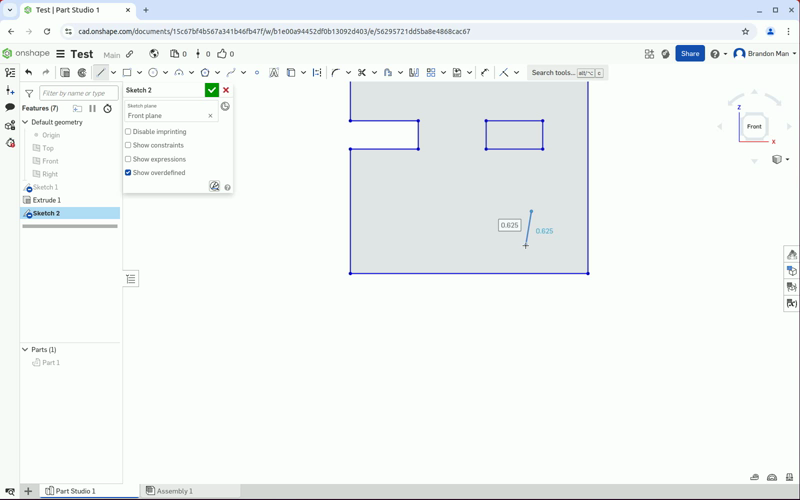
key_up(shift)
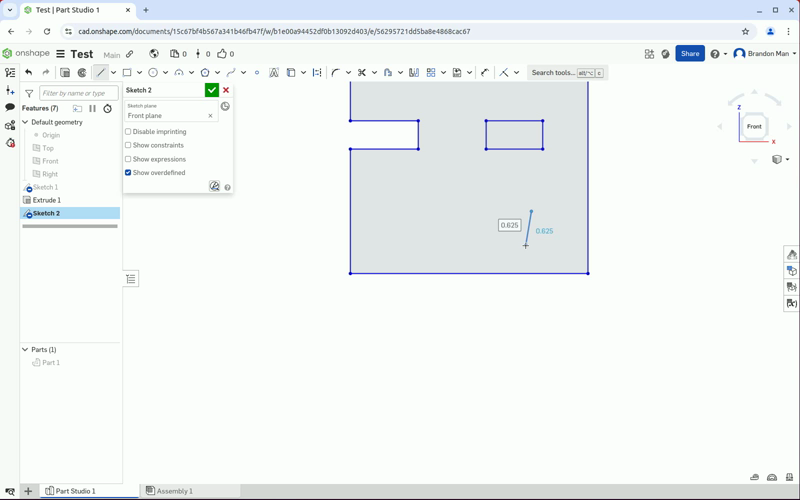
click(525, 245)
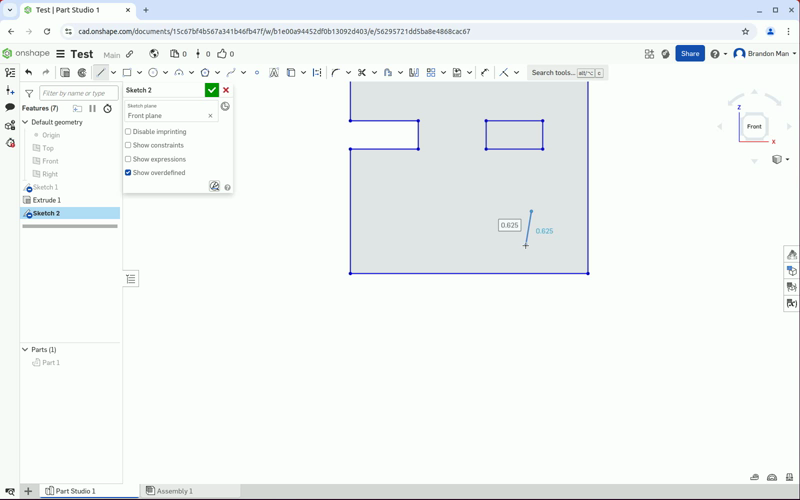
scroll(-6)
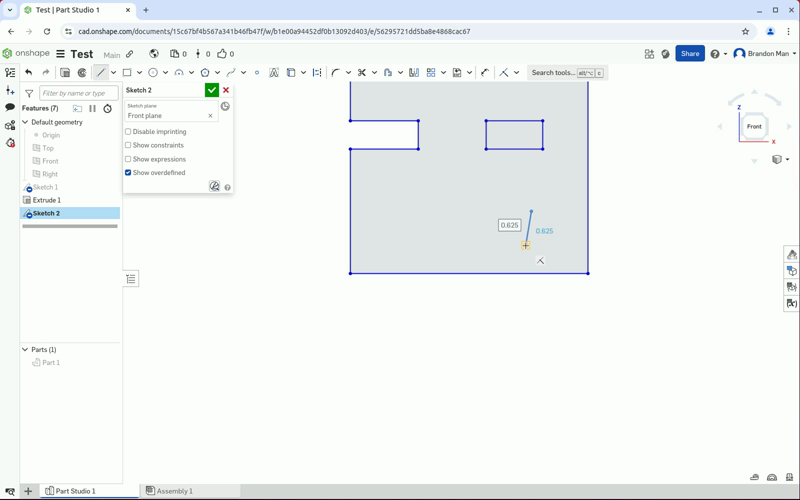
scroll(-6)
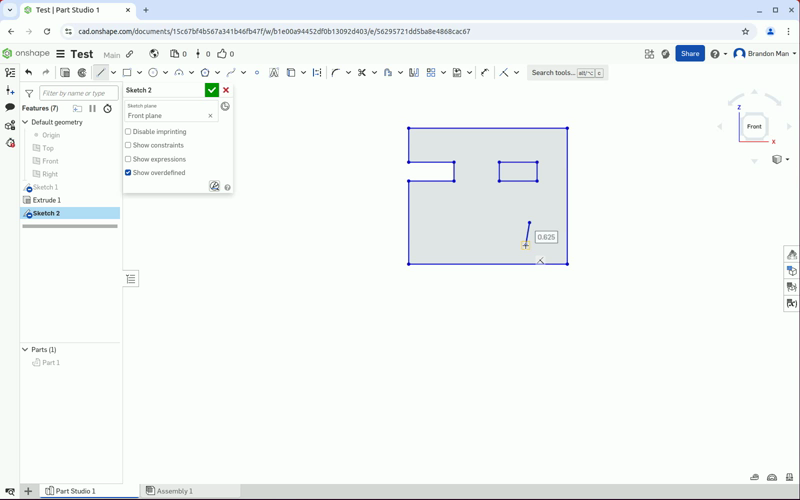
scroll(-6)
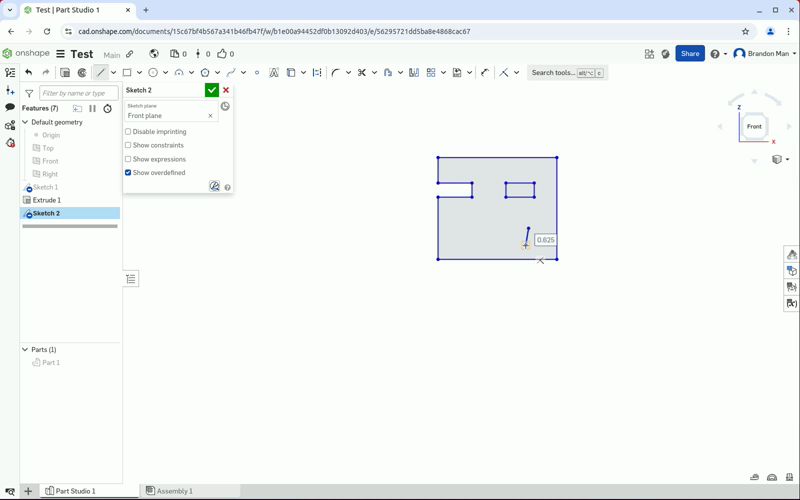
scroll(-6)
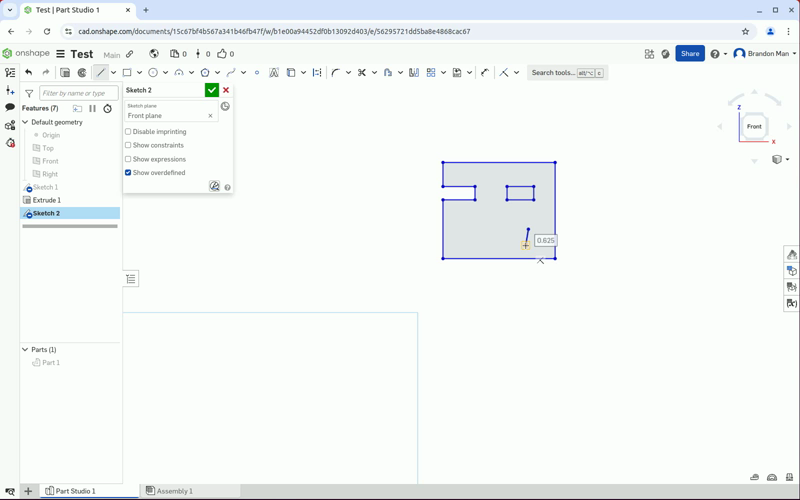
scroll(-6)
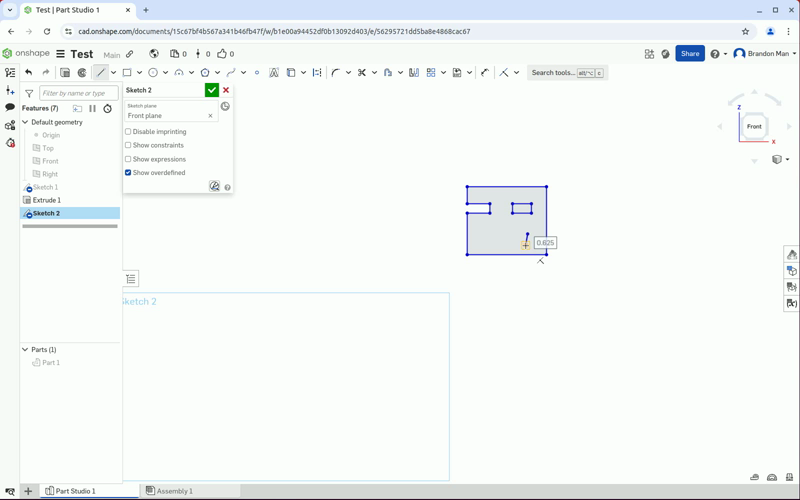
scroll(-6)
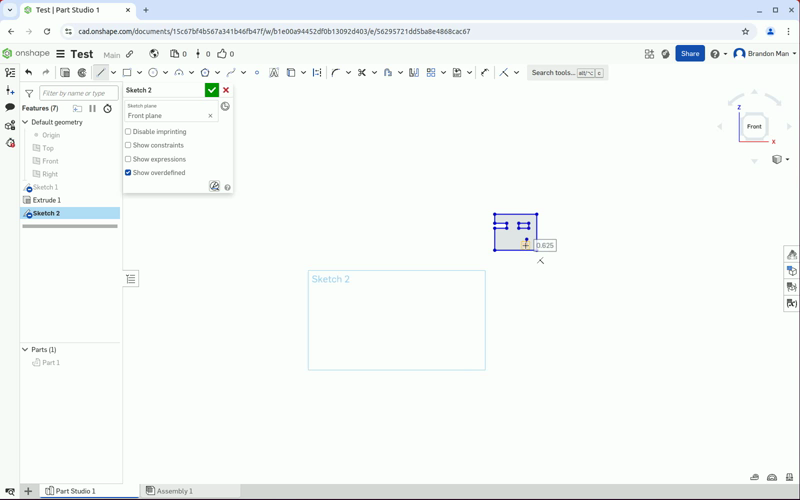
scroll(-6)
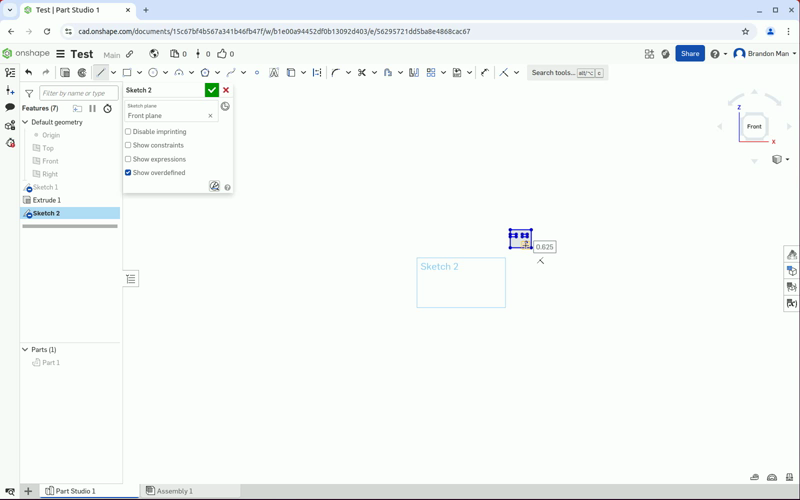
key(esc)
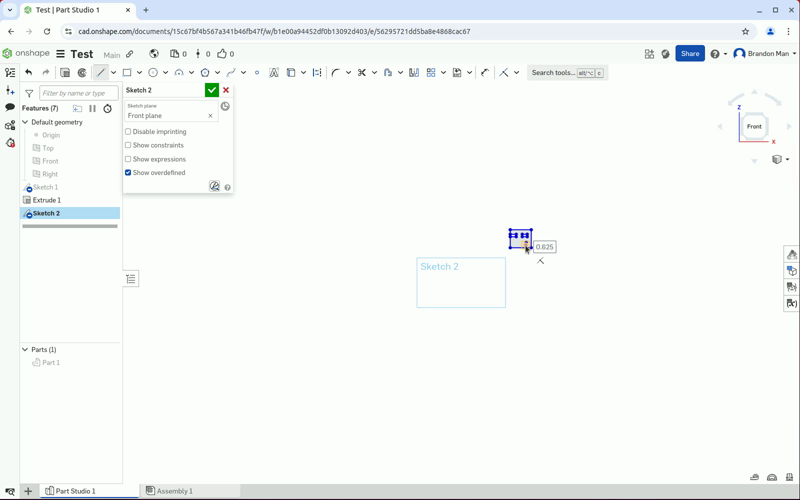
mouse_move(525, 240)
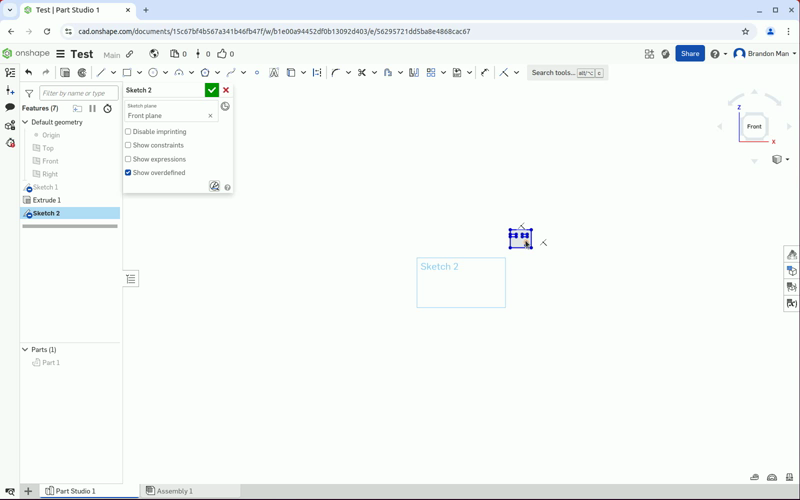
scroll(6)
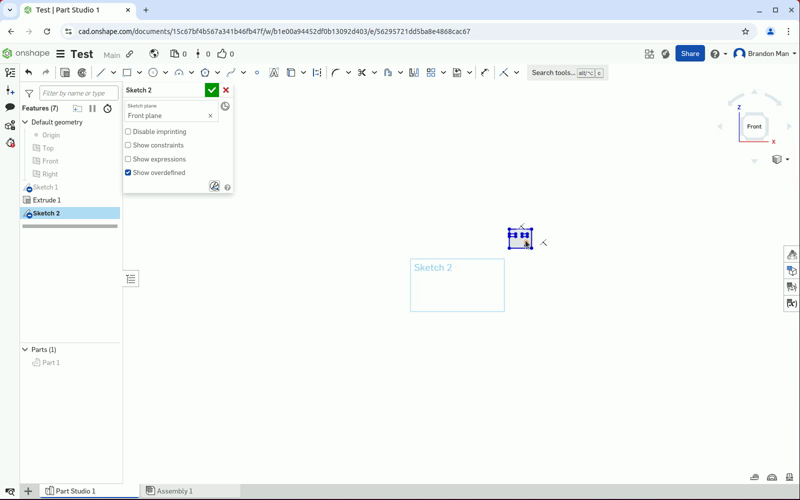
scroll(6)
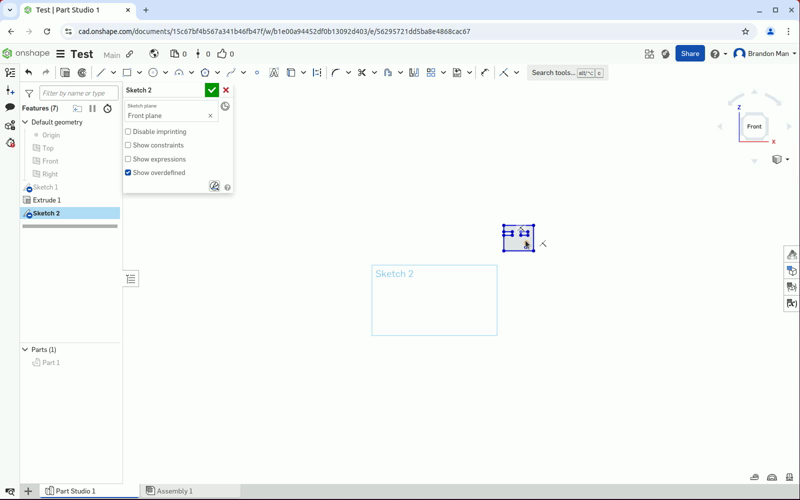
scroll(6)
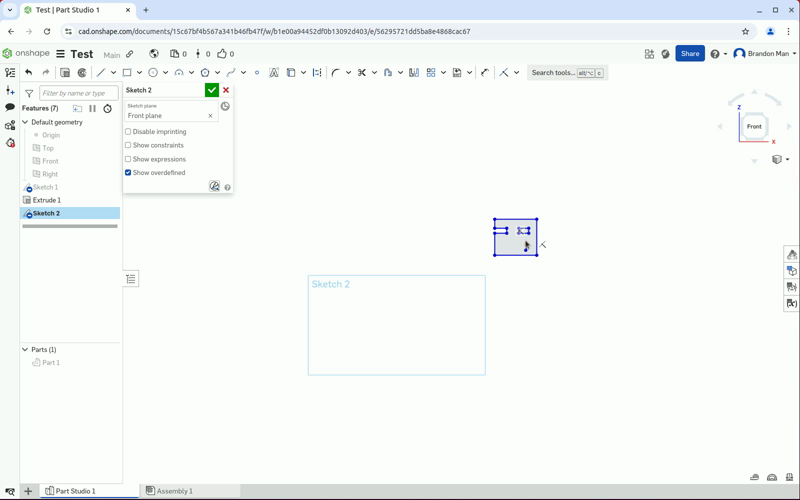
scroll(6)
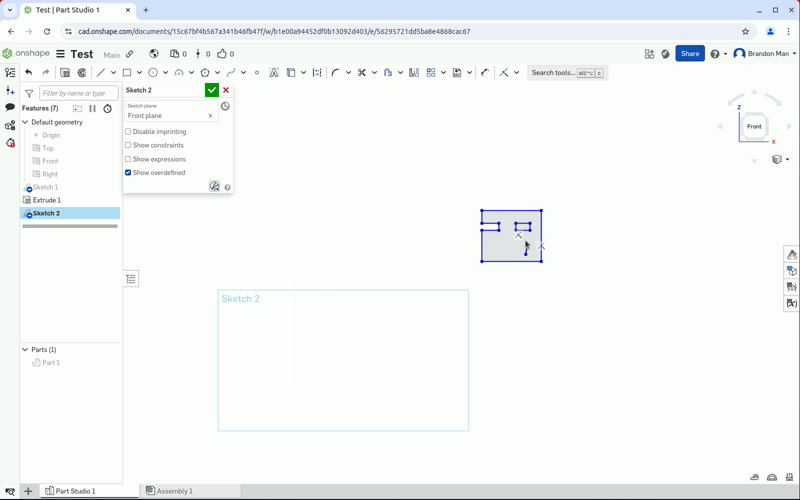
scroll(6)
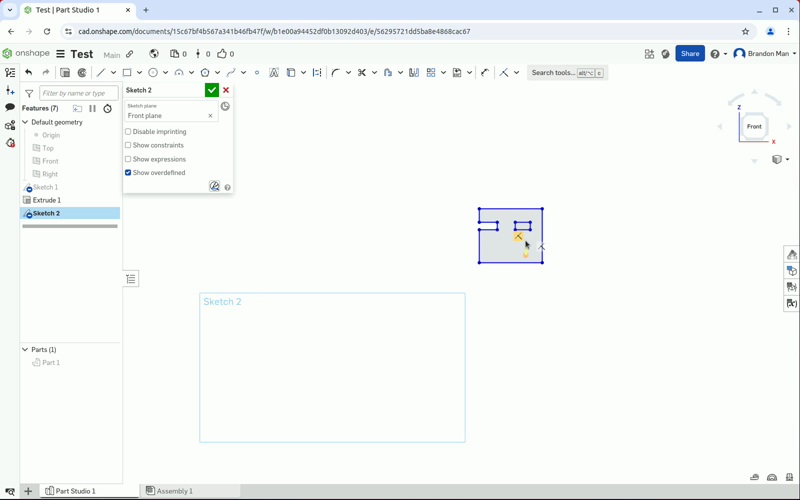
scroll(6)
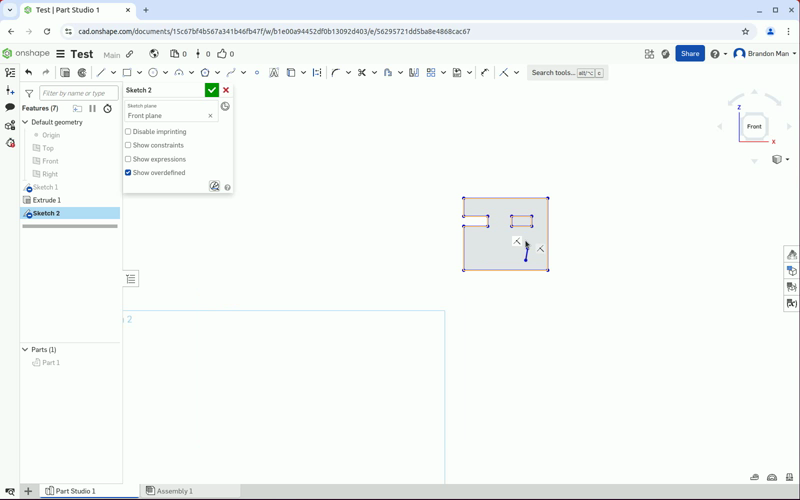
scroll(6)
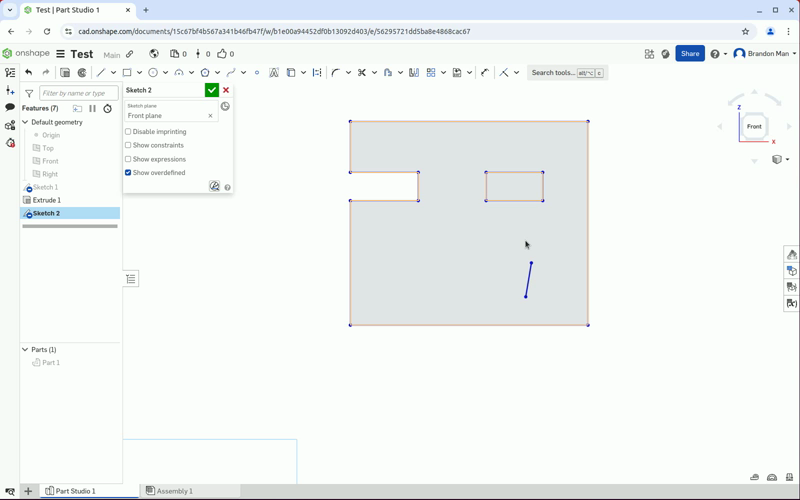
click(525, 240)
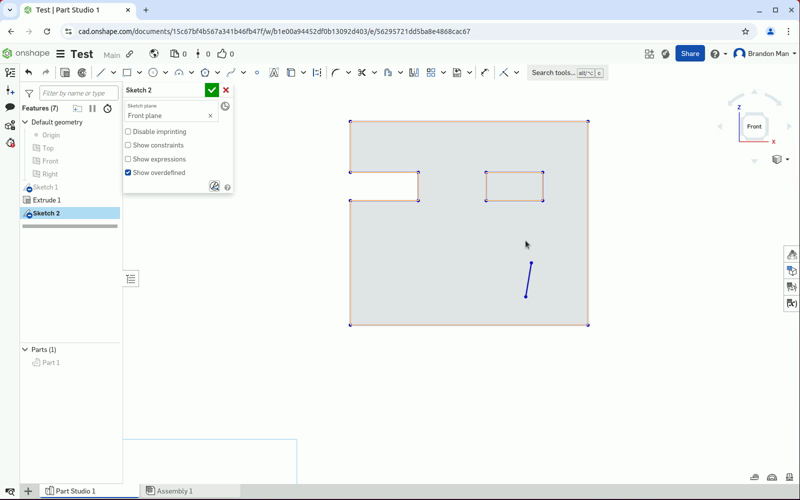
scroll(-6)
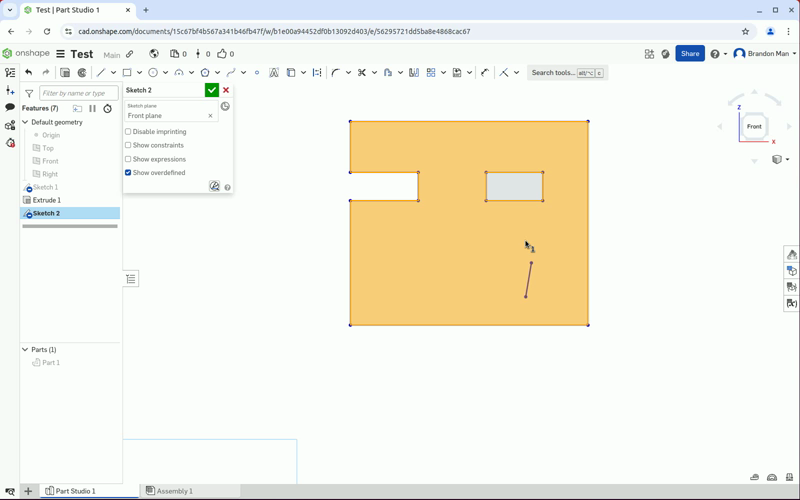
scroll(-6)
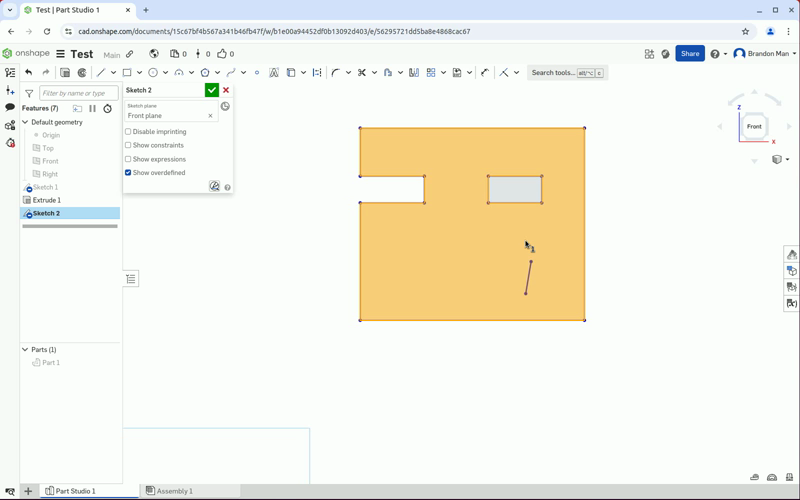
scroll(-6)
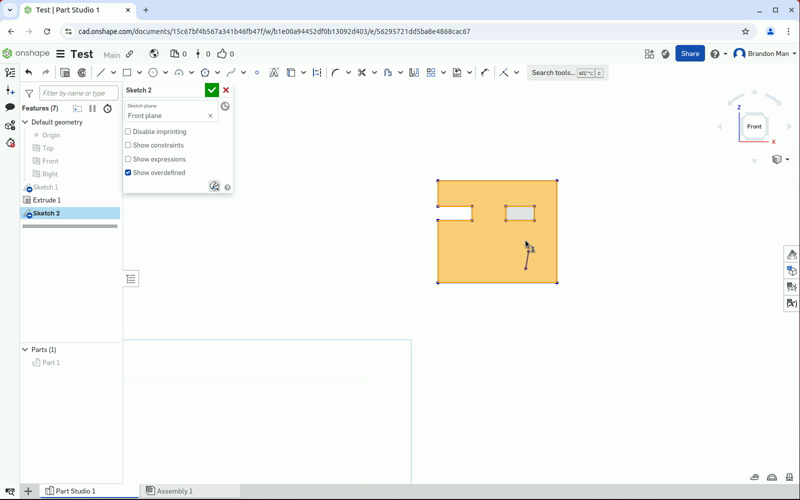
scroll(-6)
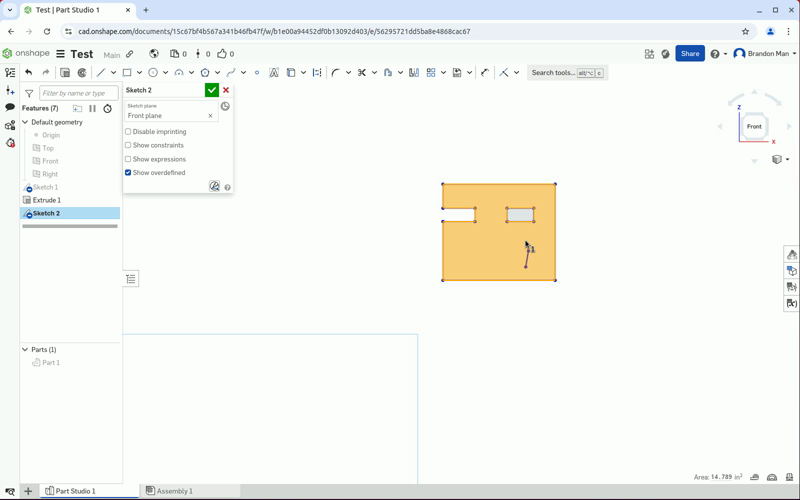
scroll(-6)
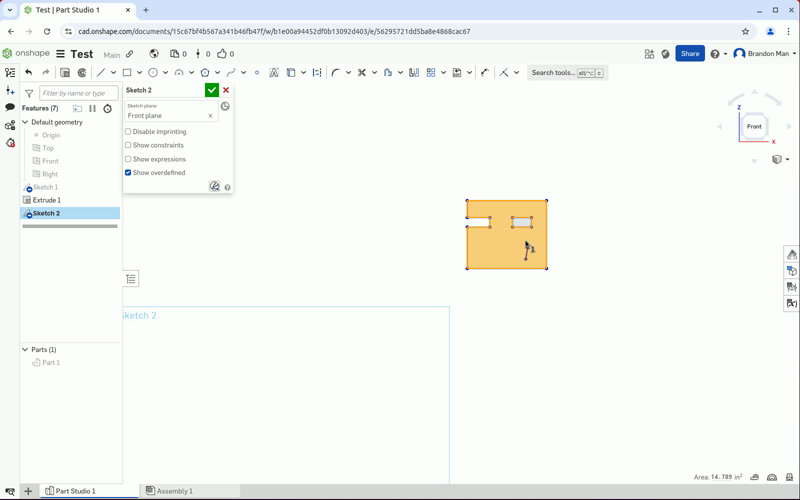
scroll(-6)
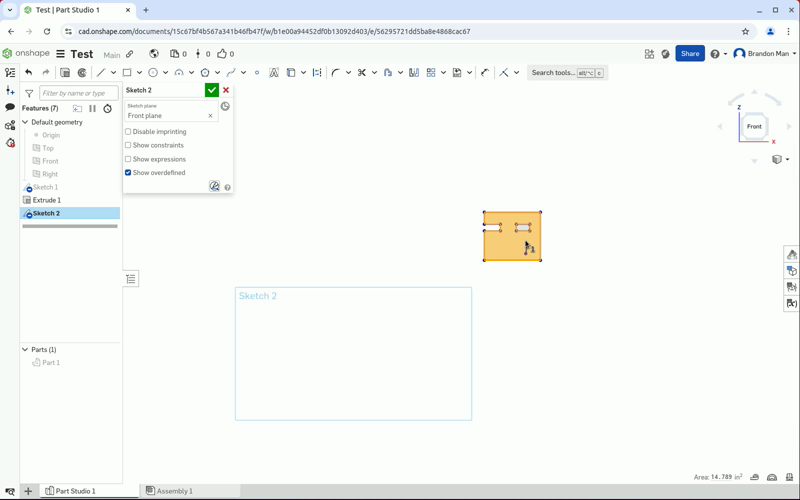
scroll(-6)
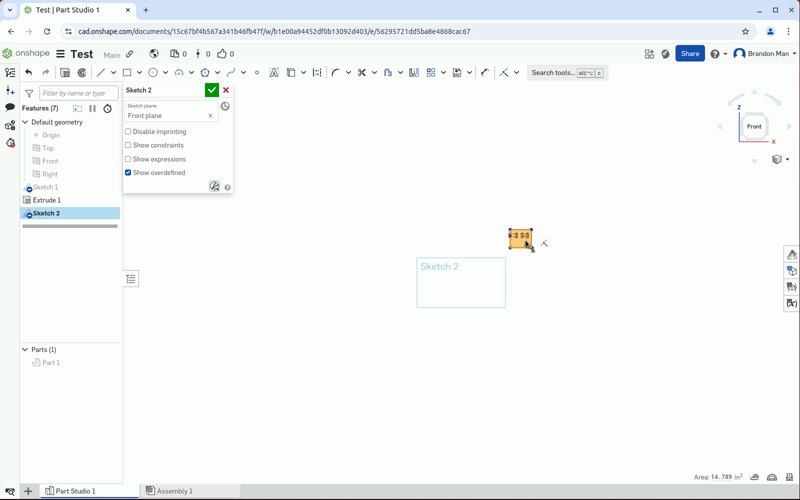
mouse_move(73, 352)
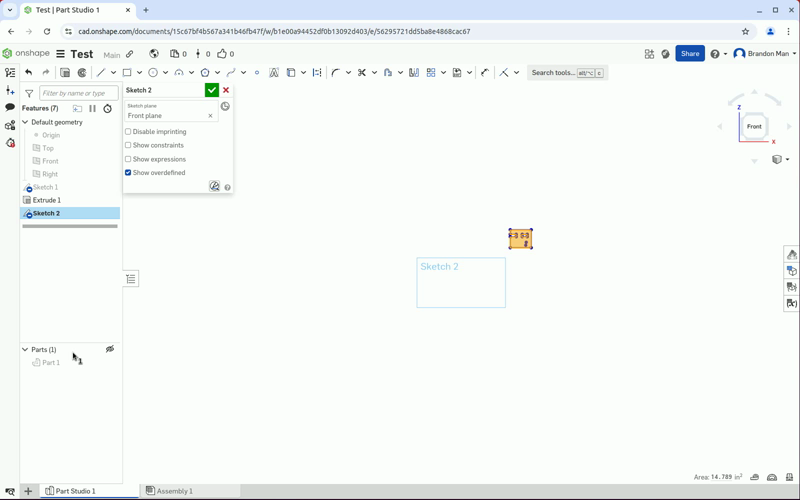
key(shift+y)
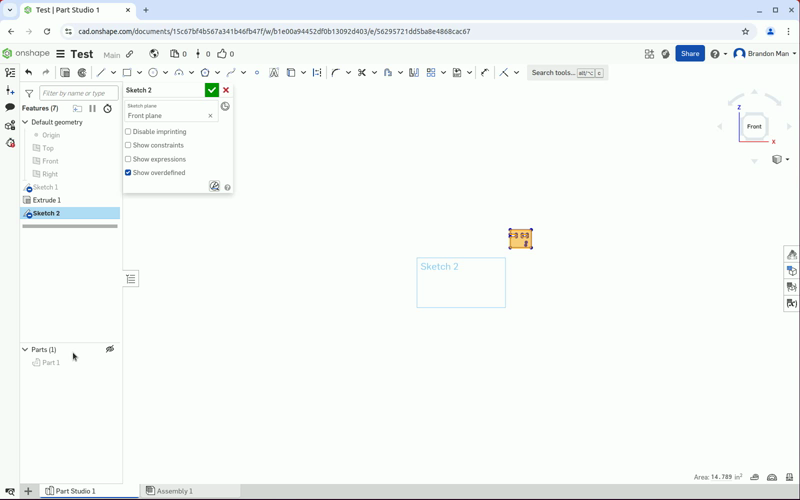
key(shift+e)
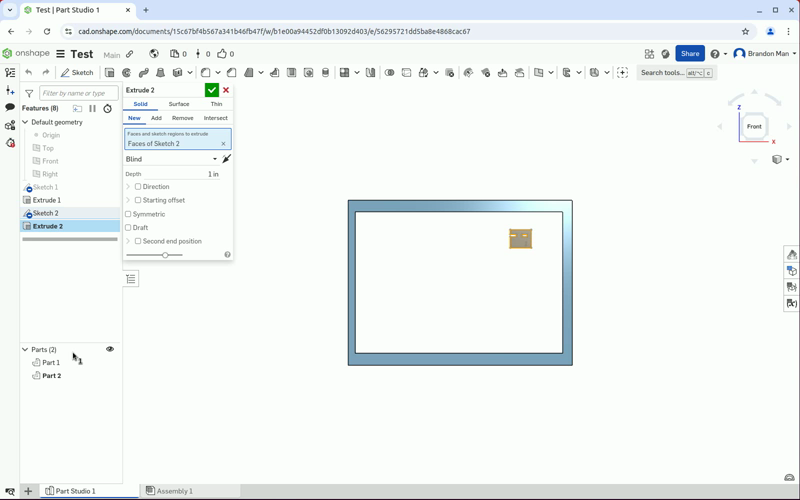
mouse_move(143, 106)
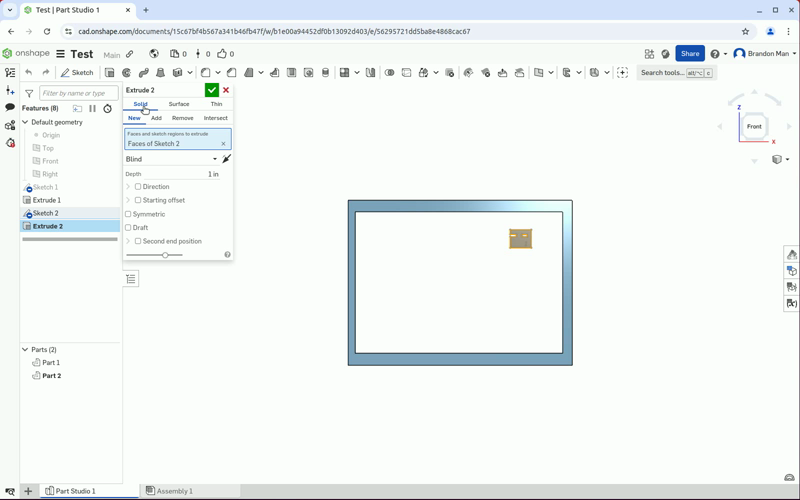
click(143, 106)
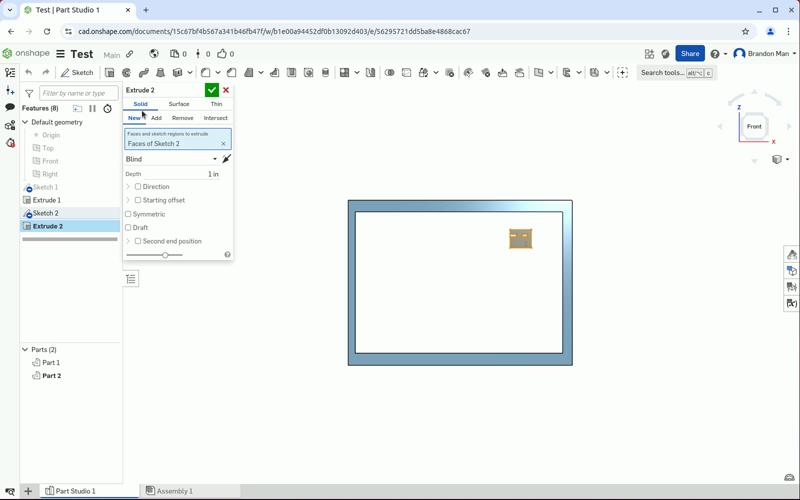
mouse_move(137, 120)
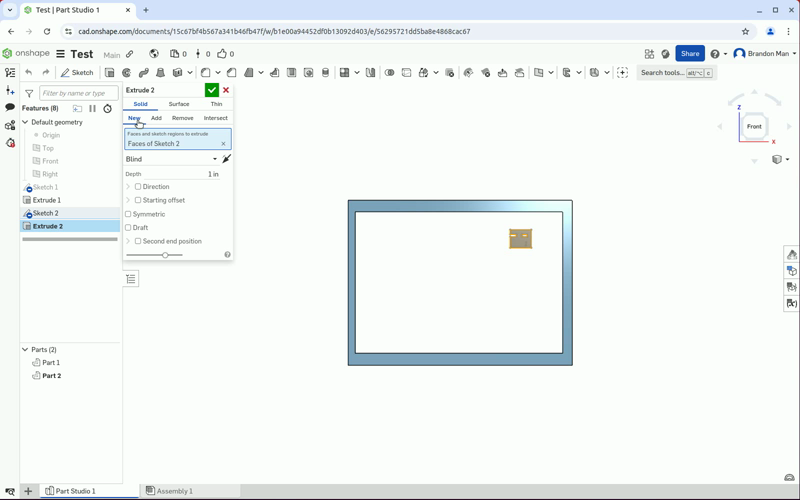
click(137, 120)
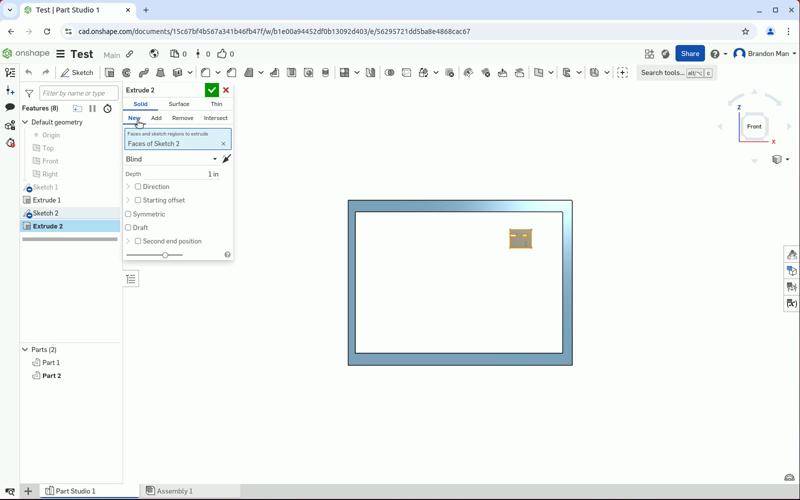
key(tab, 4)
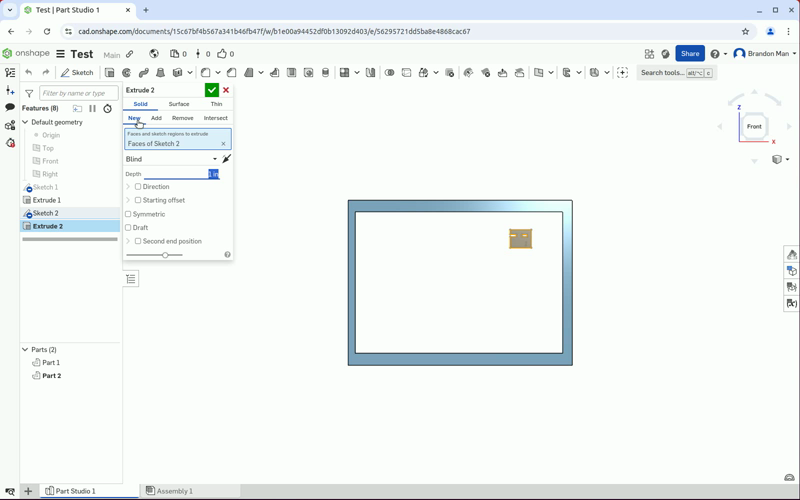
text(7.703)
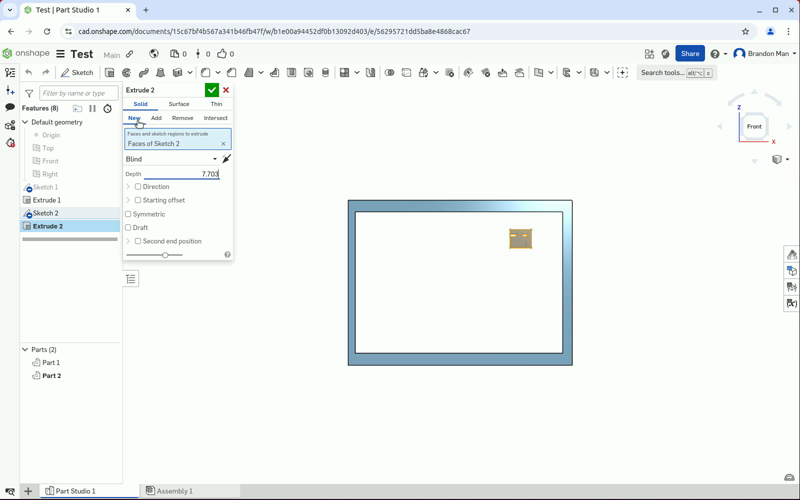
key(enter)
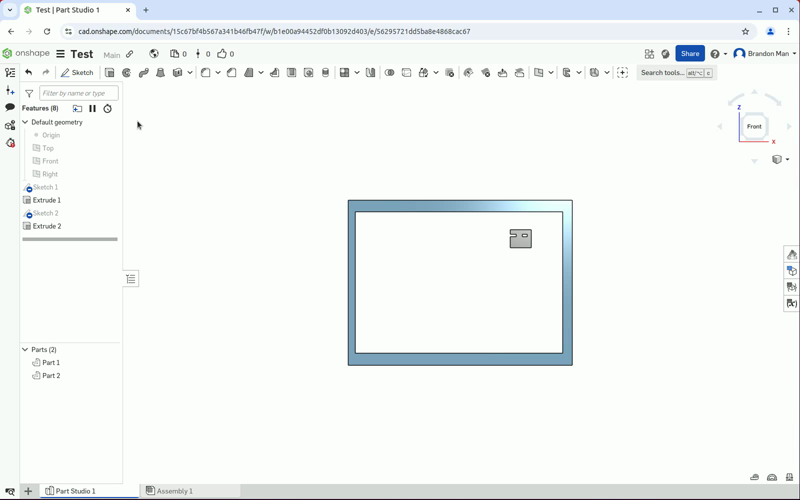
key(shift+h)
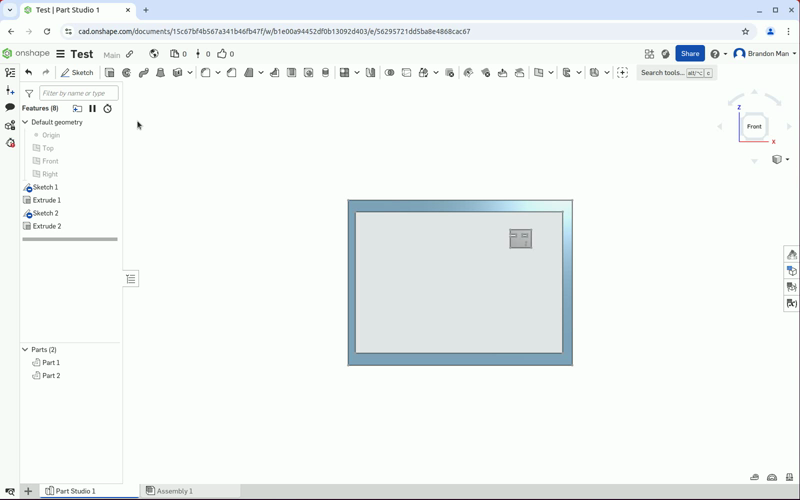
key(shift+h)
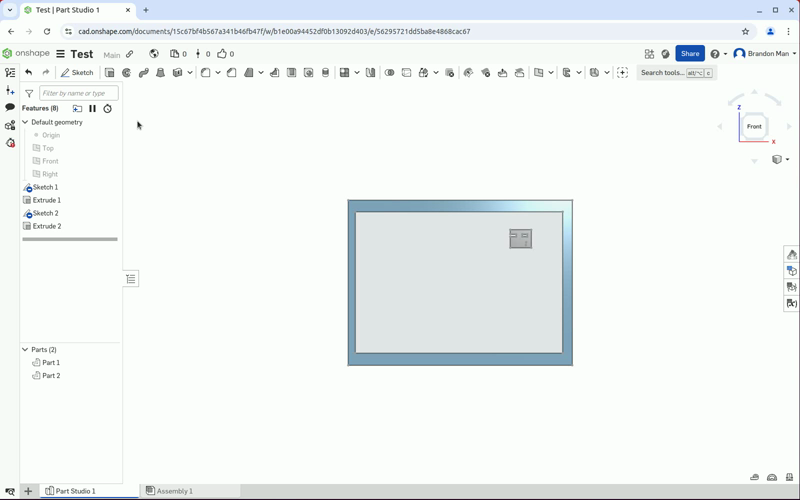
key(shift+7)
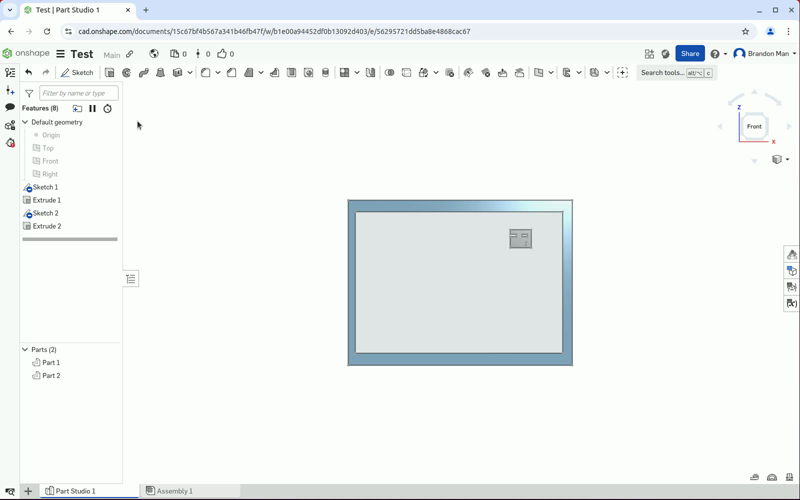
key(left, 2)
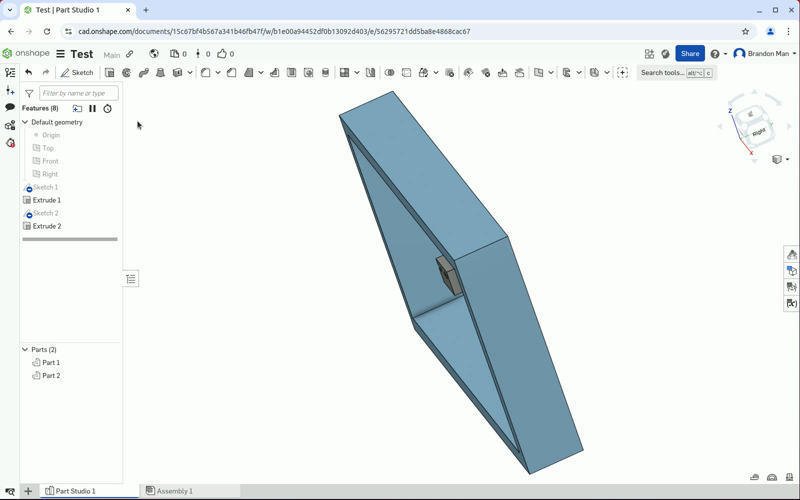
key(down, 2)
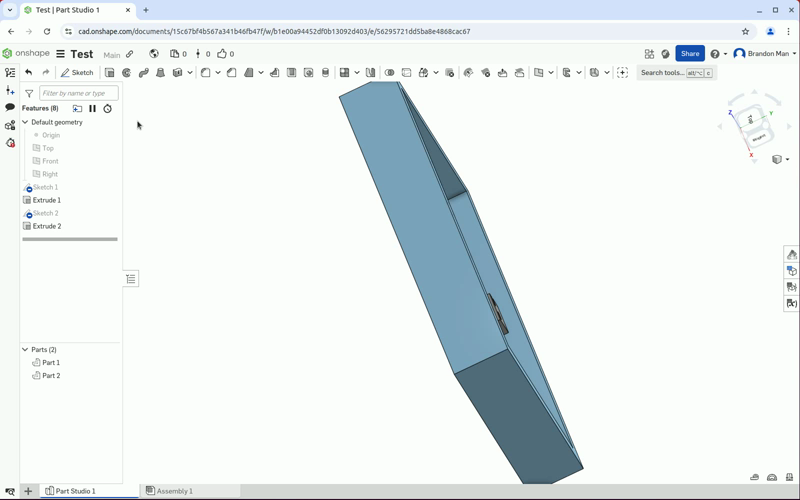
key(up, 2)
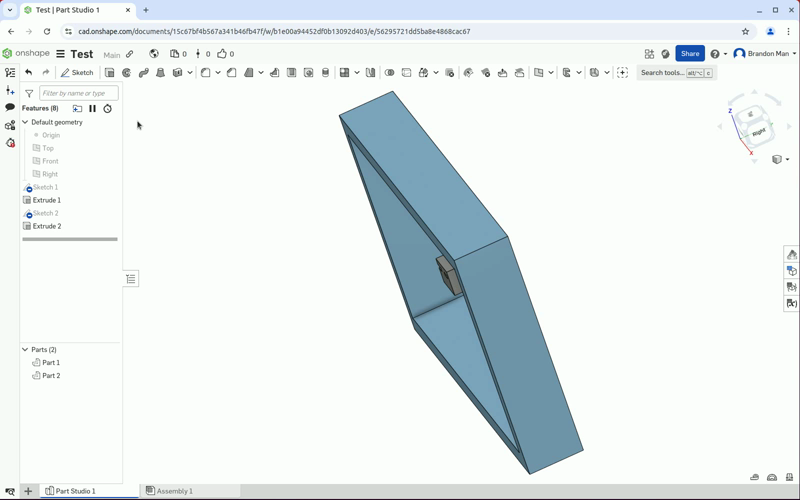
key(right, 2)
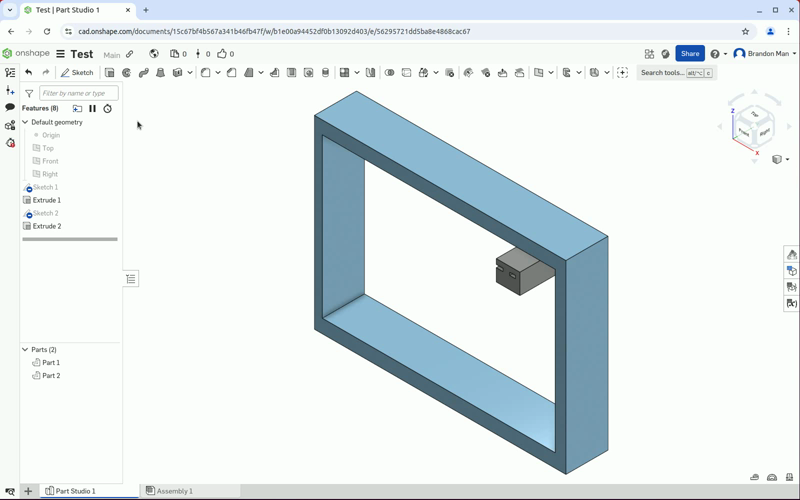
mouse_move(73, 189)
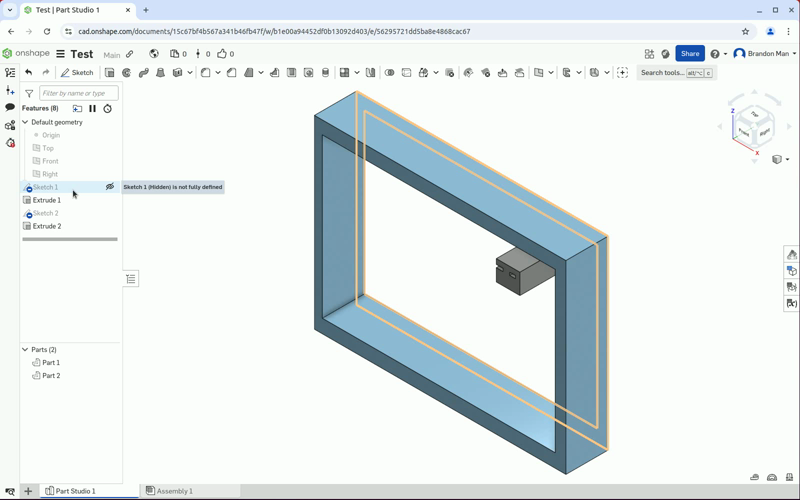
click(73, 189)